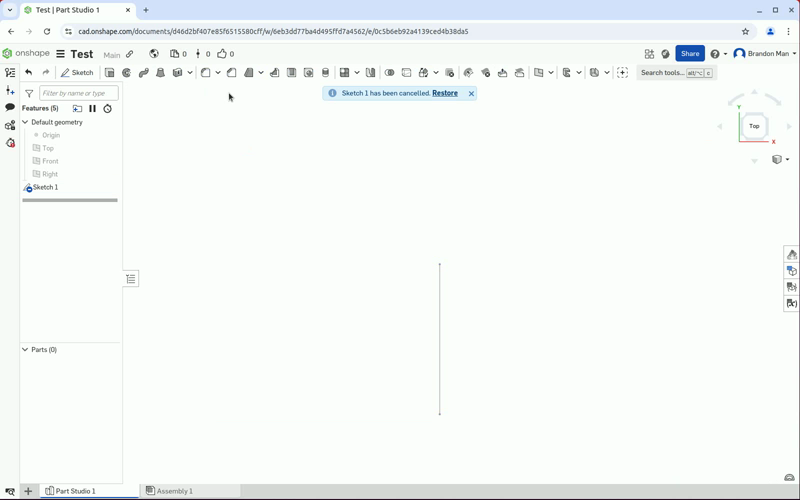
key(shift+h)
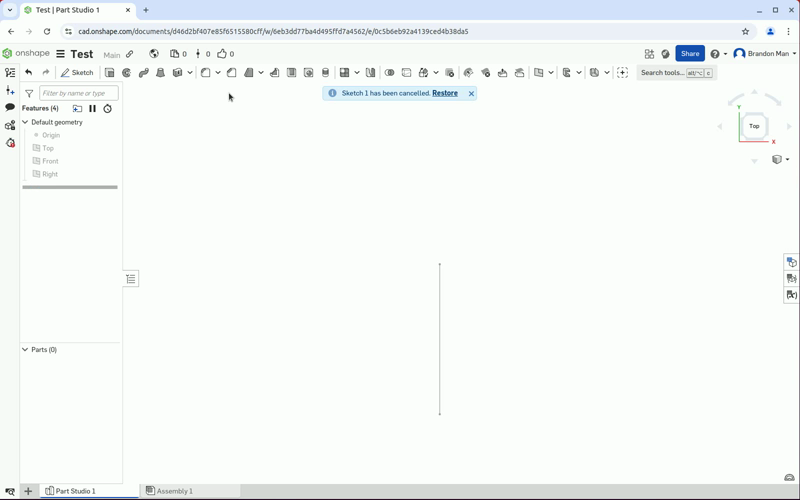
key(shift+s)
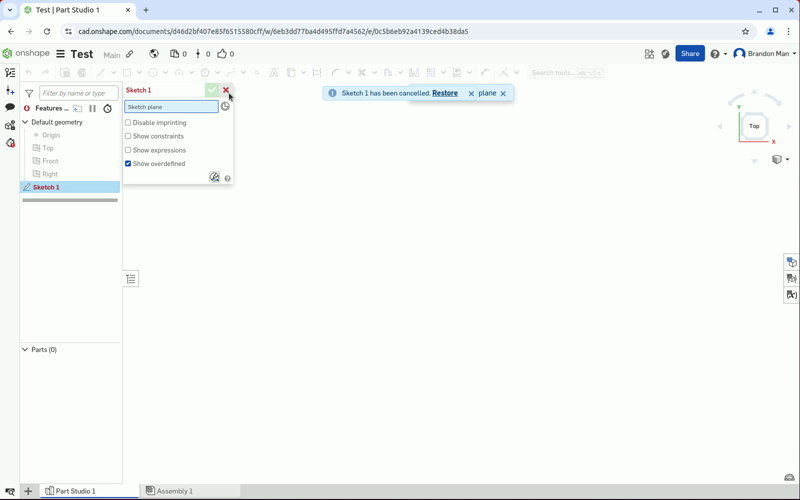
mouse_move(73, 150)
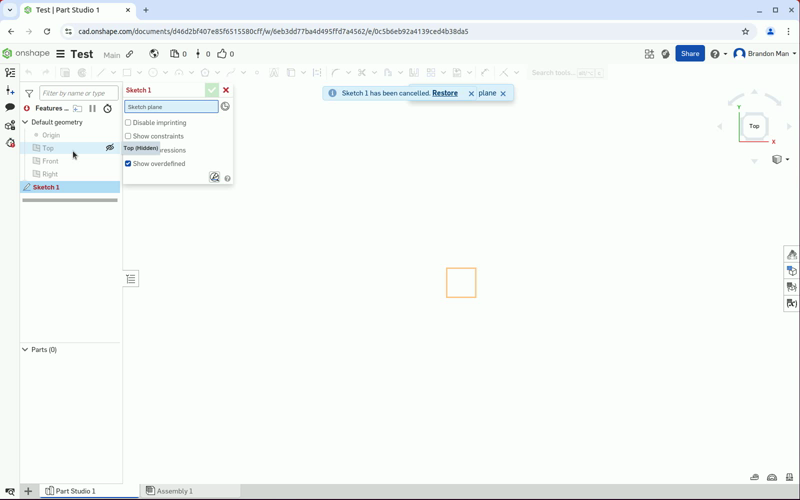
click(73, 150)
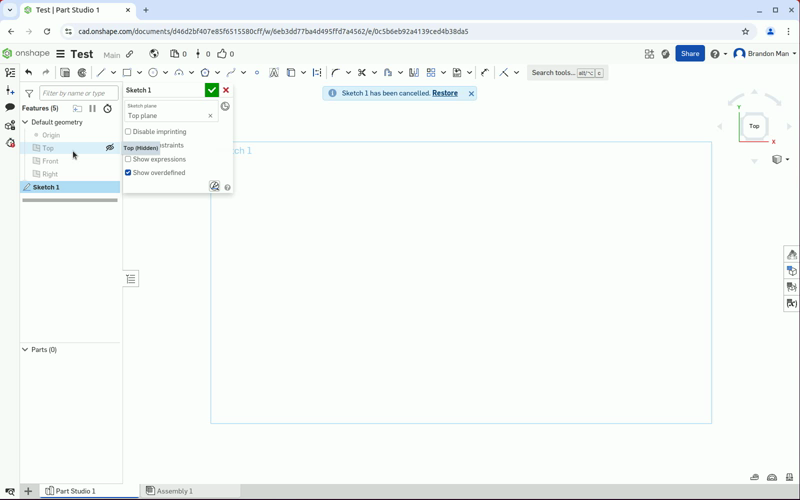
mouse_move(73, 352)
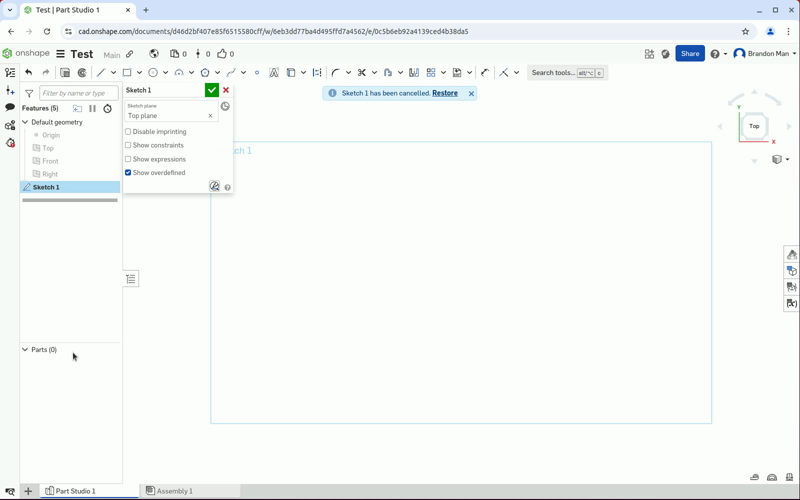
key(y)
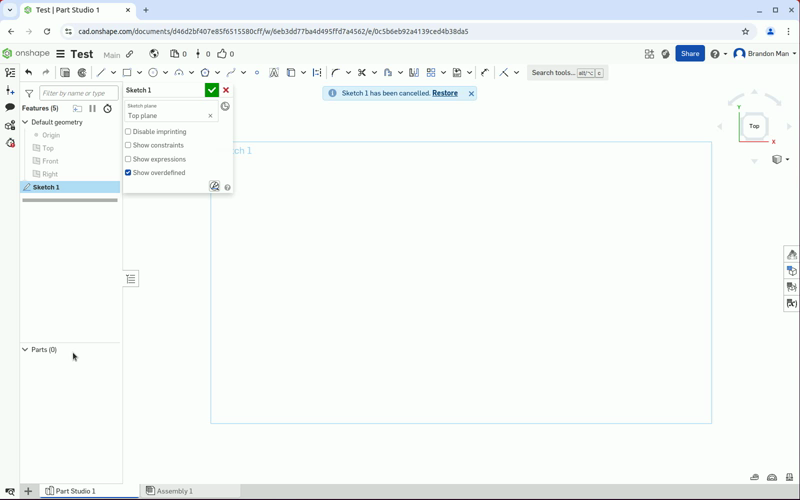
key(l)
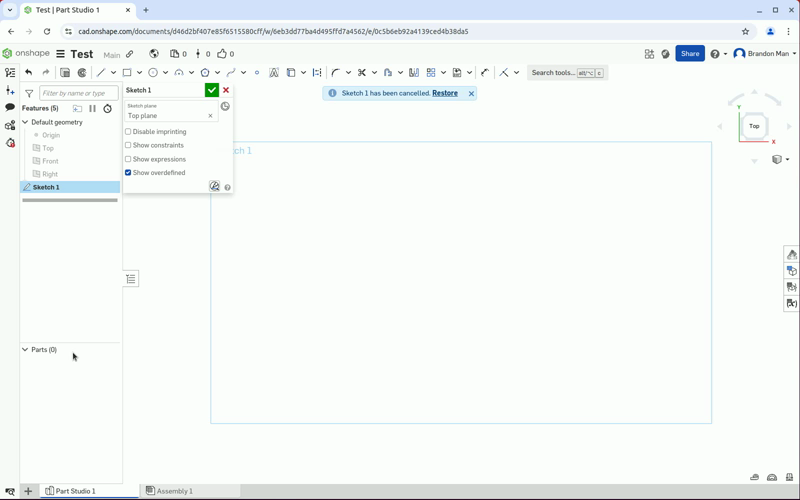
key_down(shift)
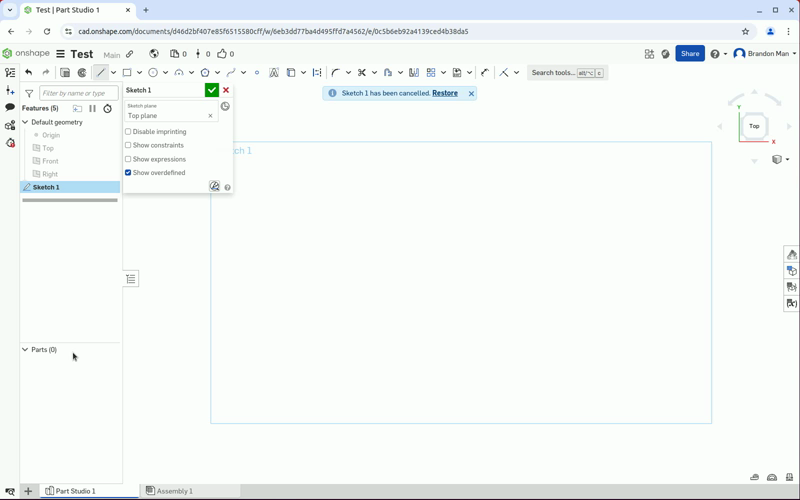
mouse_move(369, 348)
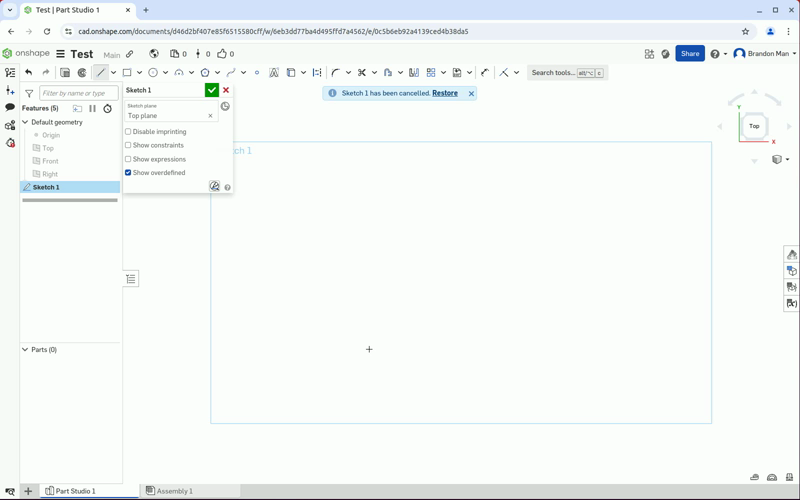
click(369, 348)
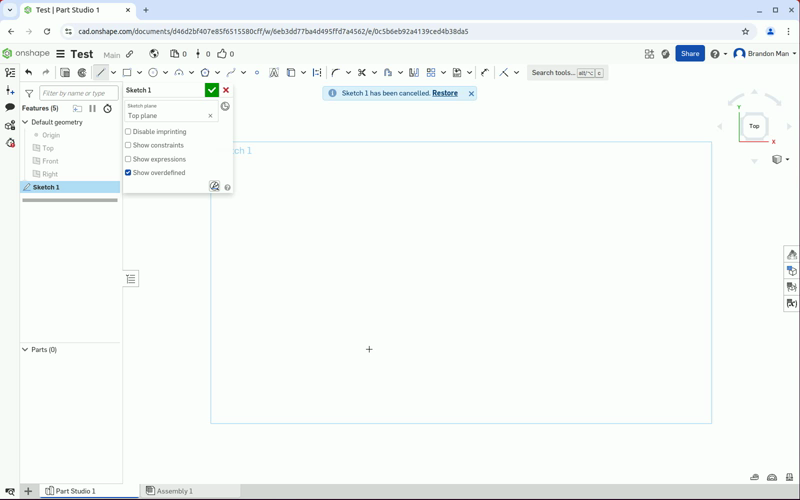
key_up(shift)
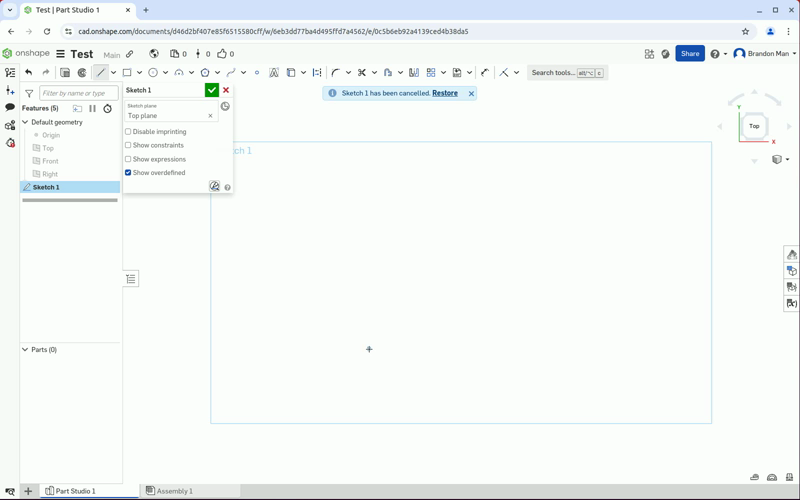
key_down(shift)
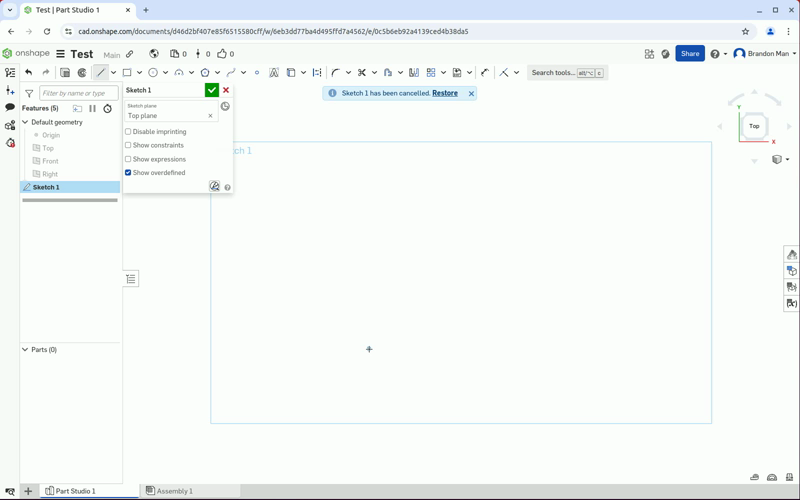
mouse_move(495, 389)
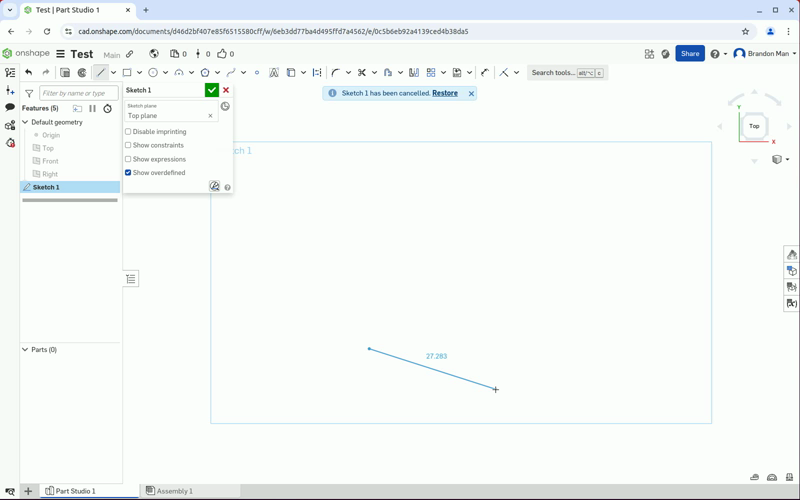
click(495, 389)
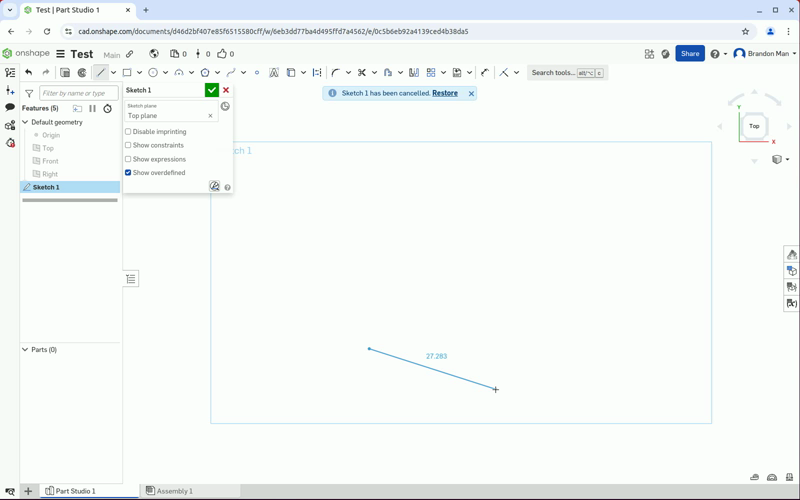
key_up(shift)
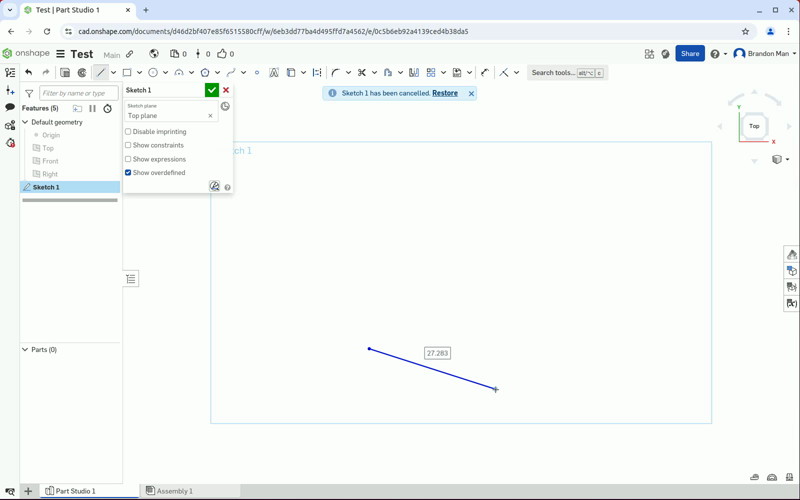
key_down(shift)
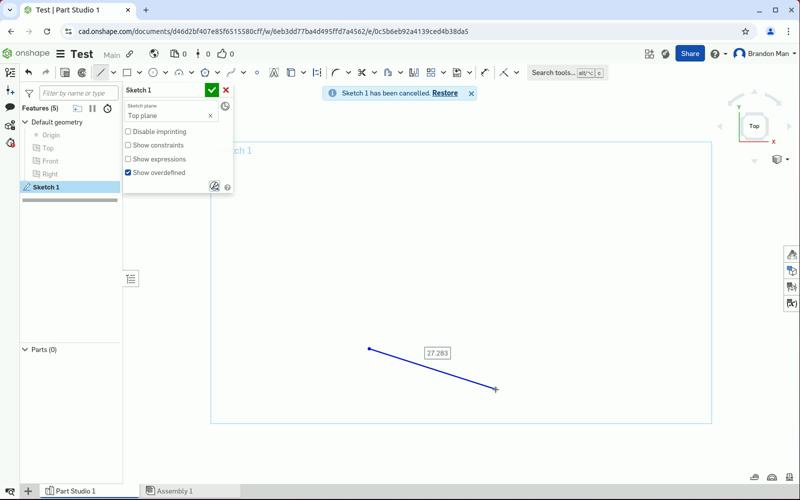
mouse_move(572, 282)
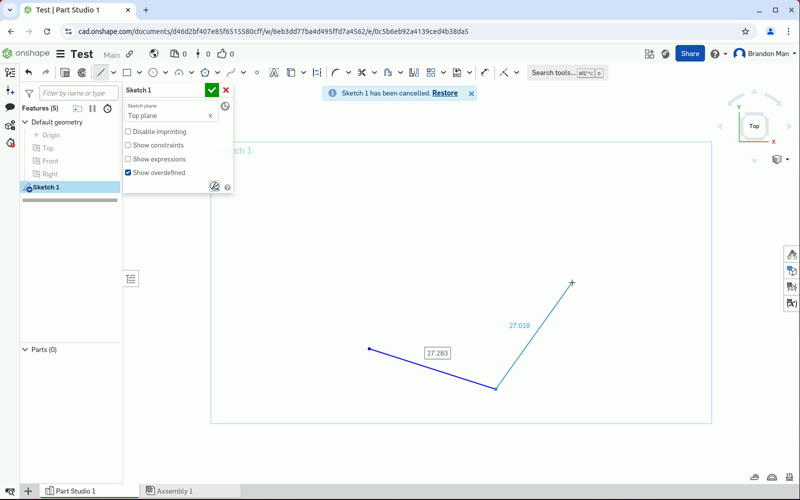
click(572, 282)
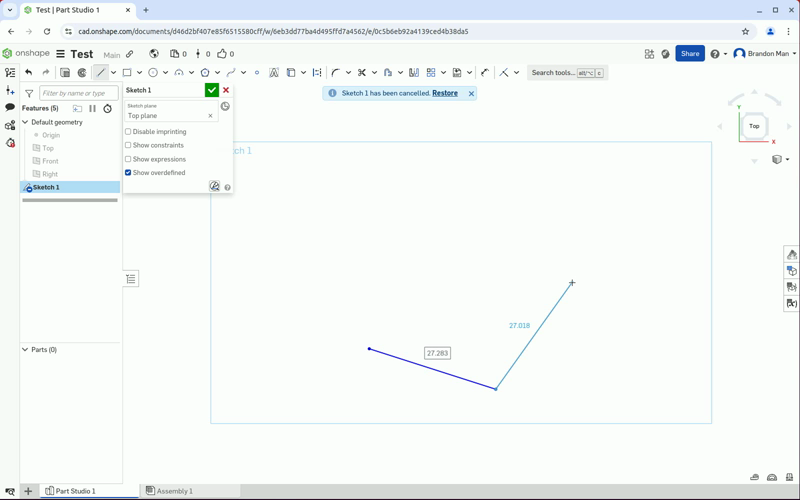
key_up(shift)
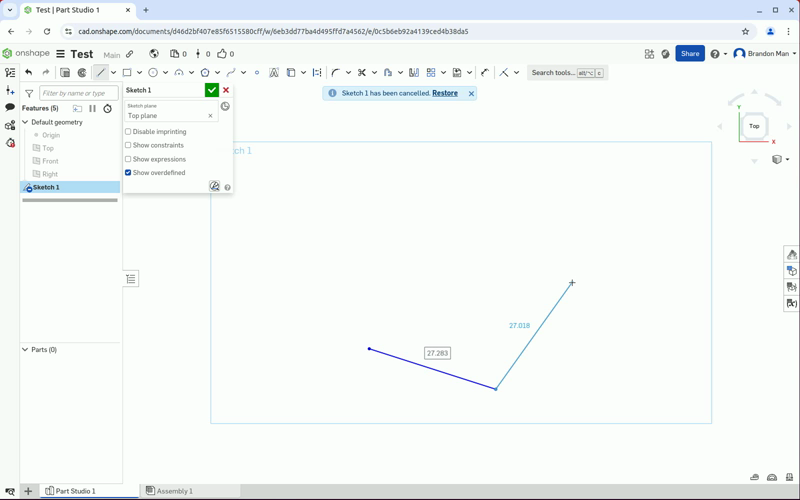
key_down(shift)
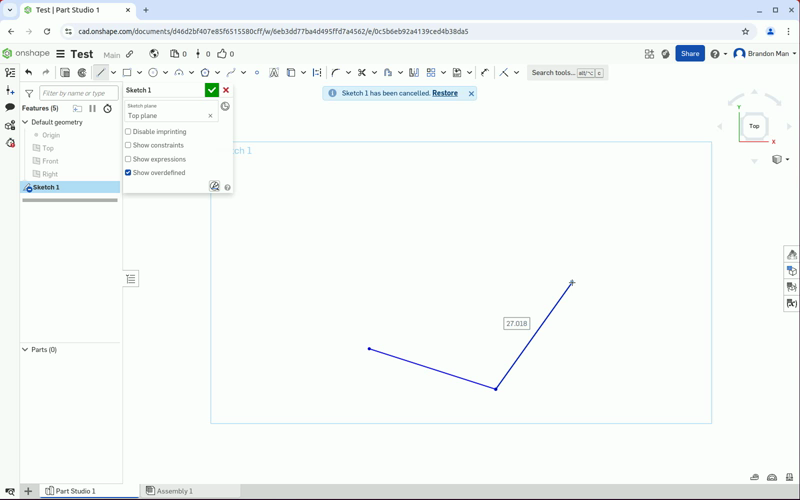
mouse_move(495, 175)
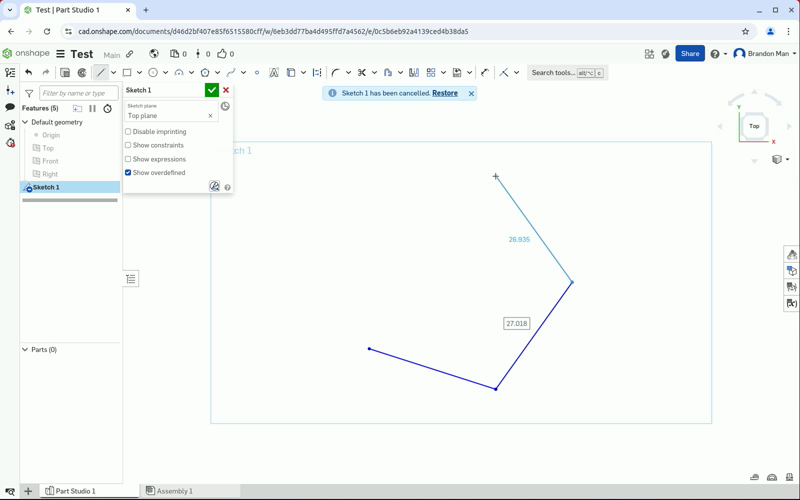
click(495, 175)
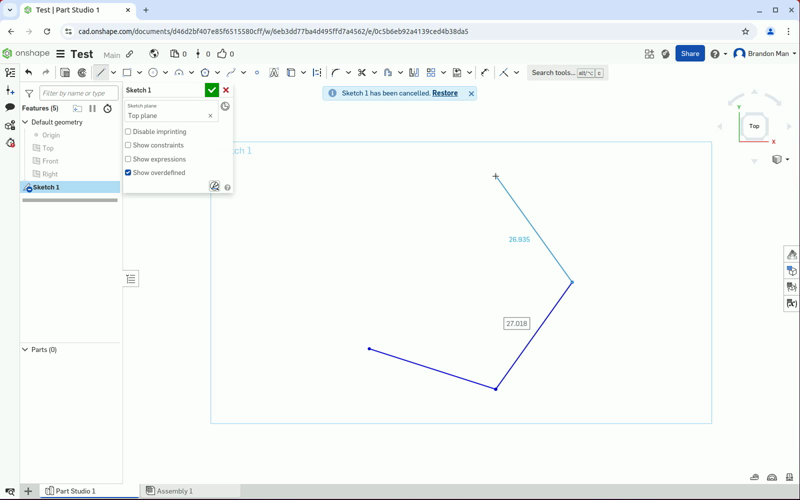
key_up(shift)
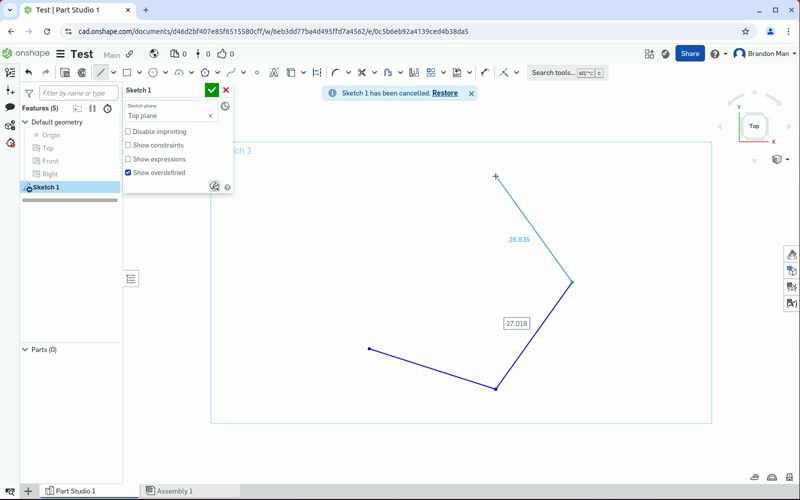
key_down(shift)
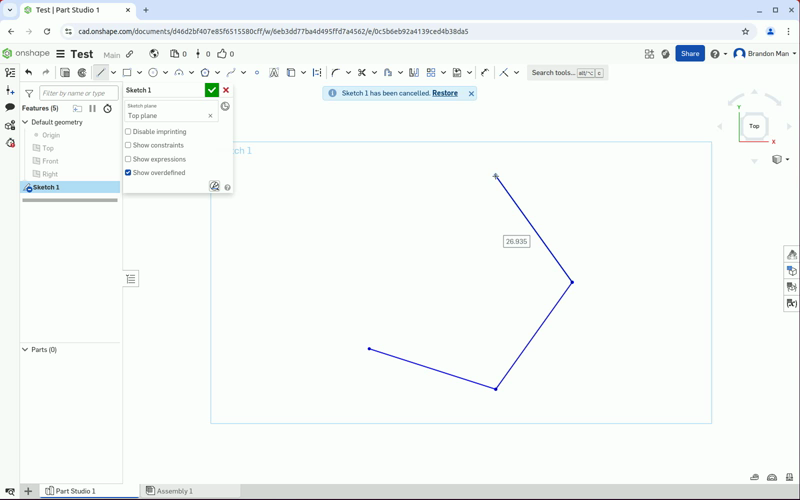
mouse_move(369, 216)
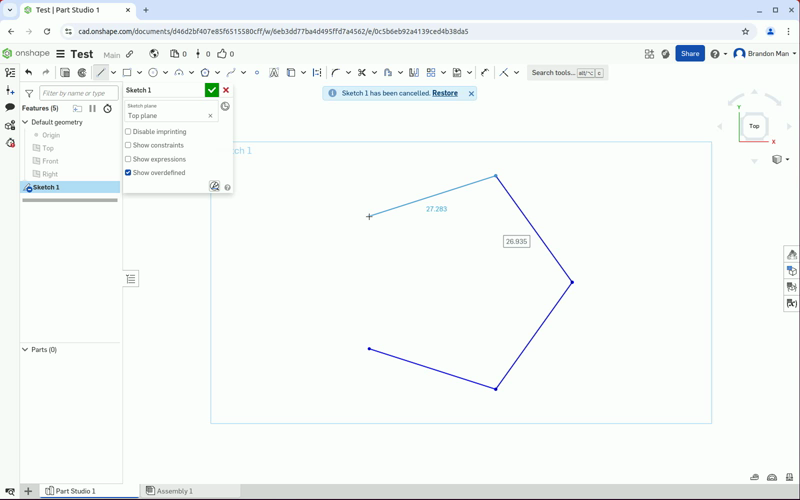
click(369, 216)
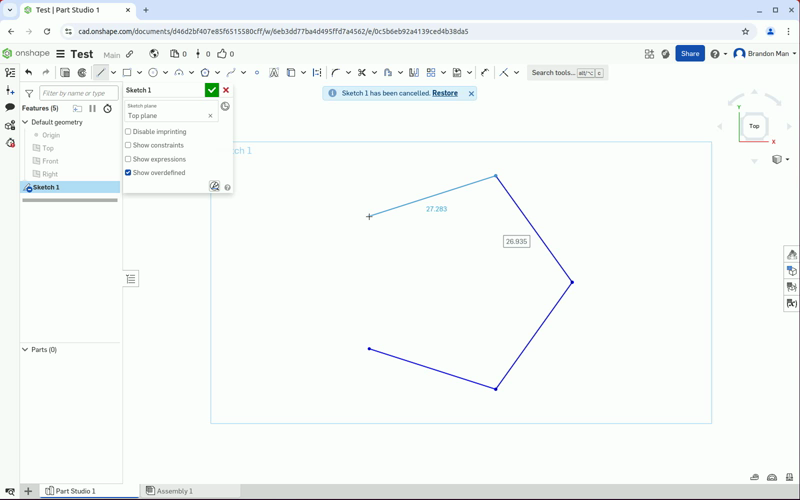
key_up(shift)
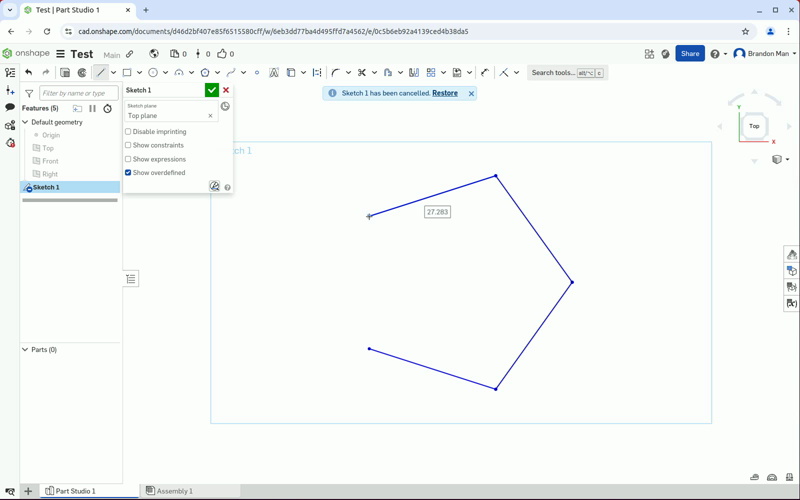
key_down(shift)
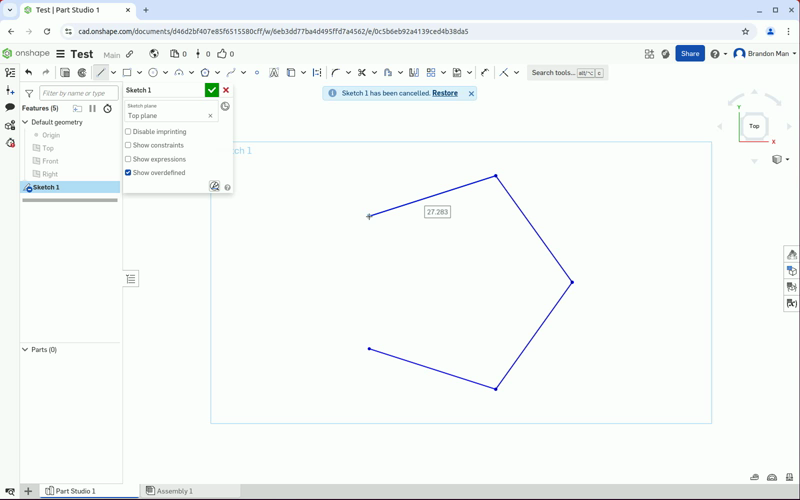
mouse_move(369, 348)
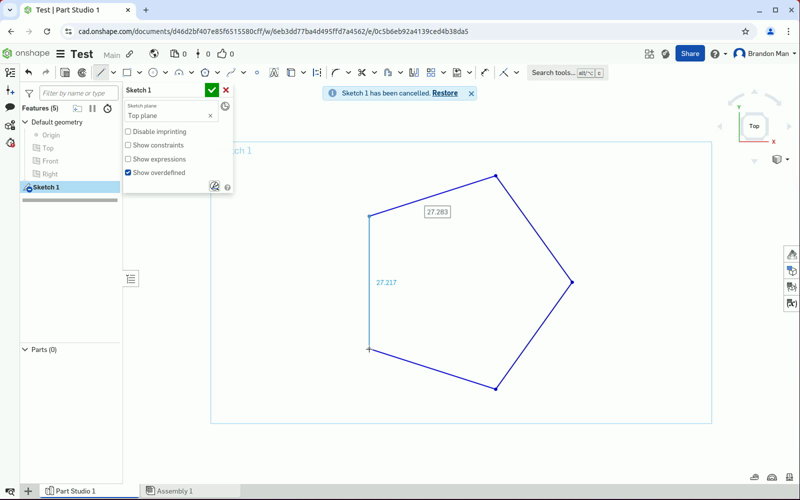
key_up(shift)
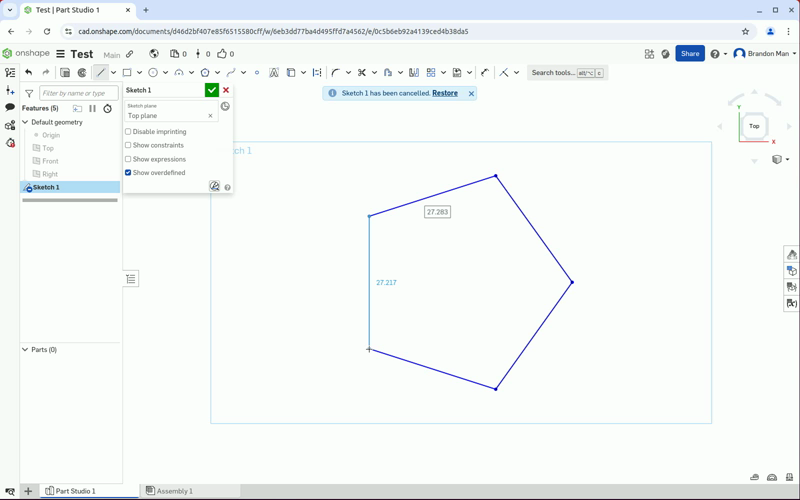
click(369, 348)
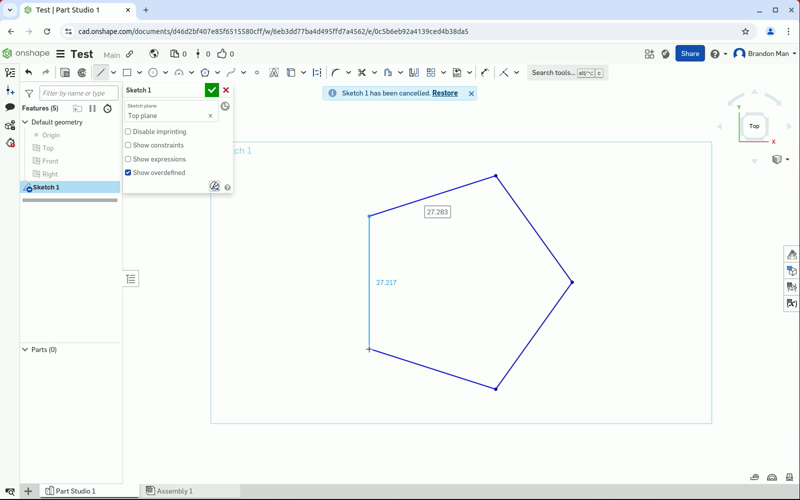
key(esc)
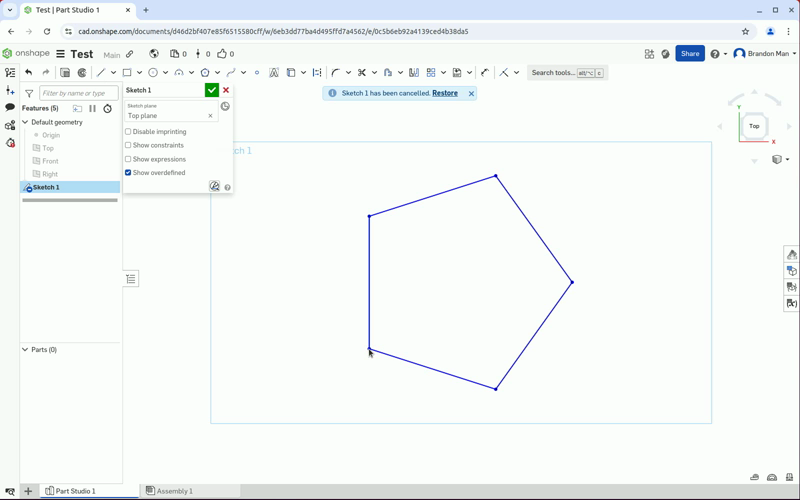
key(l)
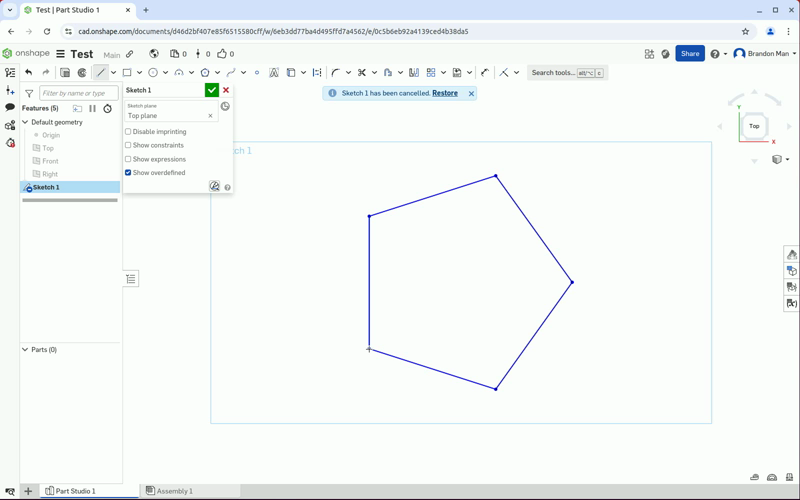
key_down(shift)
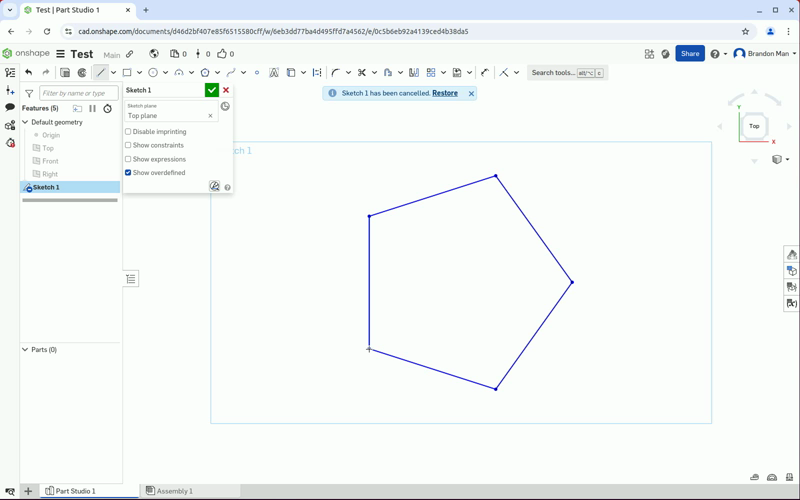
mouse_move(384, 337)
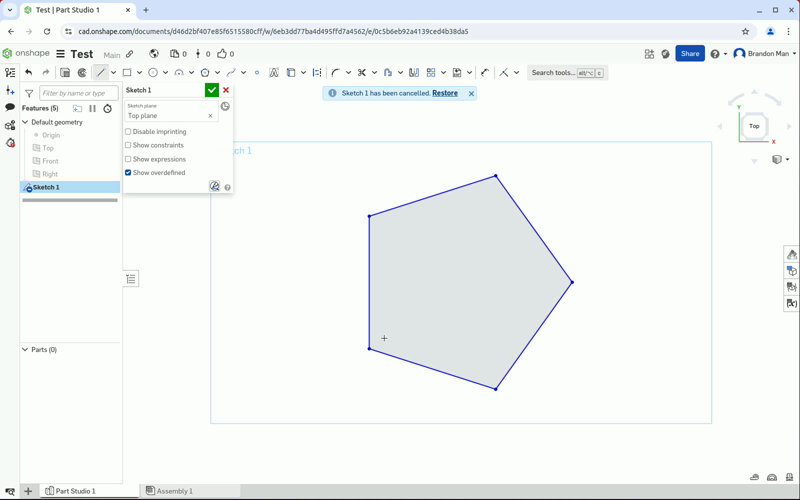
click(384, 337)
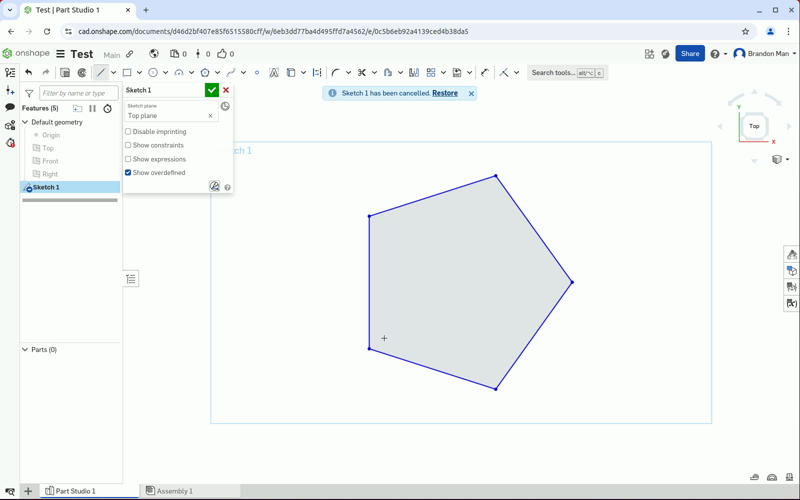
key_up(shift)
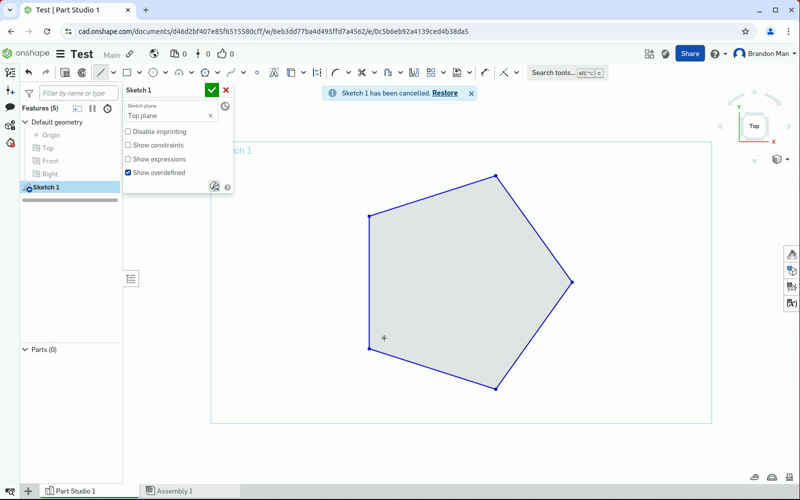
key_down(shift)
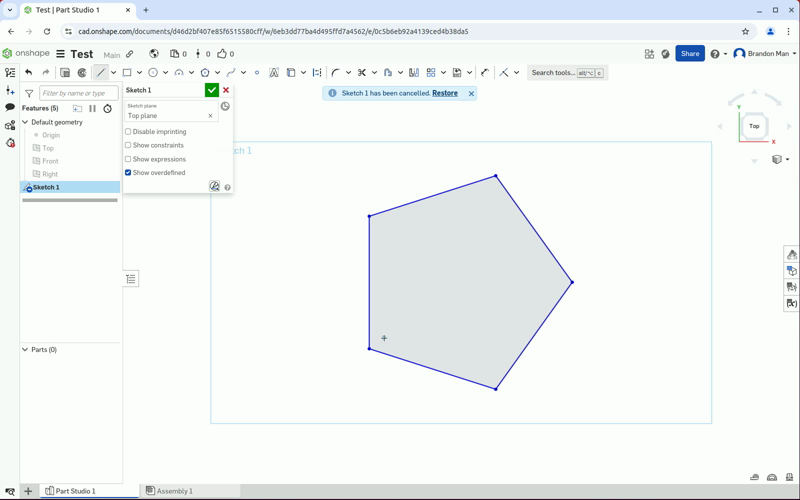
mouse_move(489, 369)
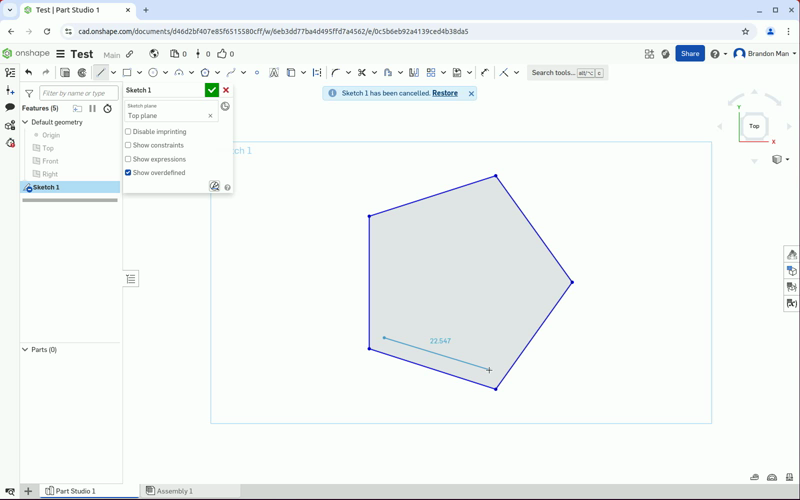
click(489, 369)
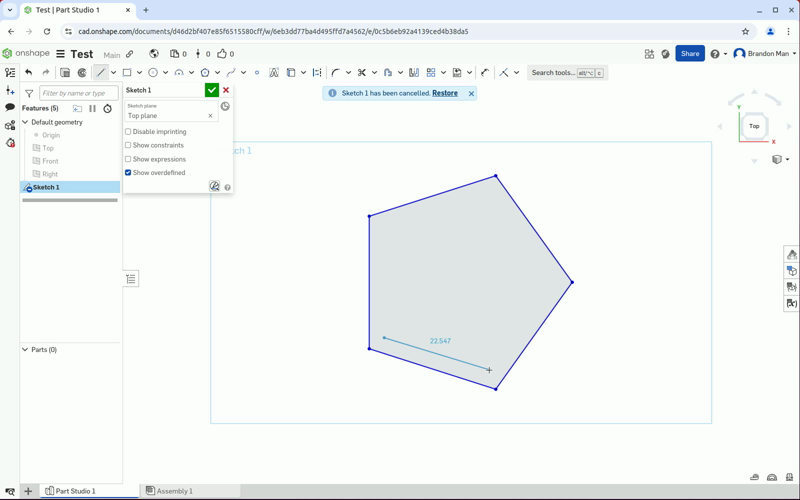
key_up(shift)
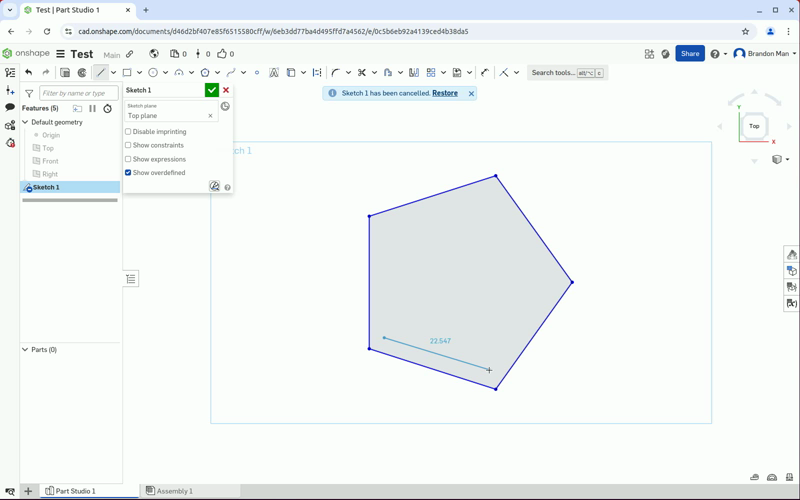
key_down(shift)
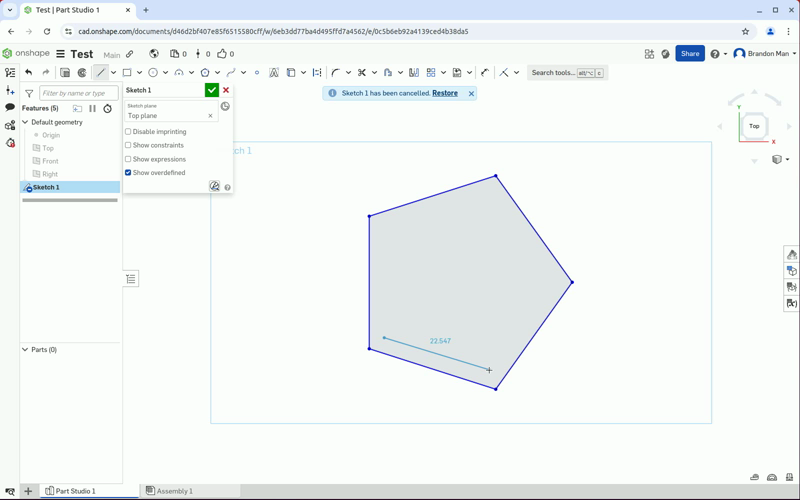
mouse_move(553, 282)
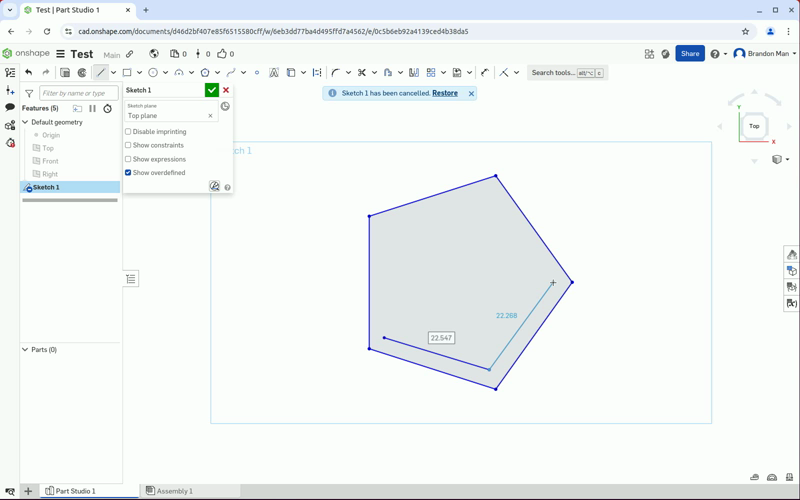
click(553, 282)
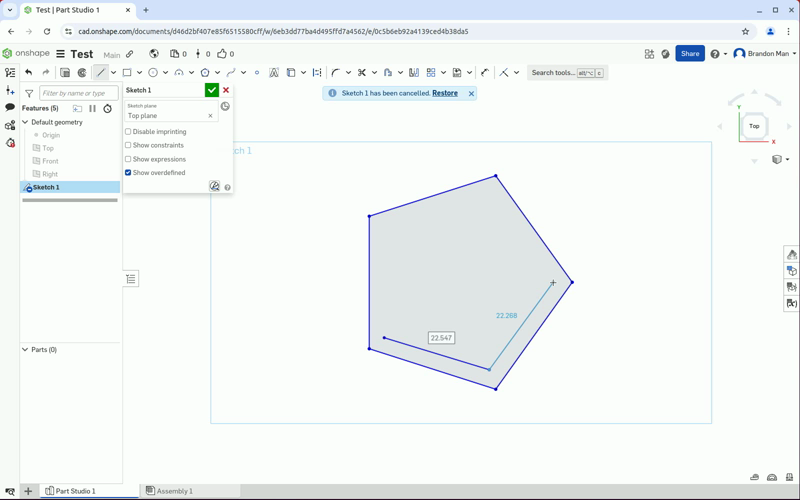
key_up(shift)
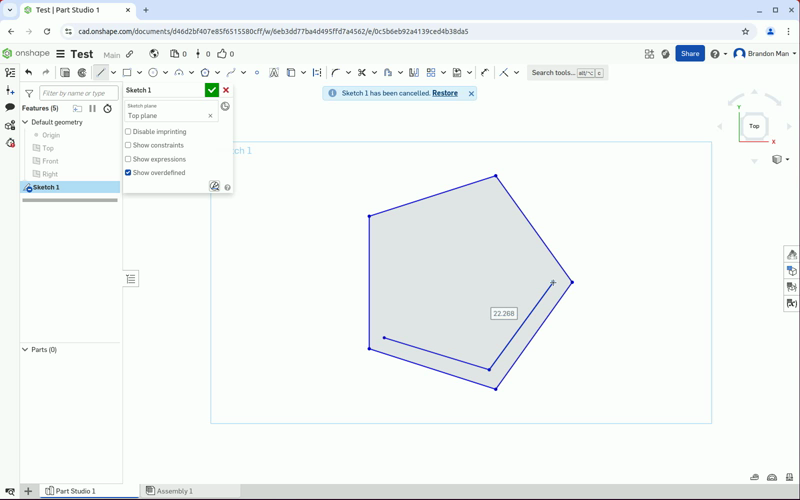
key_down(shift)
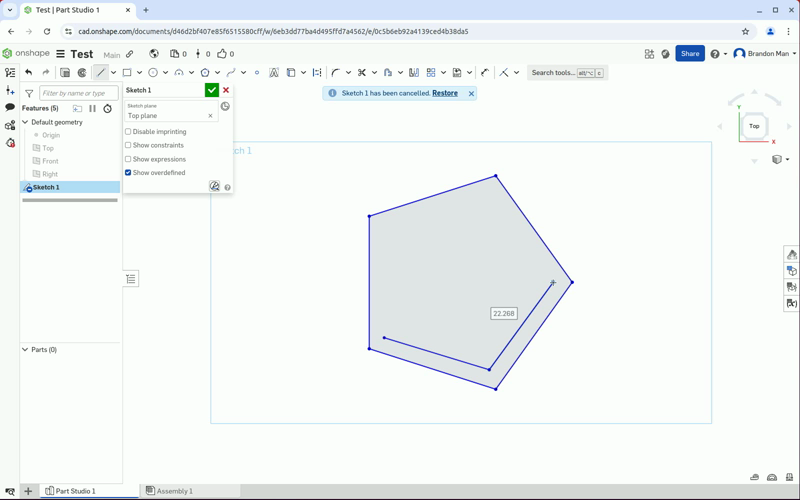
mouse_move(489, 194)
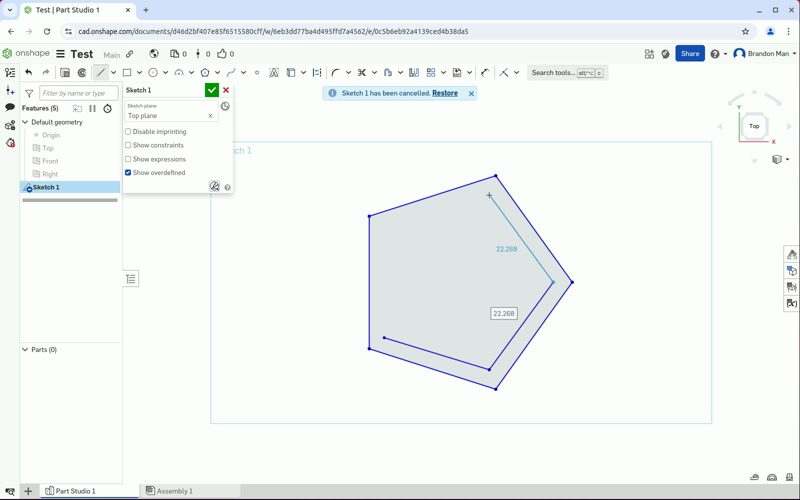
click(489, 194)
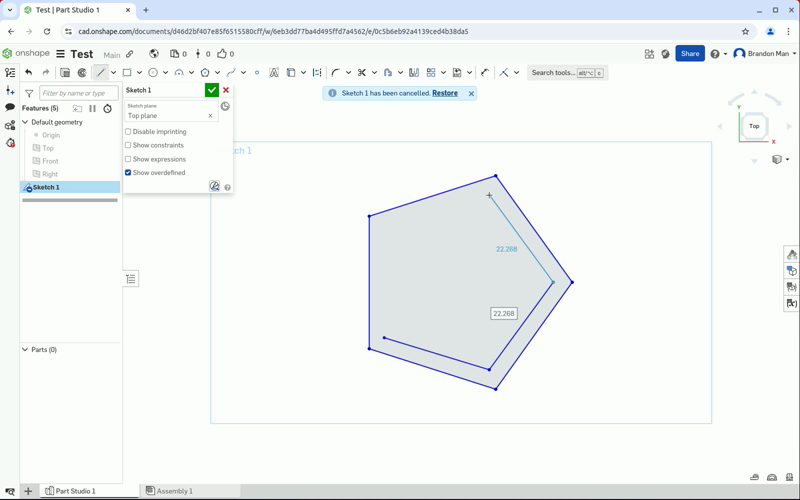
key_up(shift)
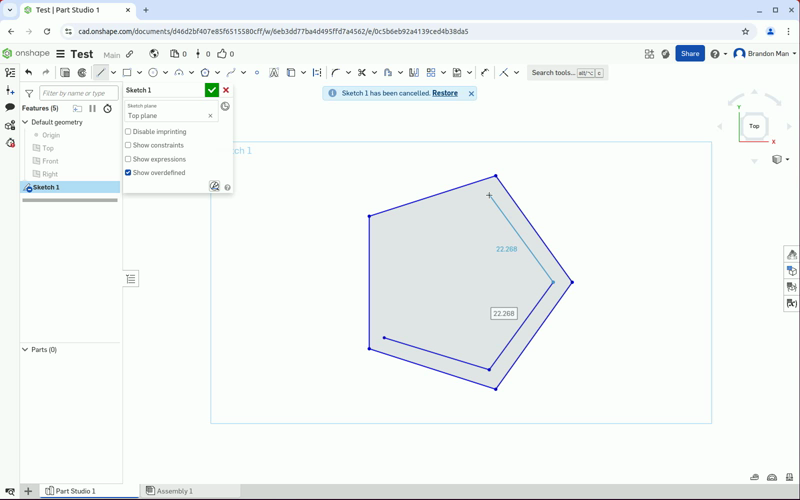
key_down(shift)
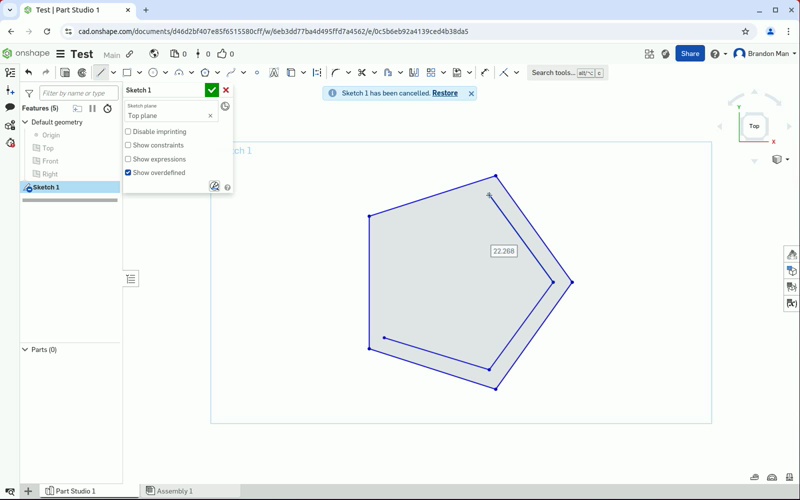
mouse_move(384, 228)
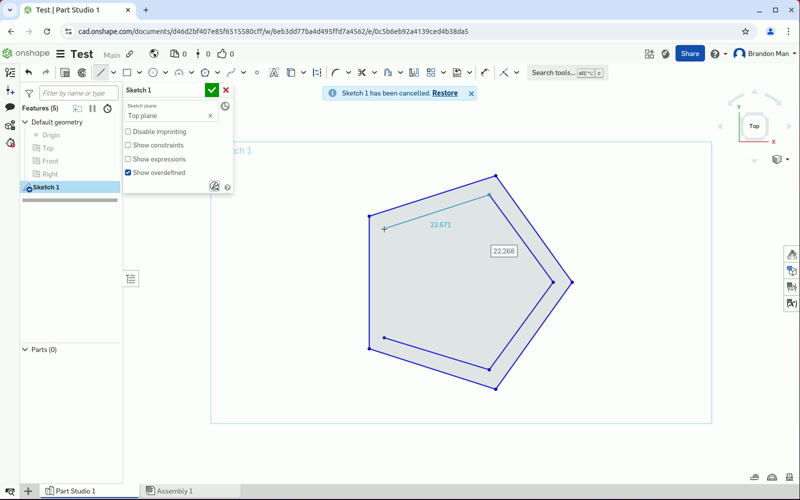
click(384, 228)
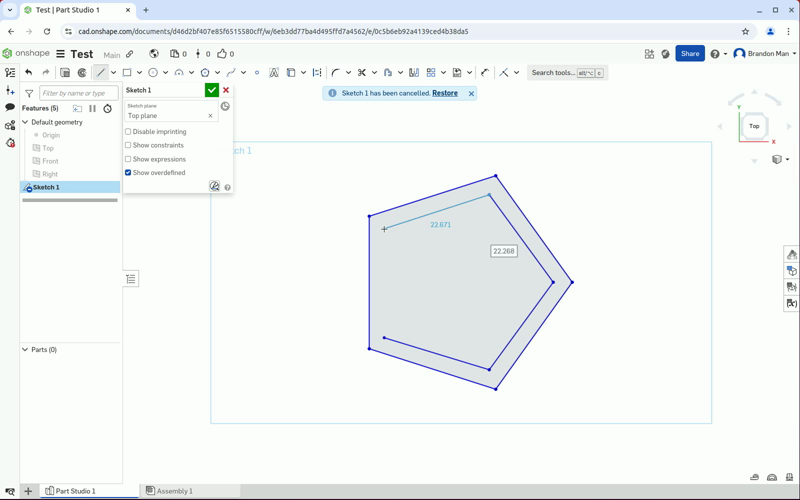
key_up(shift)
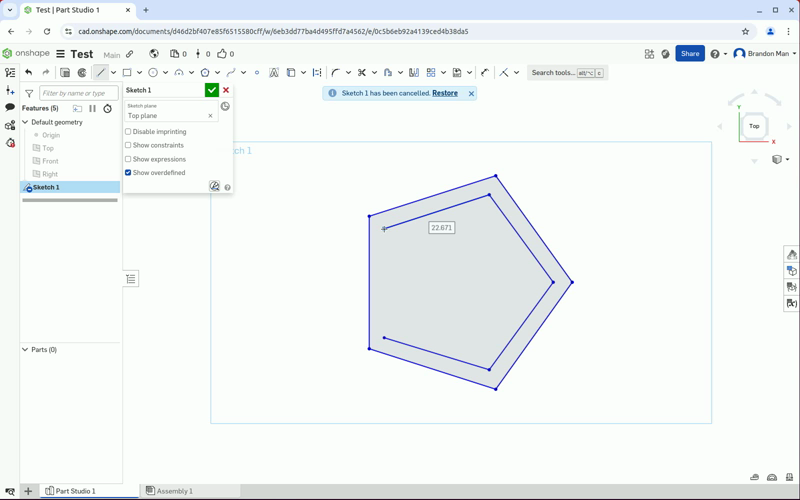
key_down(shift)
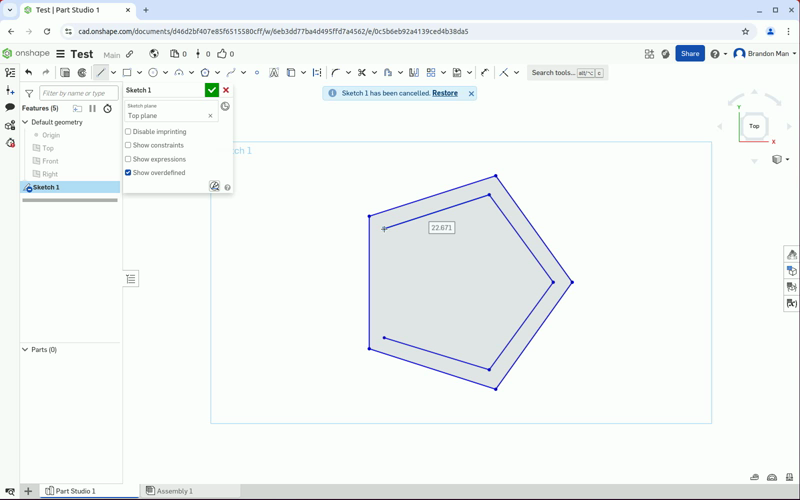
mouse_move(384, 337)
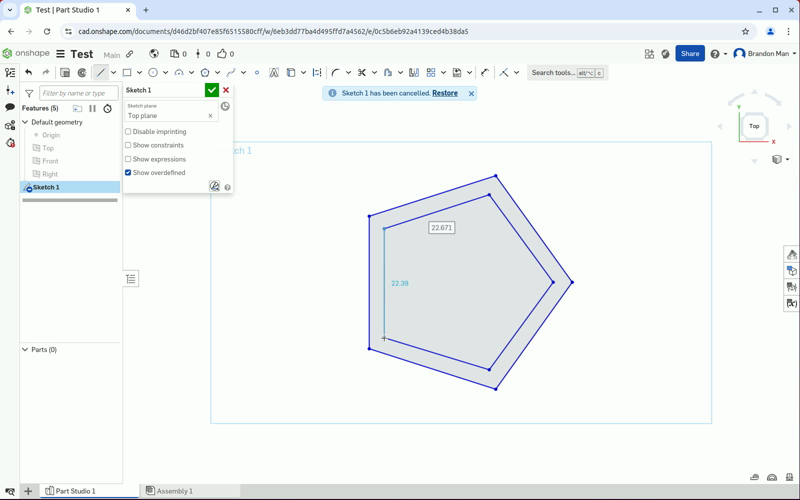
key_up(shift)
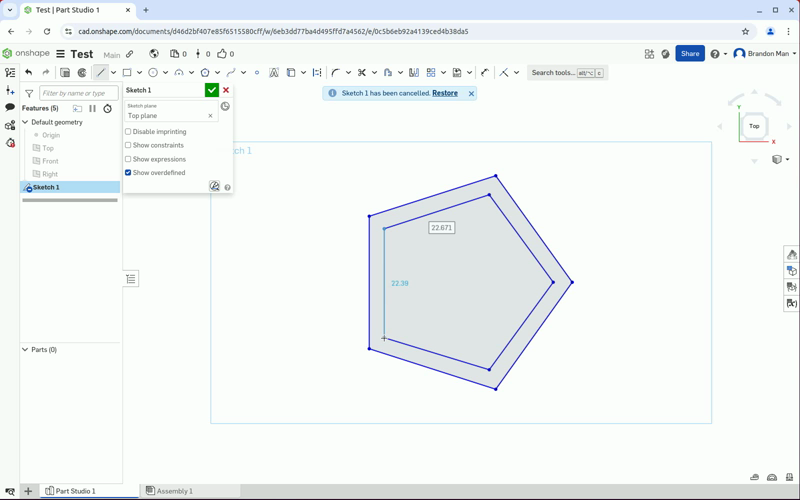
click(384, 337)
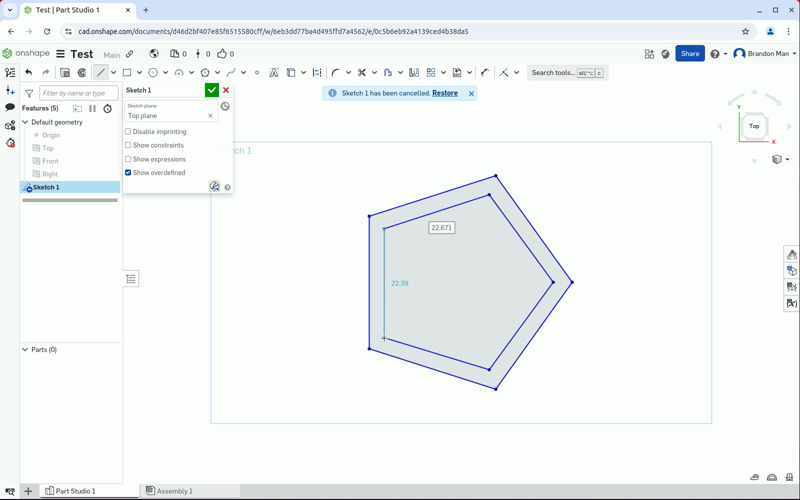
key(esc)
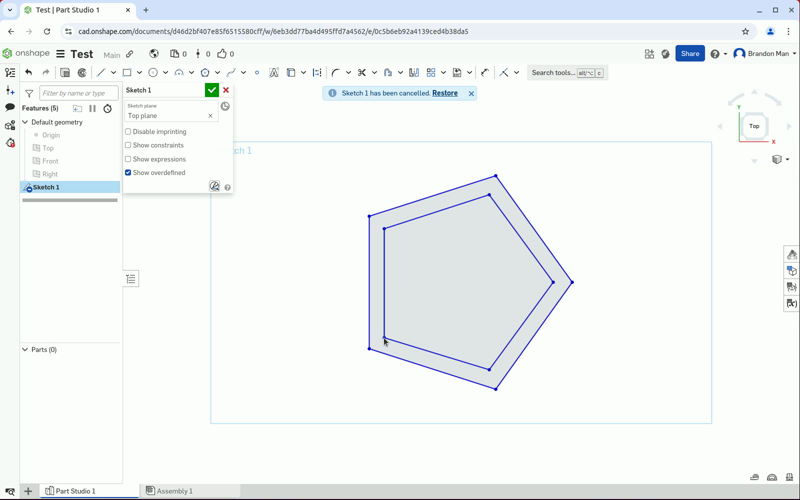
mouse_move(450, 199)
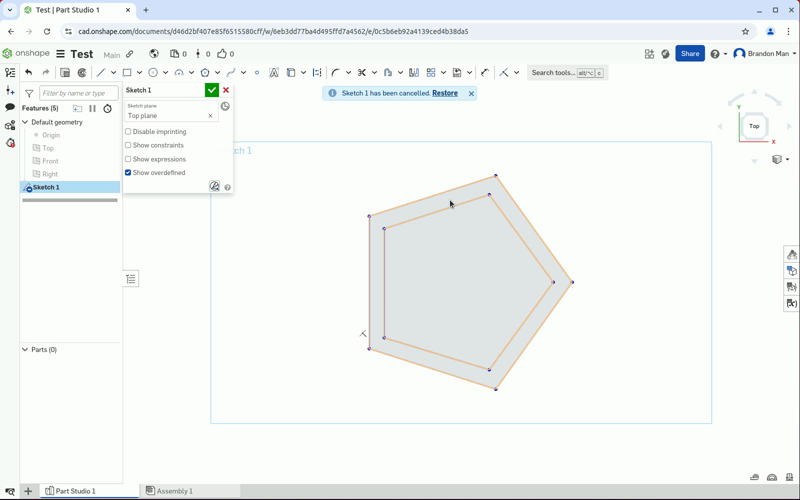
click(450, 199)
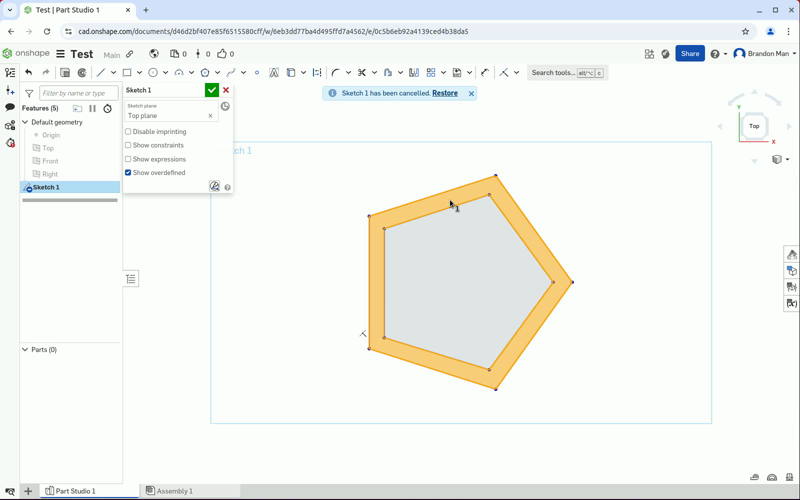
mouse_move(73, 352)
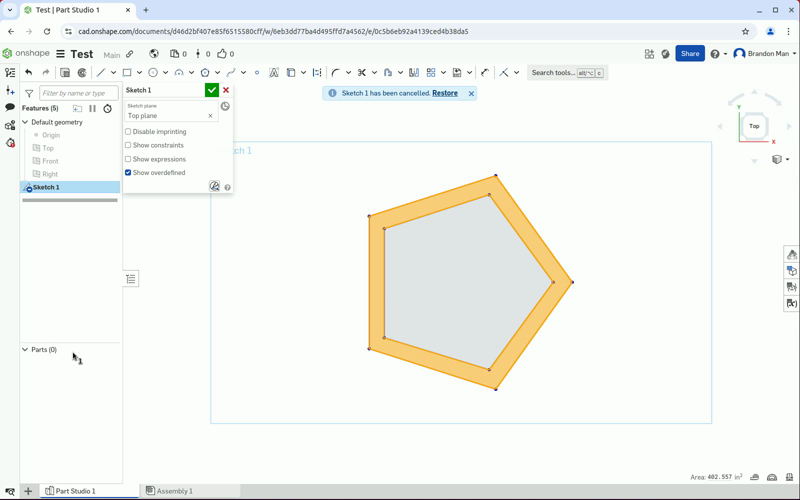
key(shift+y)
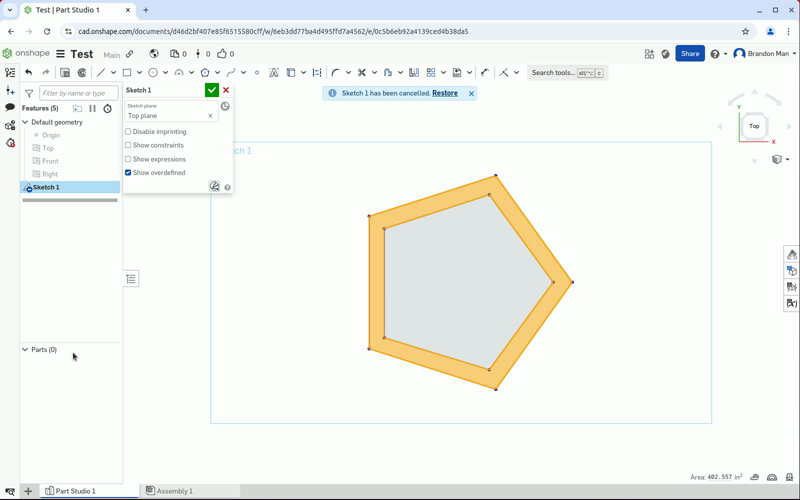
key(shift+e)
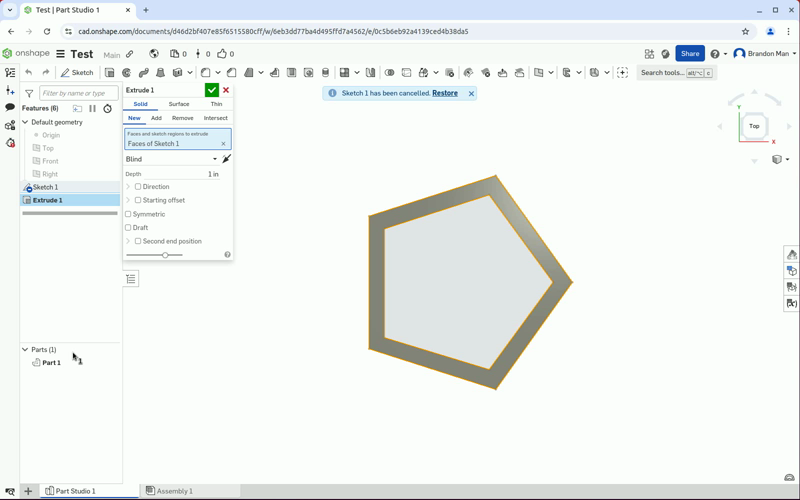
mouse_move(143, 106)
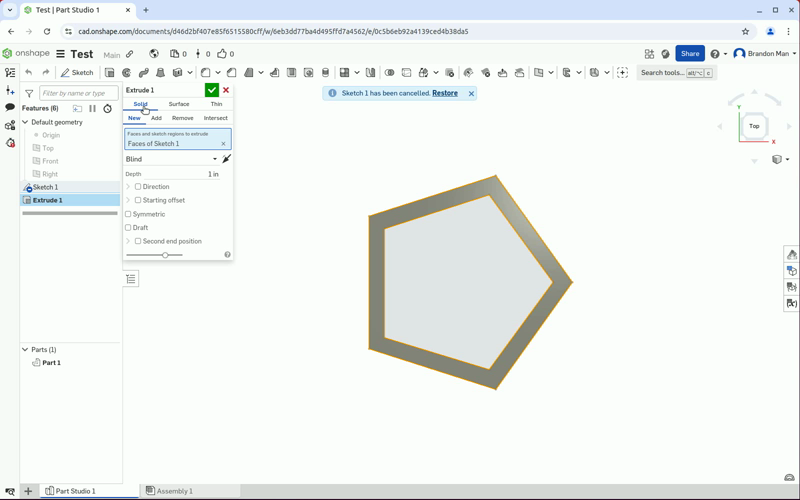
click(143, 106)
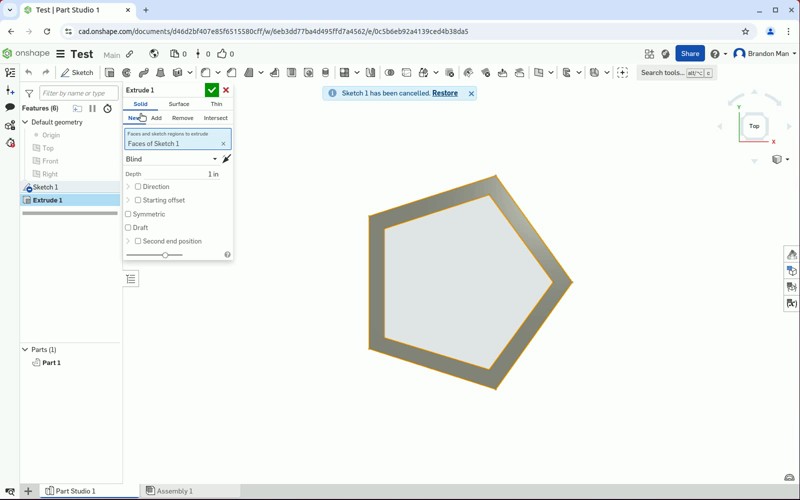
mouse_move(137, 120)
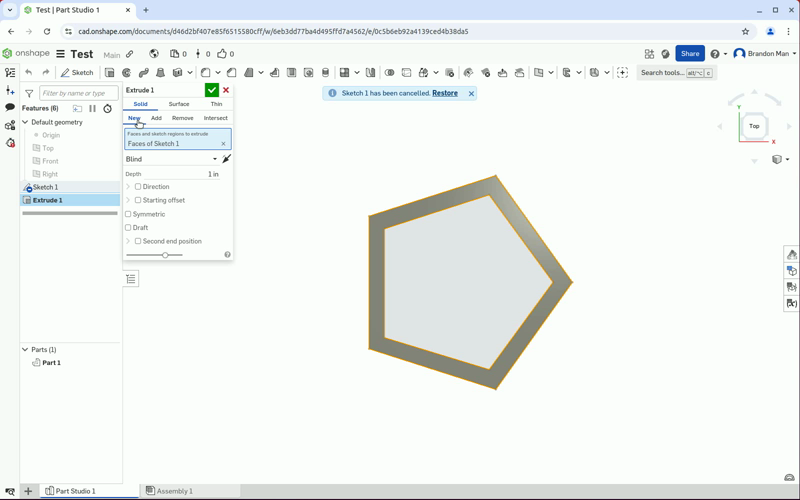
click(137, 120)
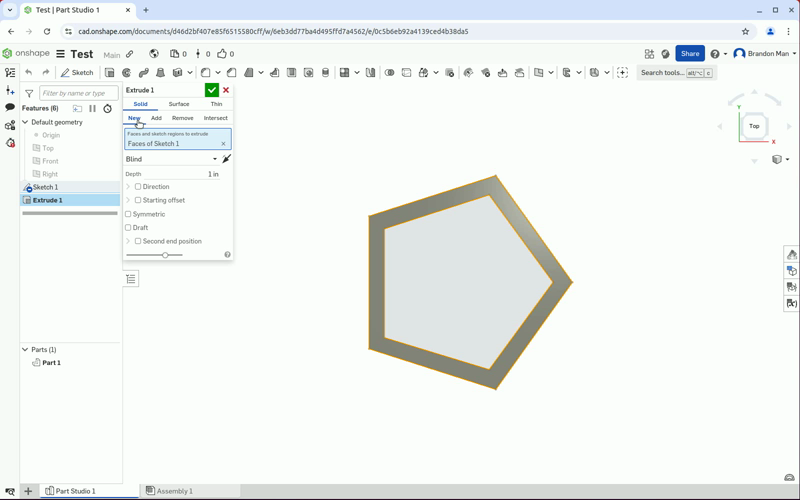
key(tab, 4)
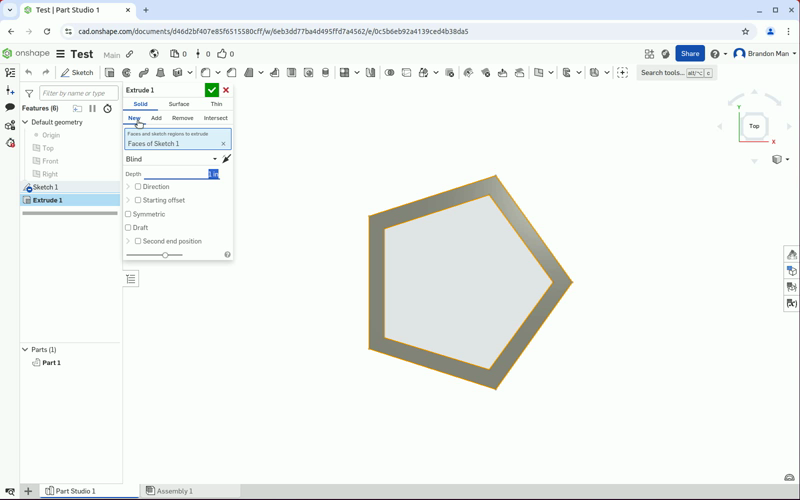
text(5.536)
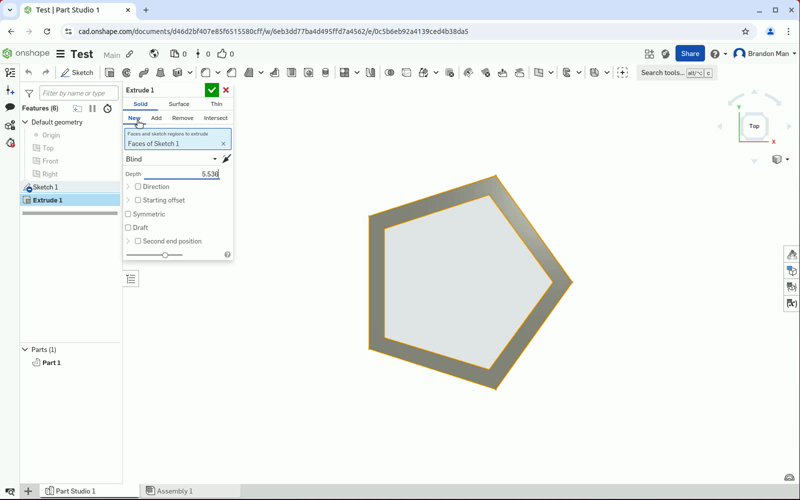
key(enter)
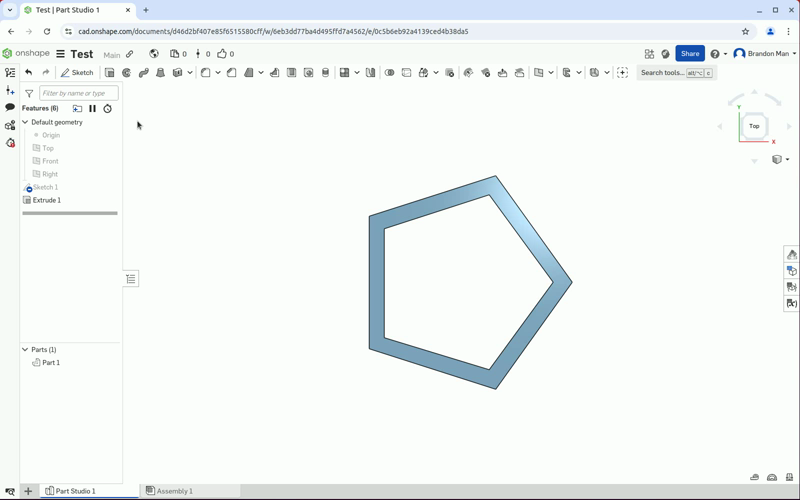
key(shift+h)
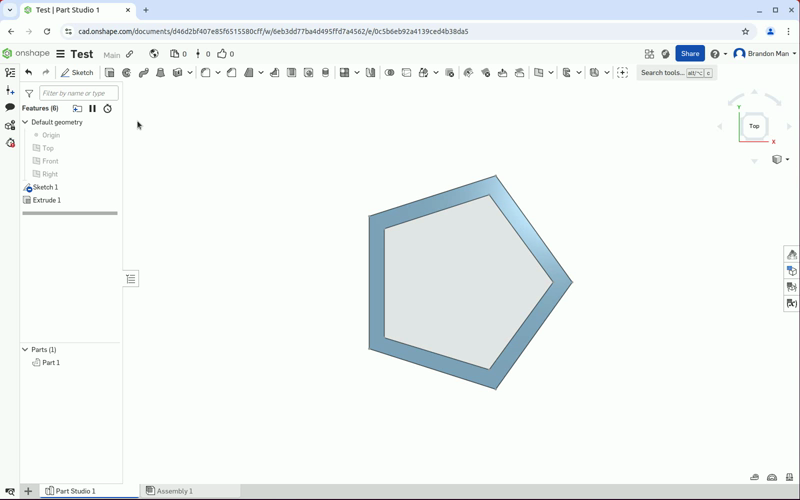
key(shift+h)
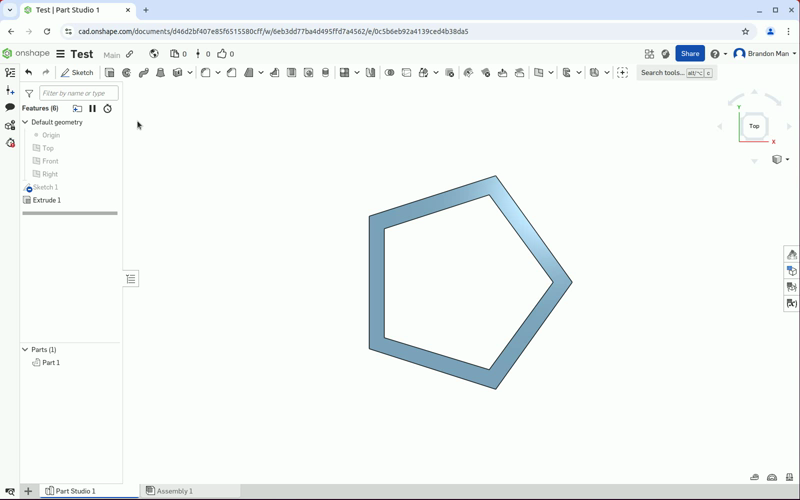
mouse_move(73, 189)
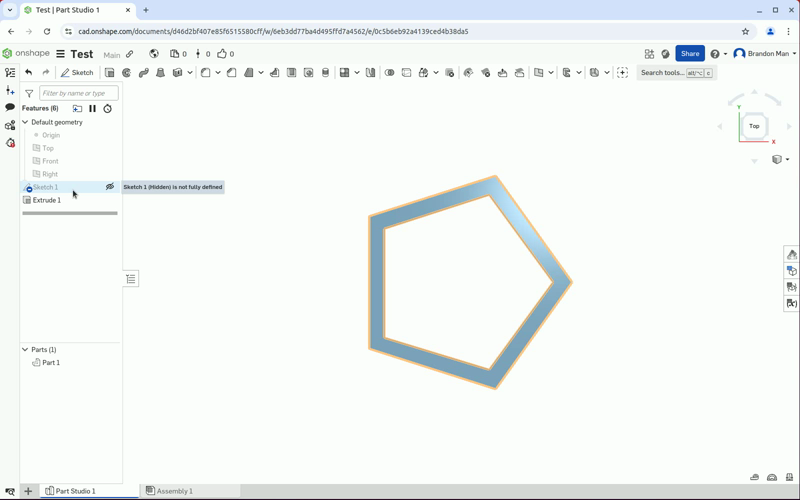
click(73, 189)
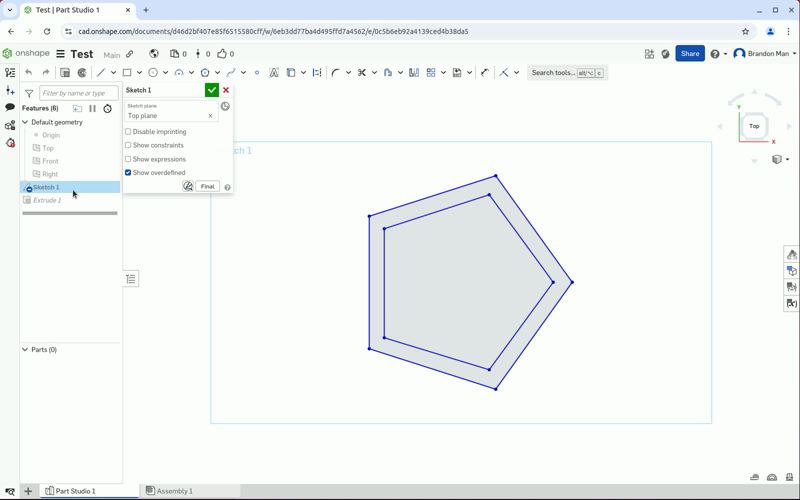
mouse_move(229, 92)
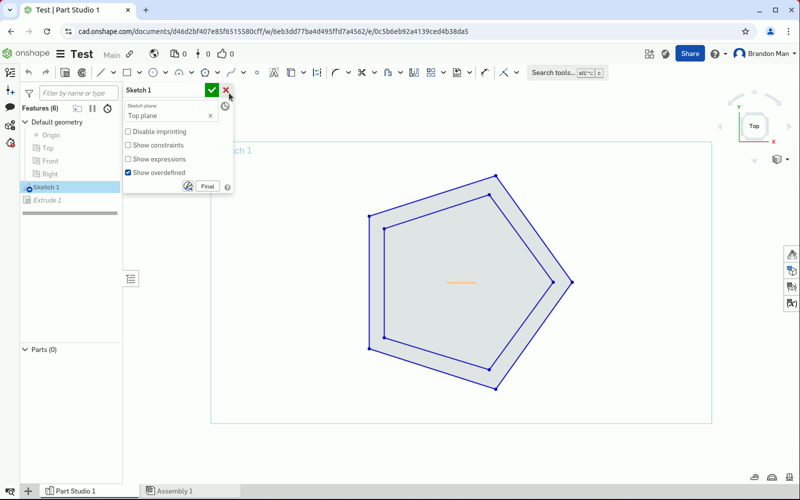
click(229, 92)
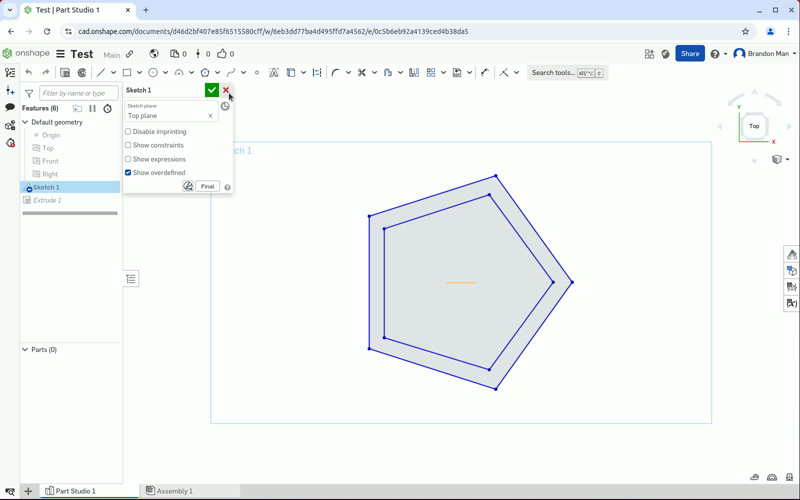
key(shift+s)
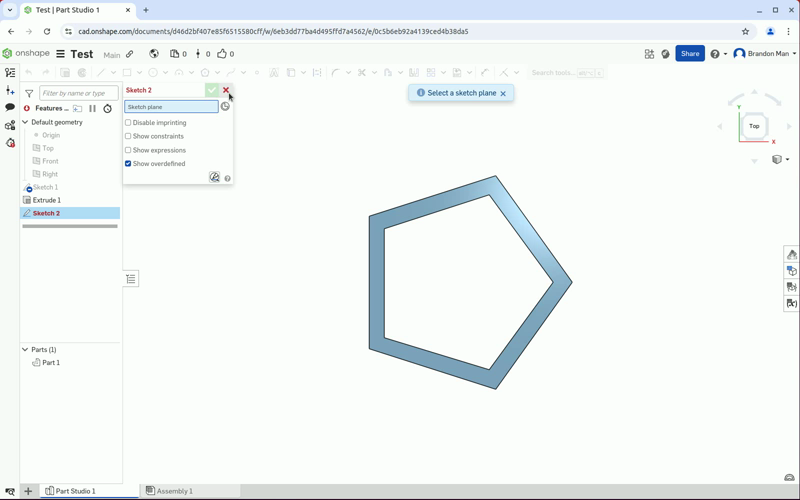
mouse_move(73, 150)
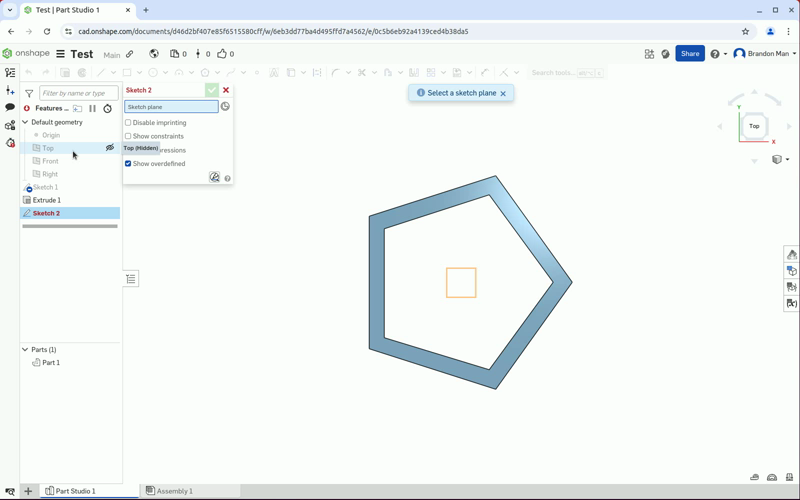
click(73, 150)
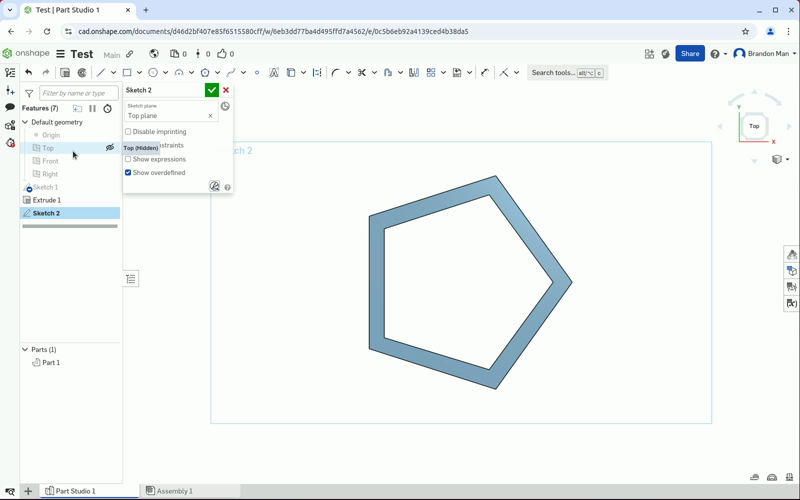
mouse_move(73, 352)
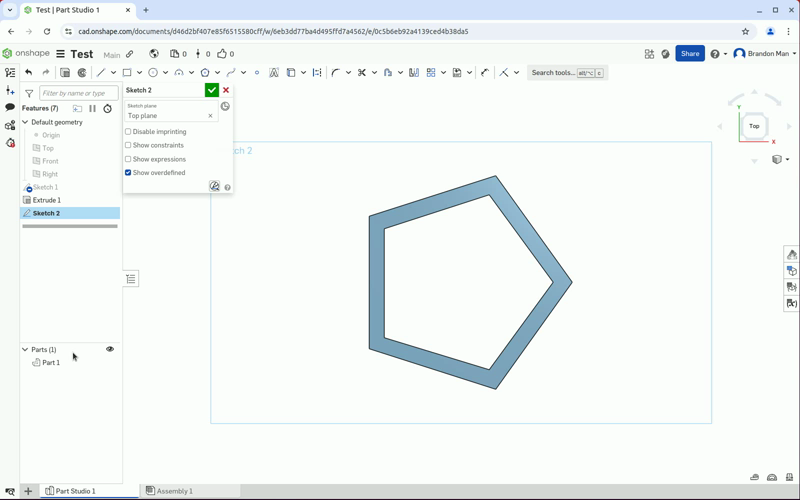
key(y)
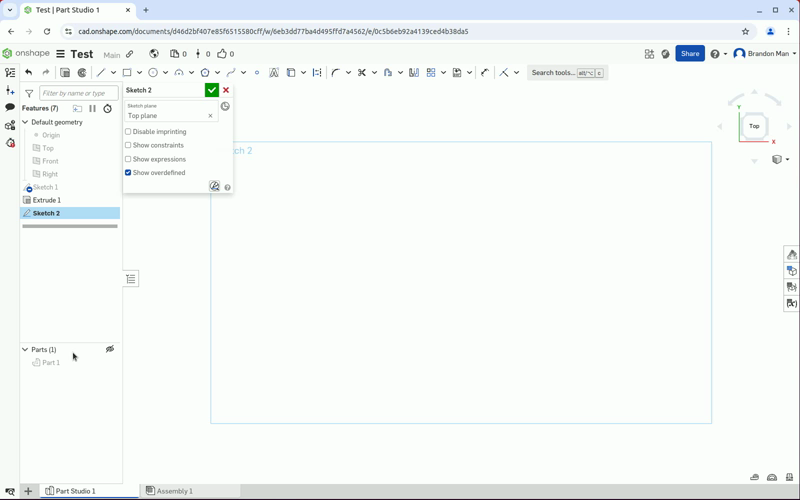
key(l)
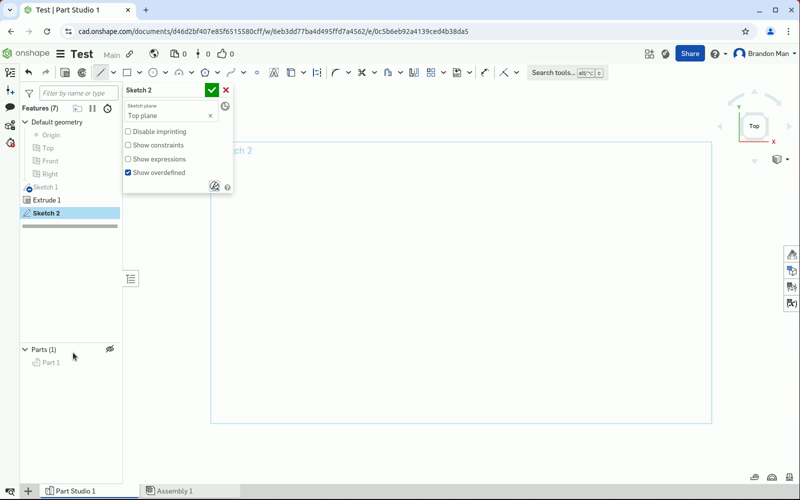
key_down(shift)
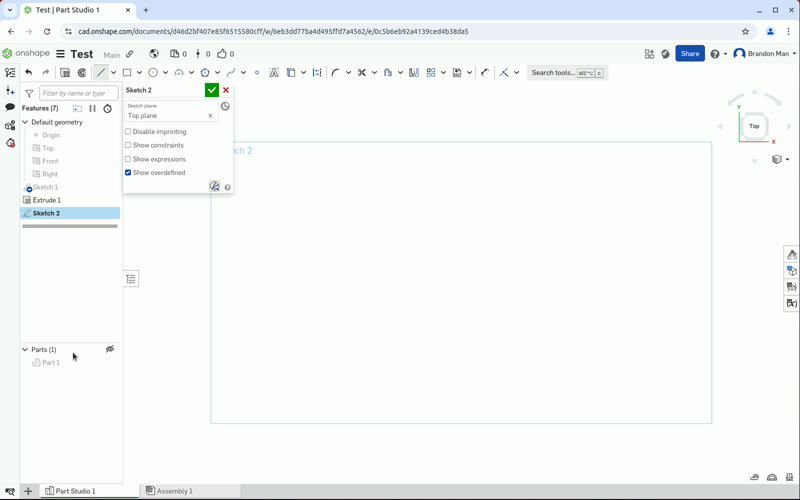
mouse_move(385, 337)
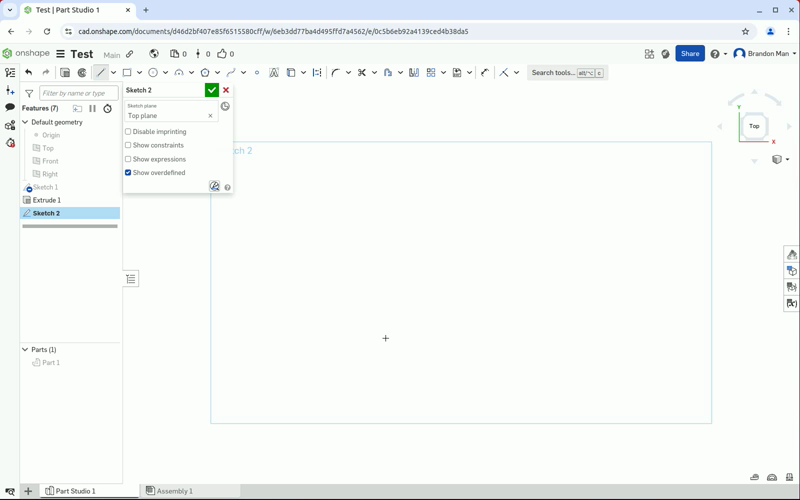
click(385, 337)
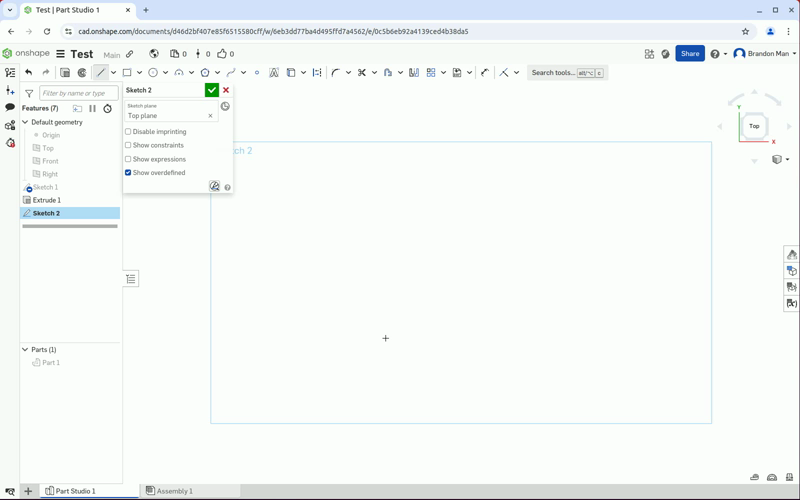
key_up(shift)
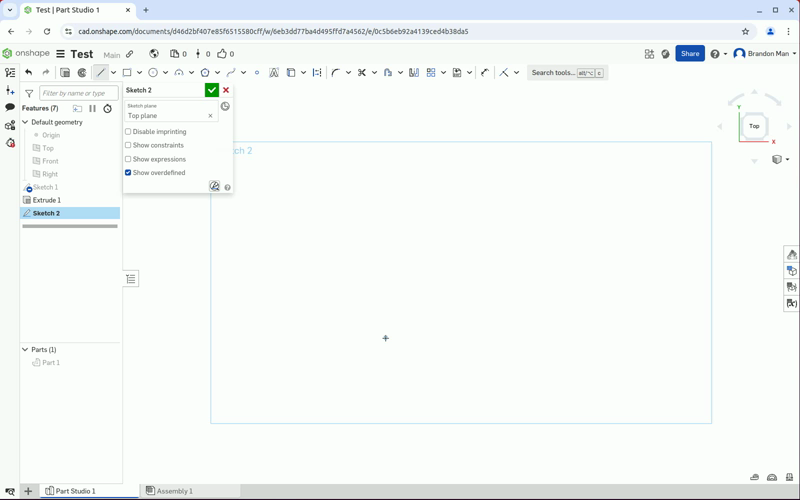
key_down(shift)
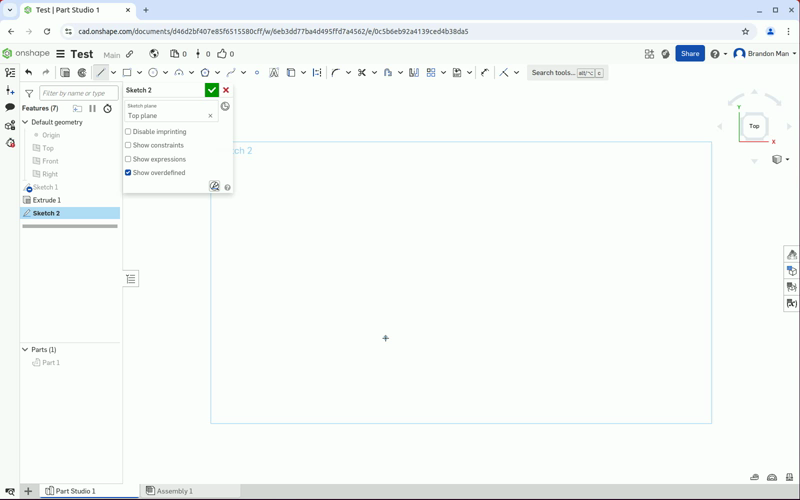
mouse_move(490, 371)
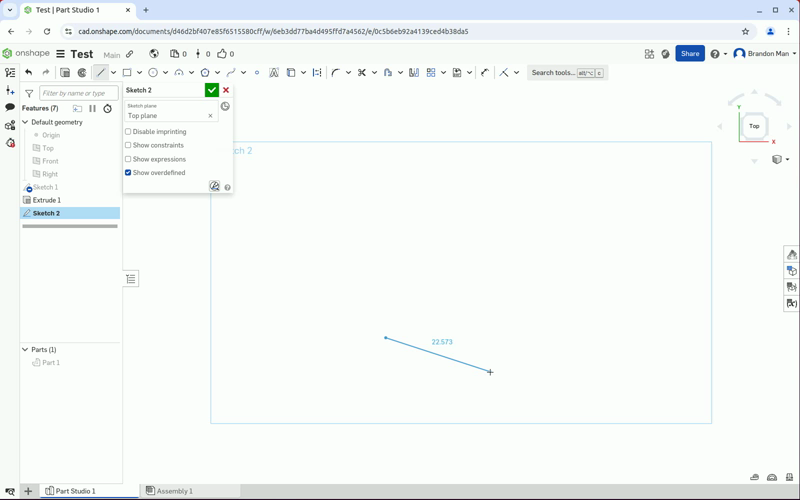
click(490, 371)
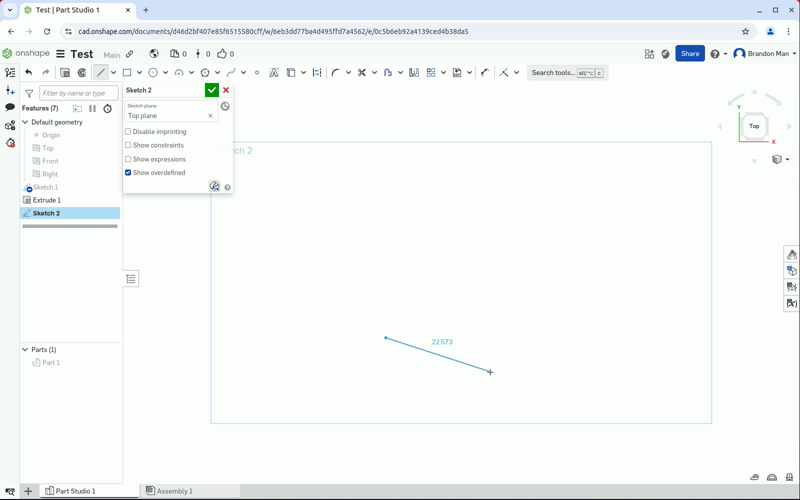
key_up(shift)
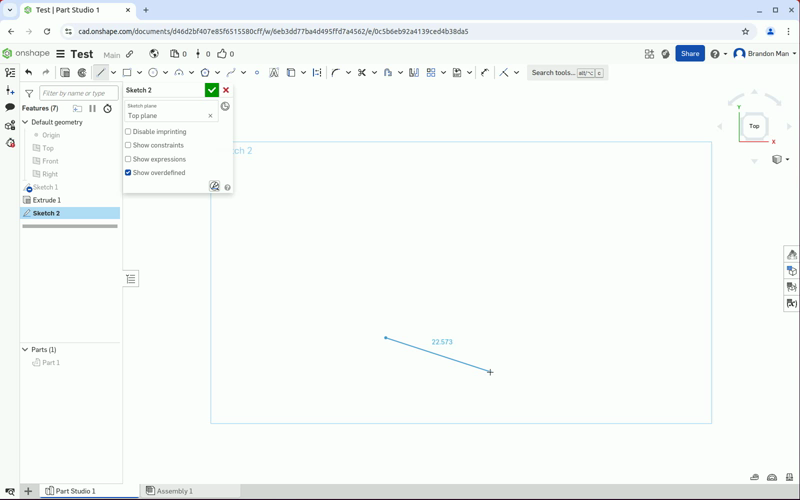
key_down(shift)
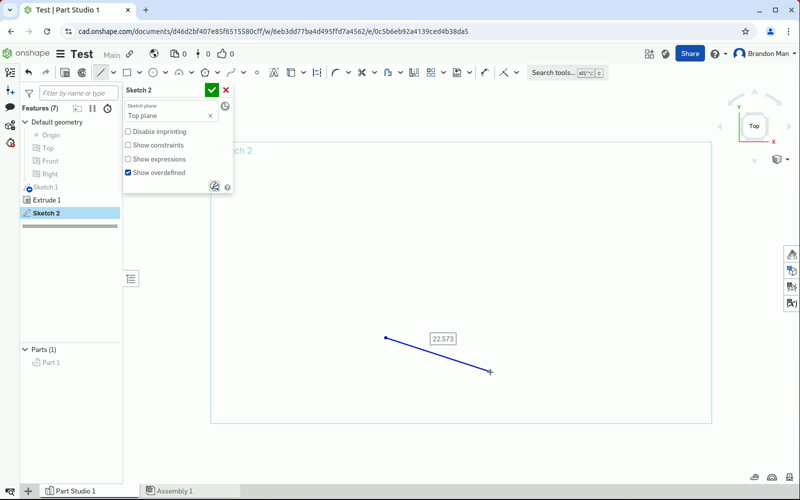
mouse_move(554, 283)
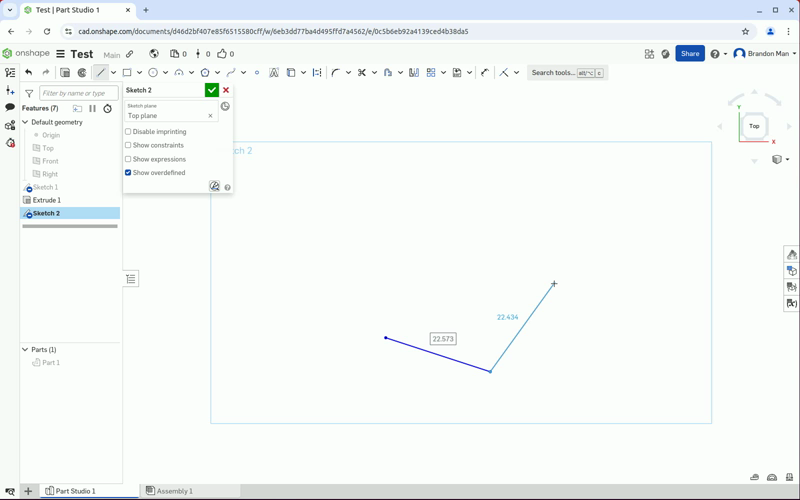
click(554, 283)
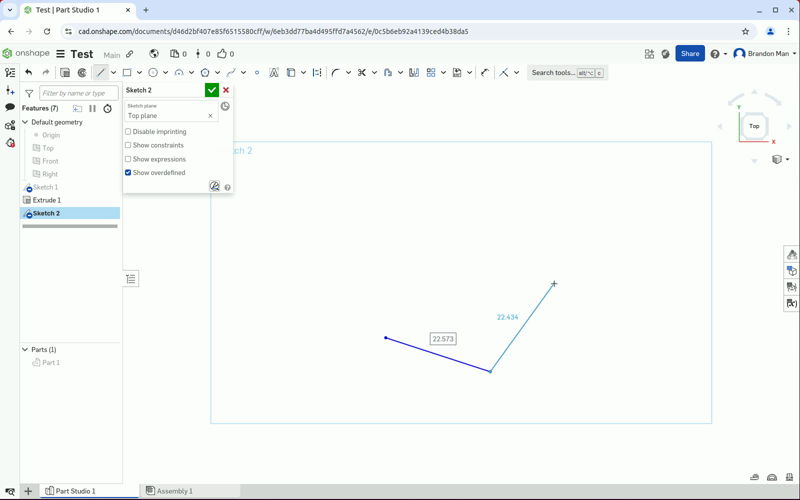
key_up(shift)
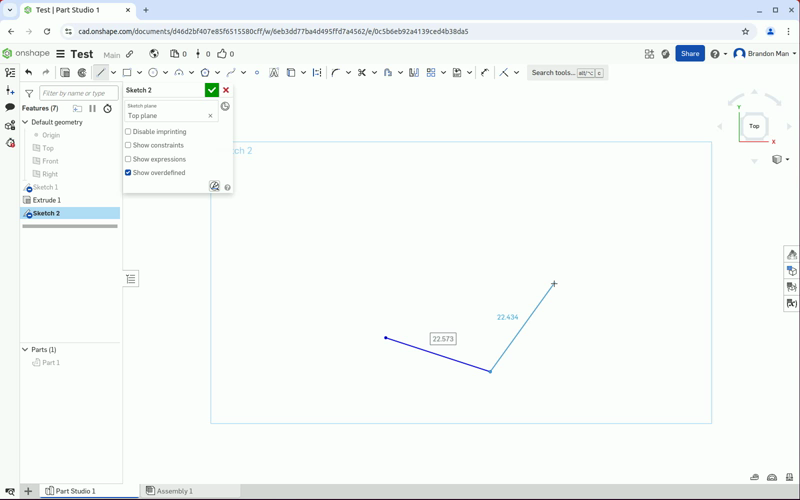
key_down(shift)
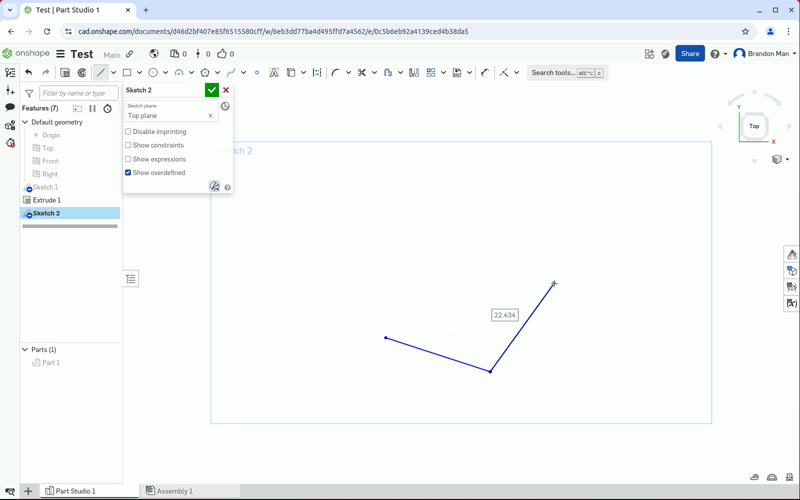
mouse_move(490, 194)
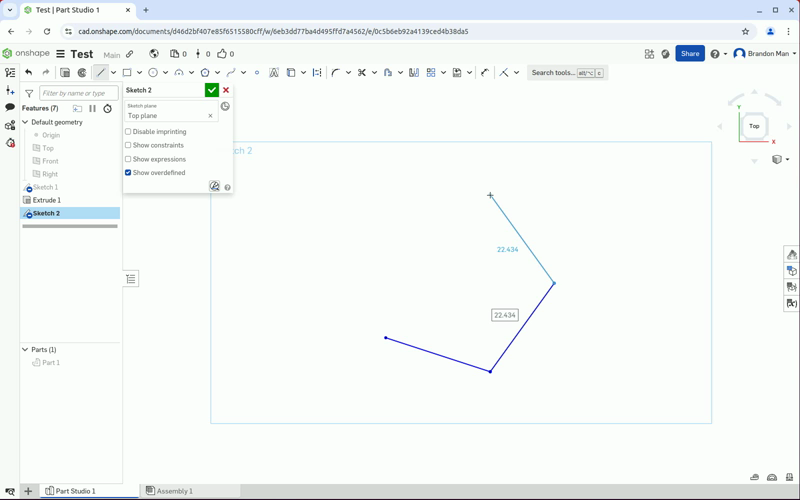
click(490, 194)
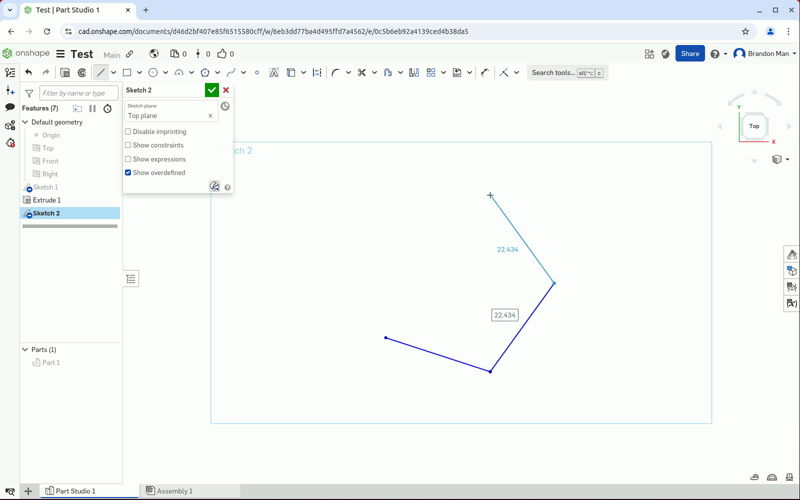
key_up(shift)
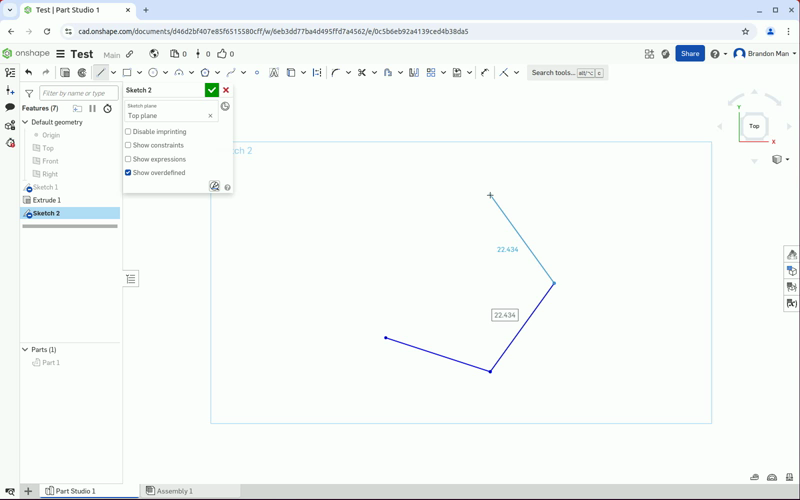
key_down(shift)
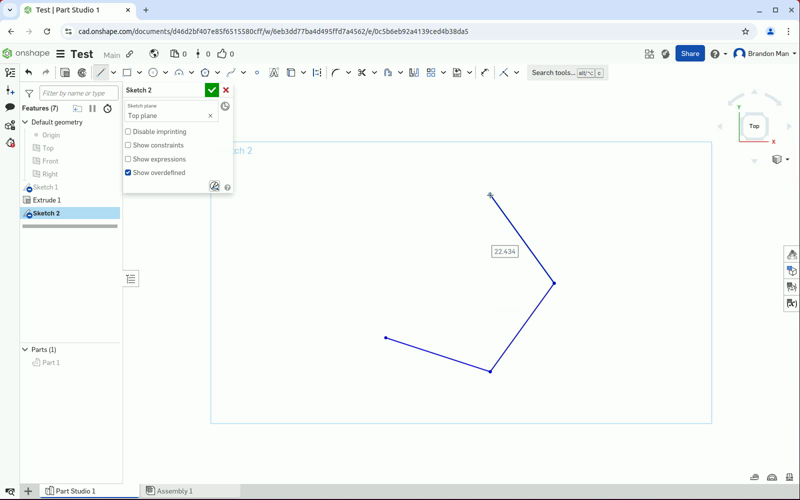
mouse_move(385, 228)
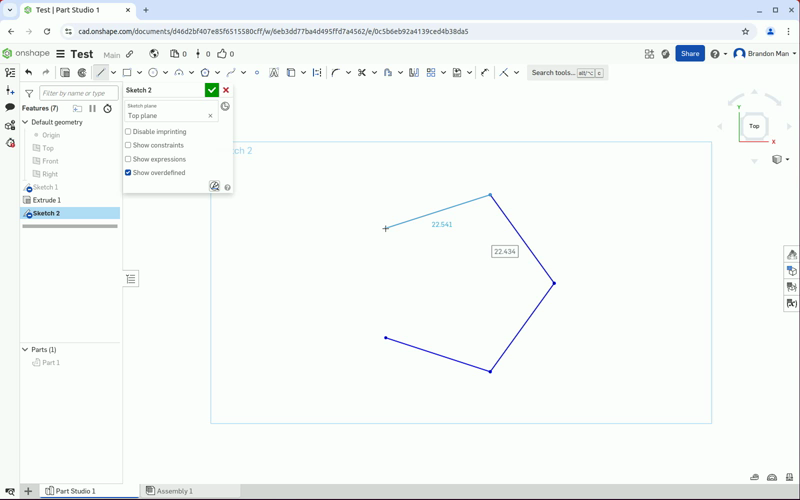
click(385, 228)
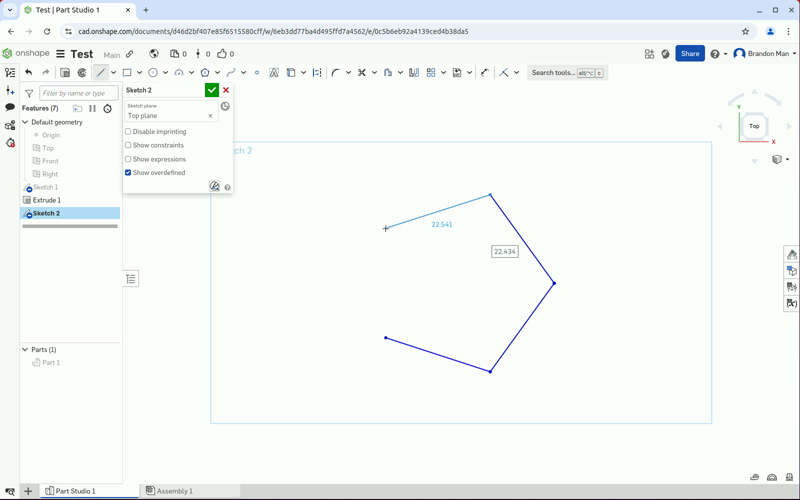
key_up(shift)
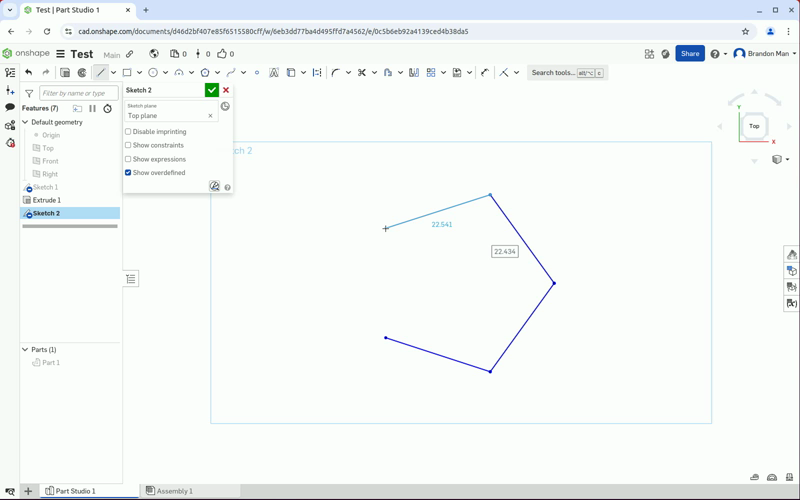
key_down(shift)
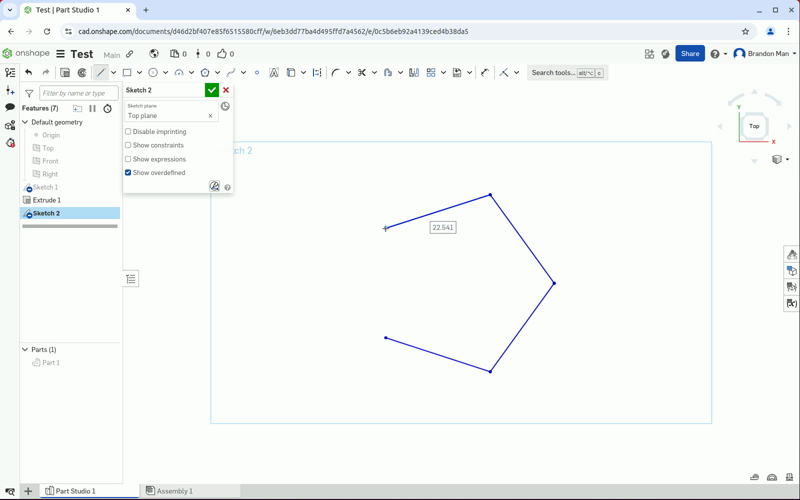
mouse_move(385, 337)
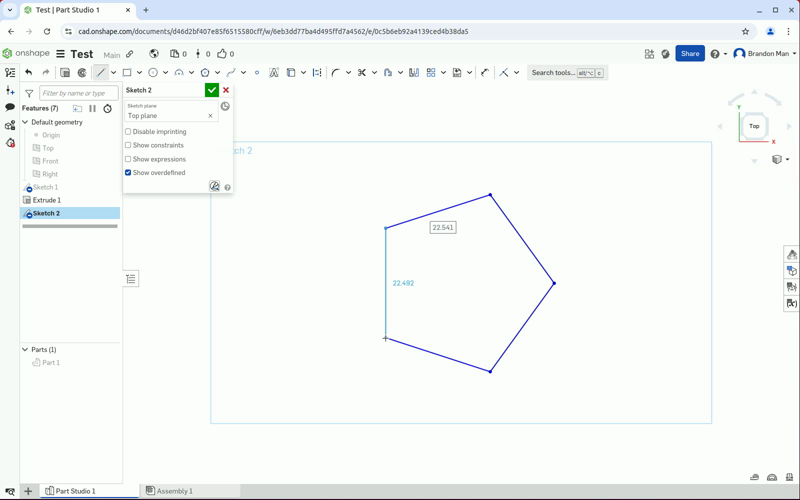
key_up(shift)
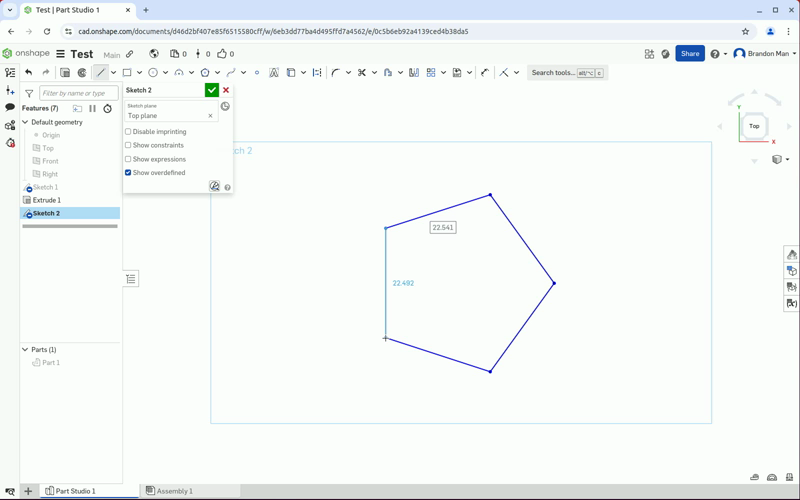
click(385, 337)
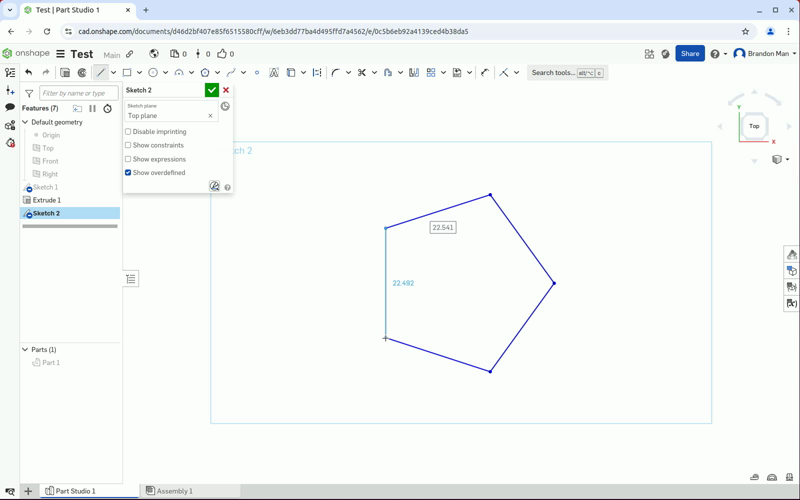
key(esc)
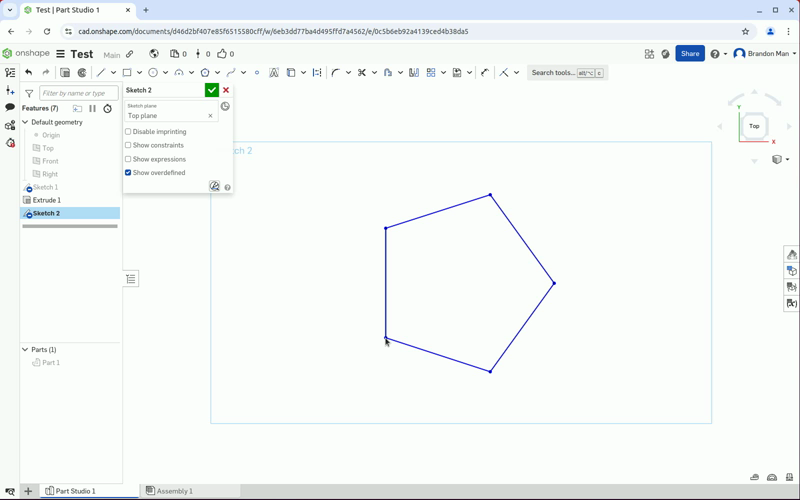
key(l)
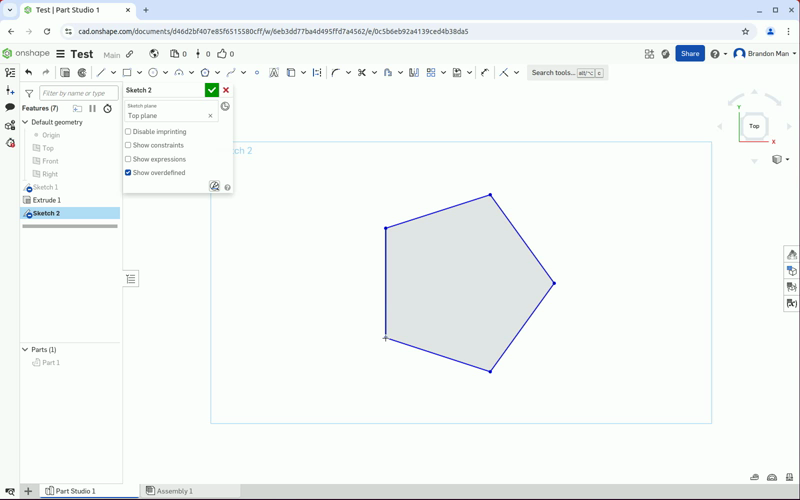
key_down(shift)
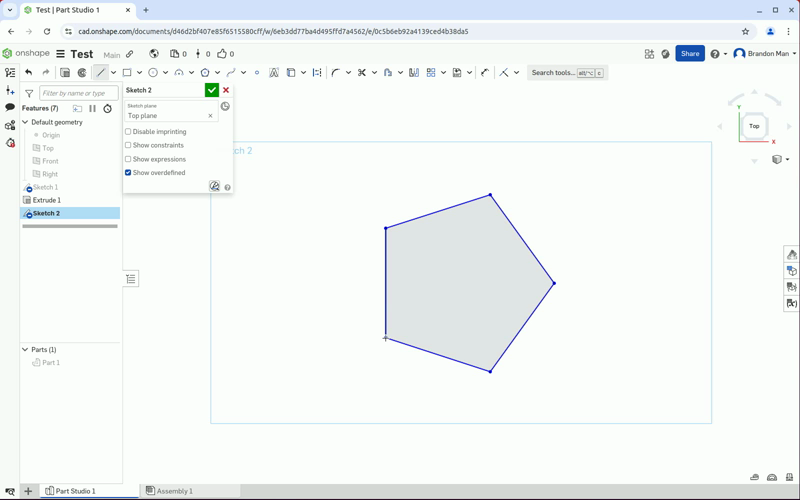
mouse_move(401, 325)
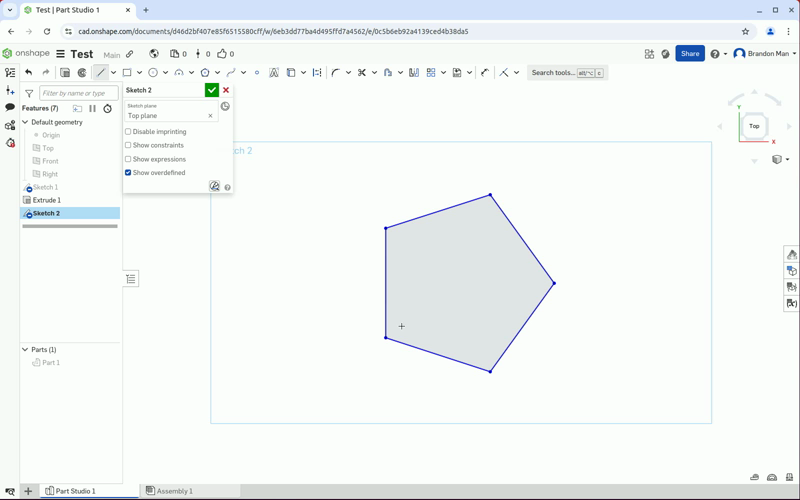
click(401, 325)
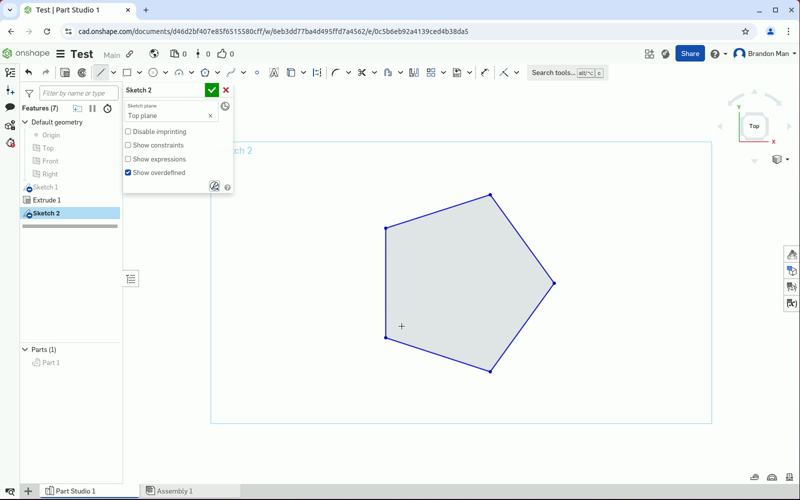
key_up(shift)
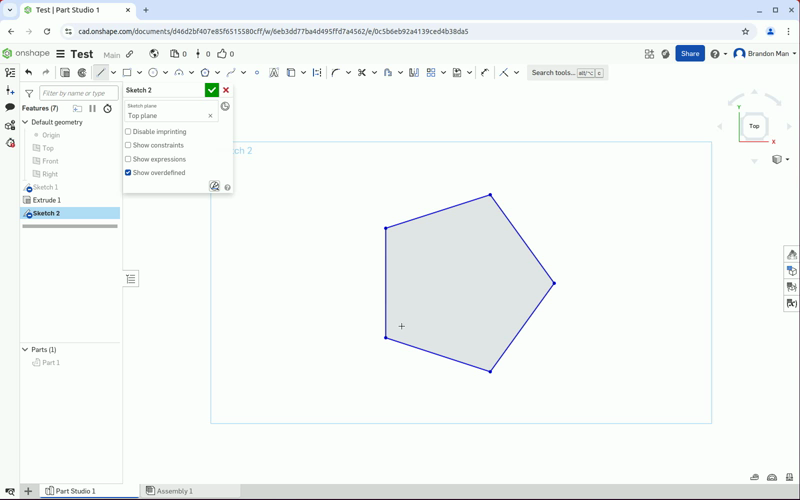
key_down(shift)
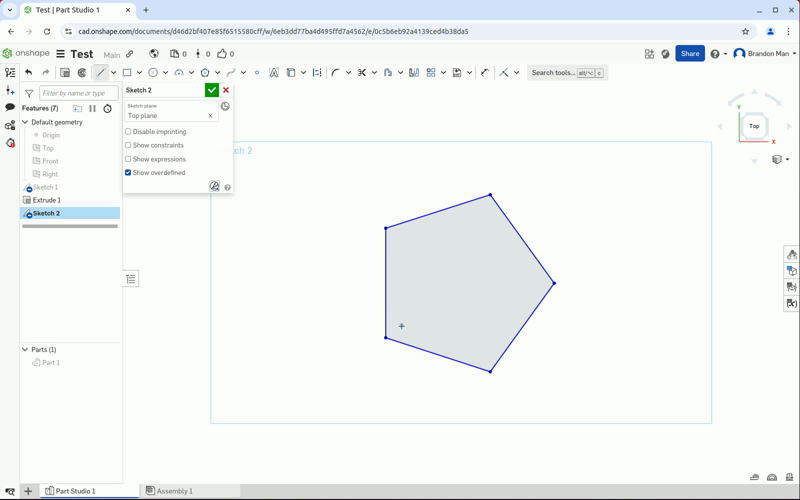
mouse_move(483, 352)
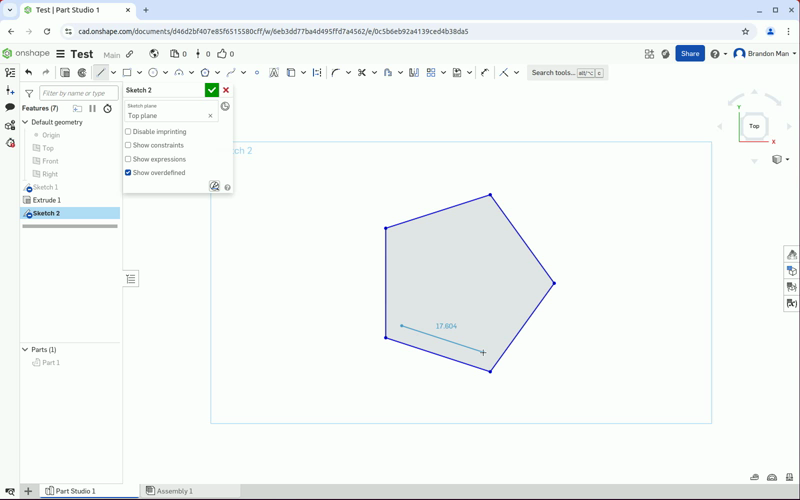
click(483, 352)
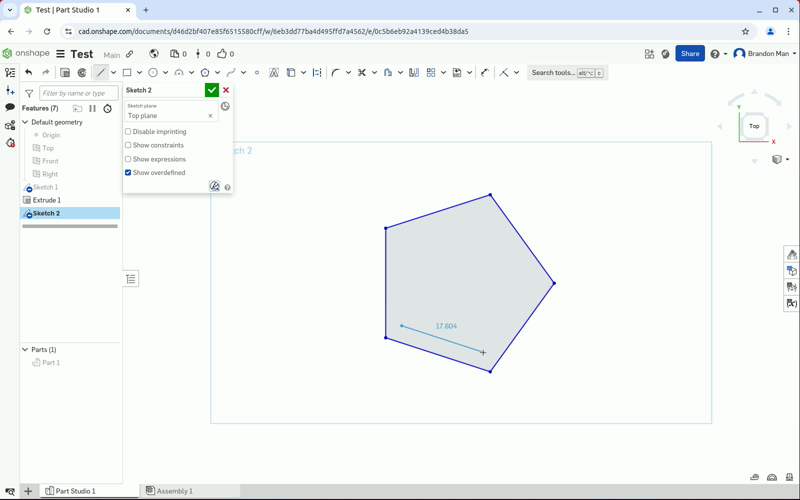
key_up(shift)
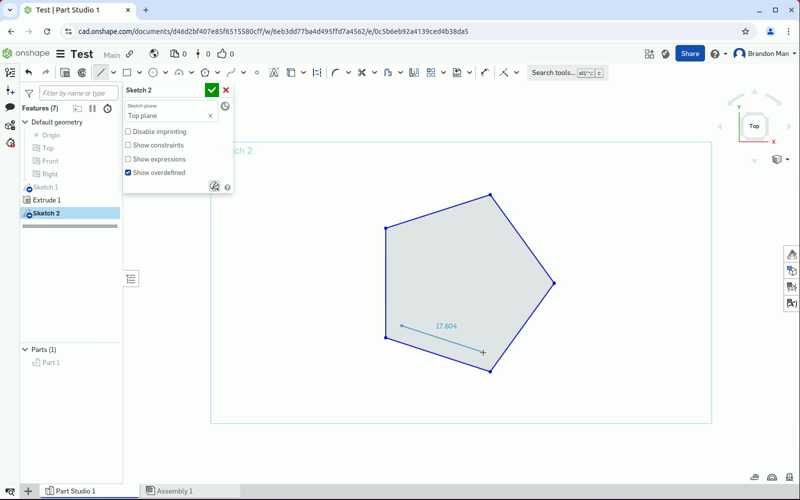
key_down(shift)
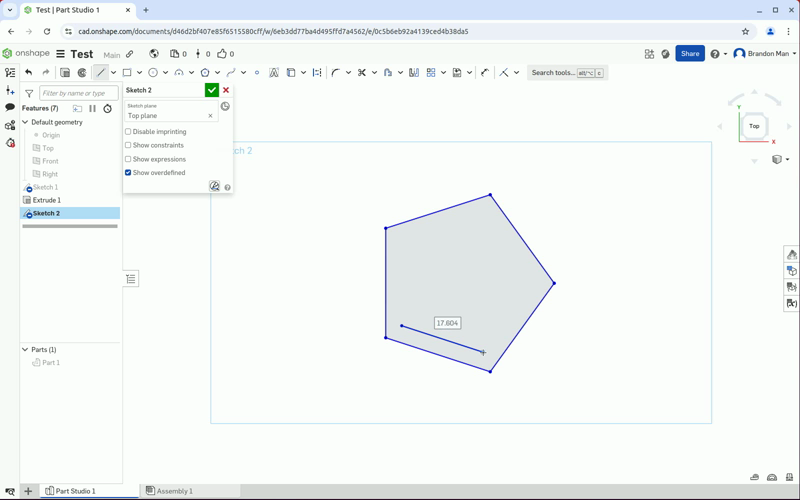
mouse_move(532, 283)
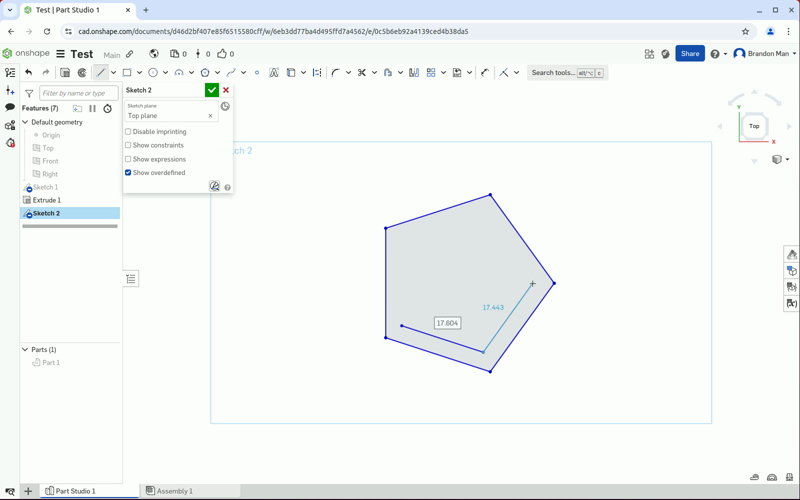
click(532, 283)
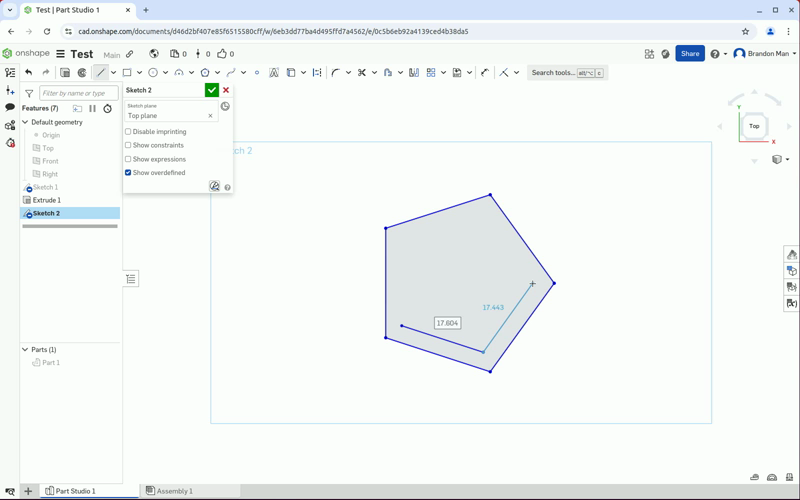
key_up(shift)
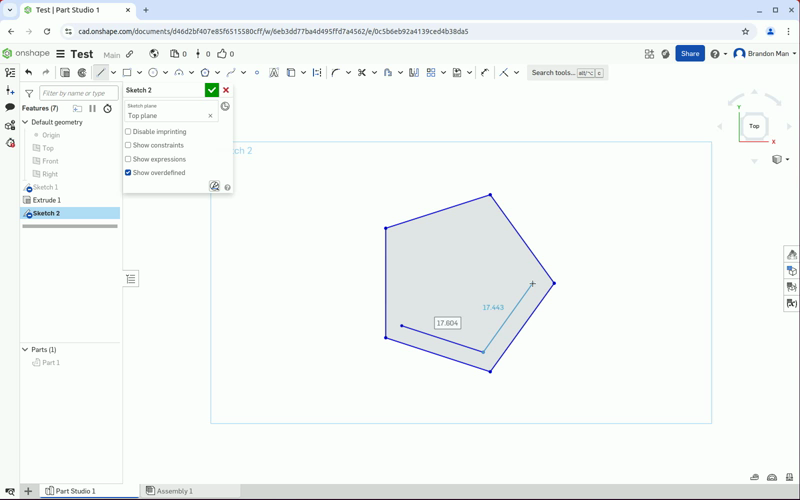
key_down(shift)
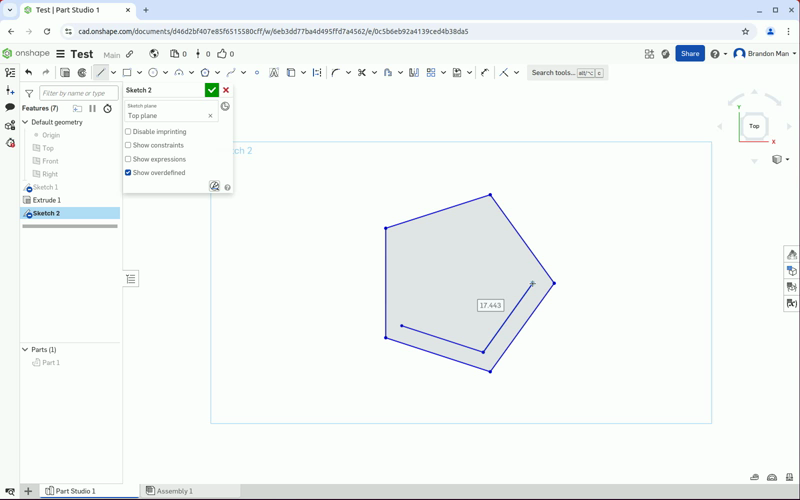
mouse_move(483, 213)
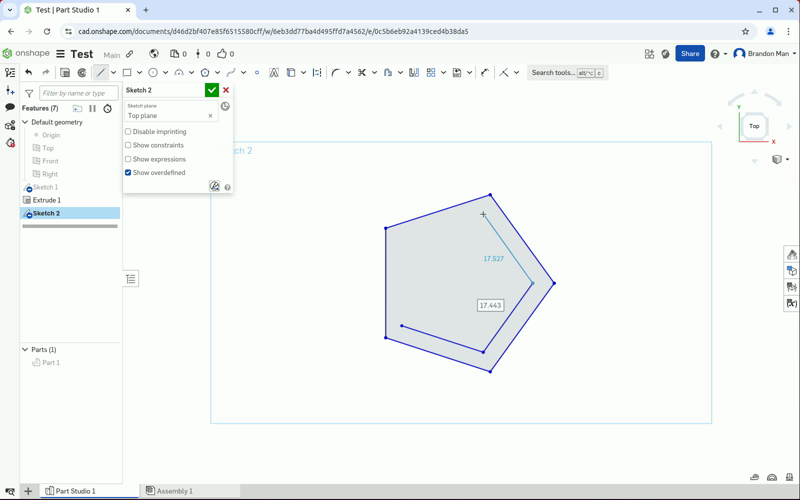
click(483, 213)
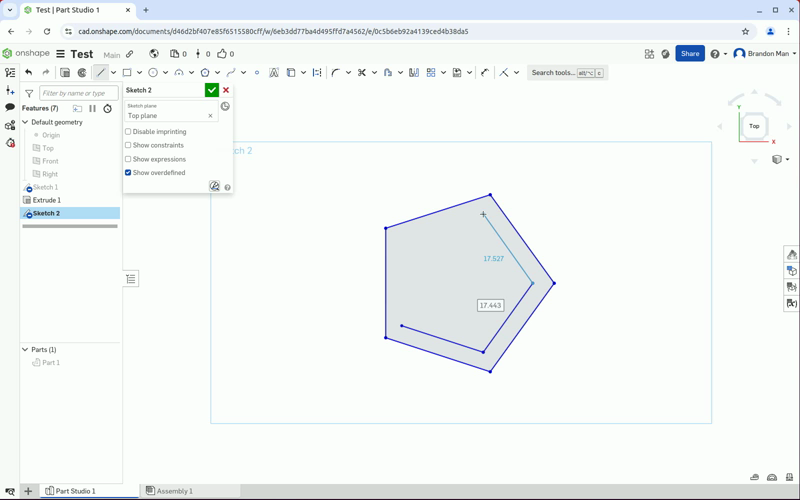
key_up(shift)
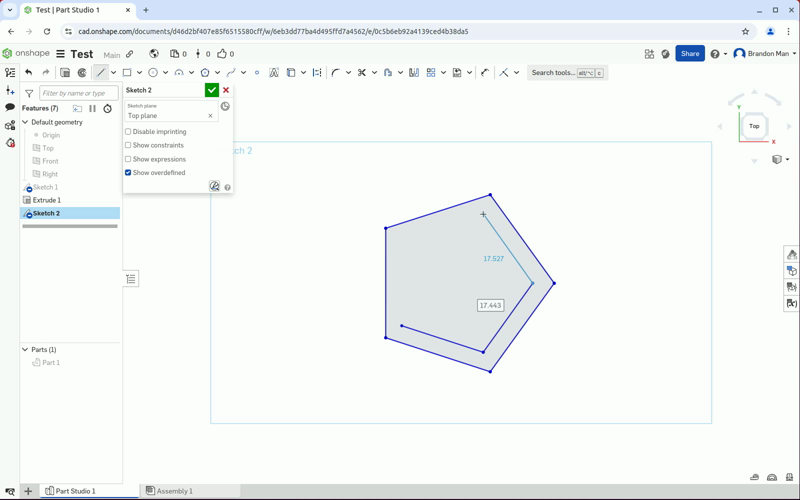
key_down(shift)
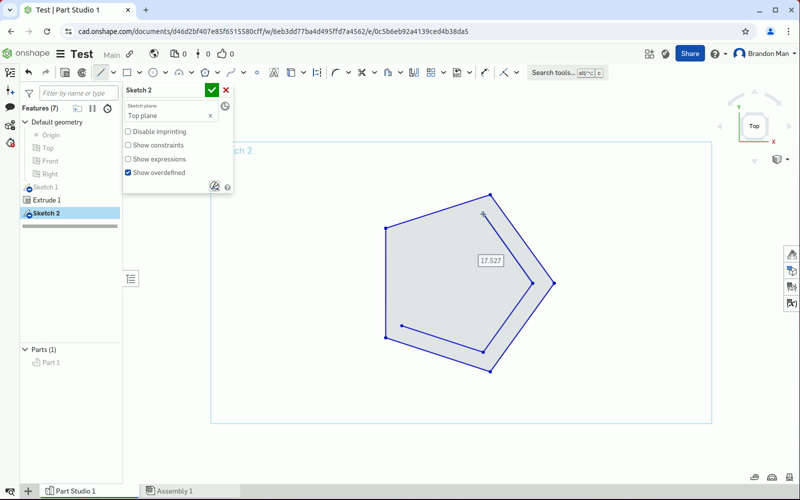
mouse_move(401, 240)
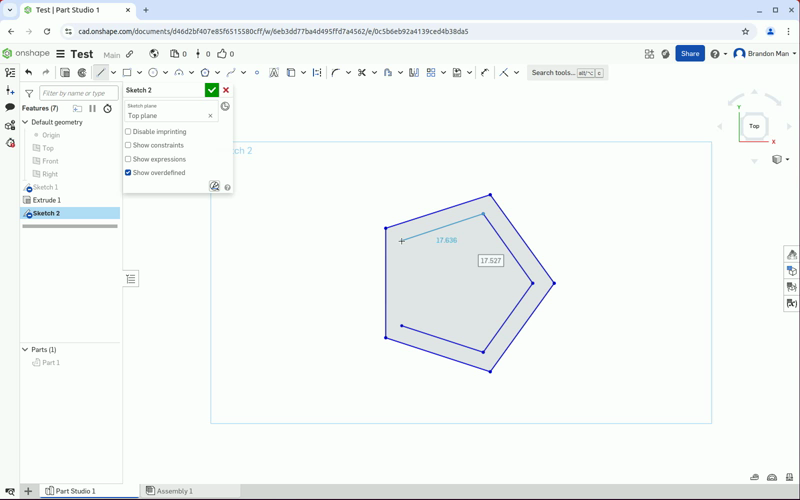
click(401, 240)
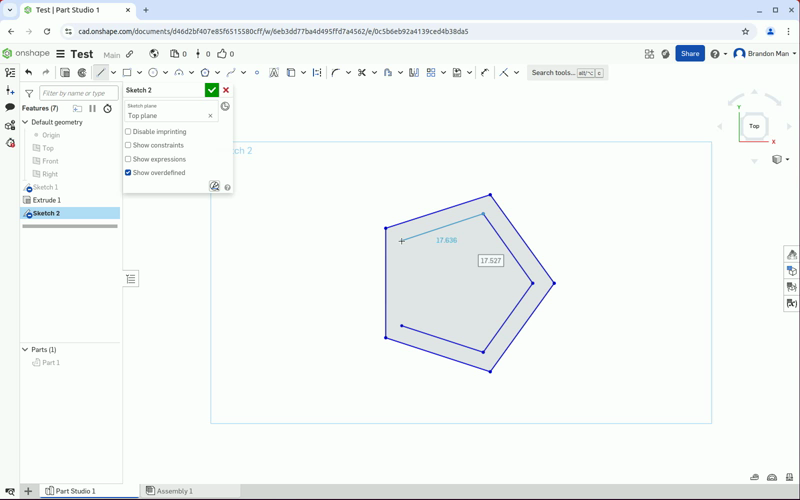
key_up(shift)
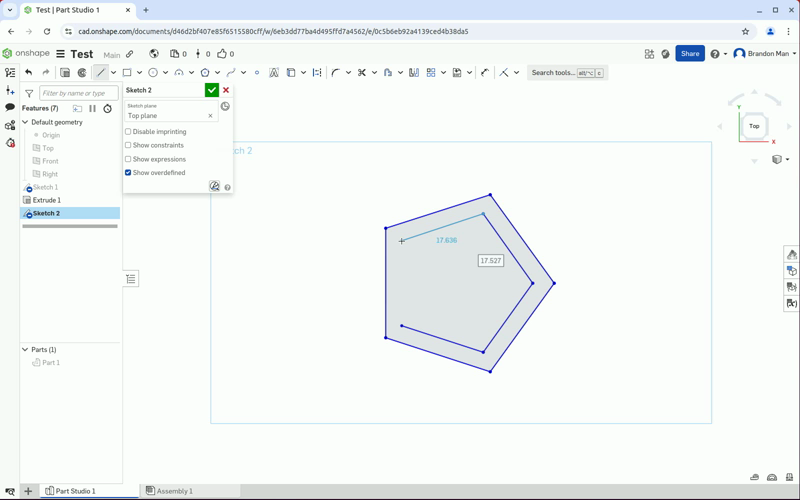
key_down(shift)
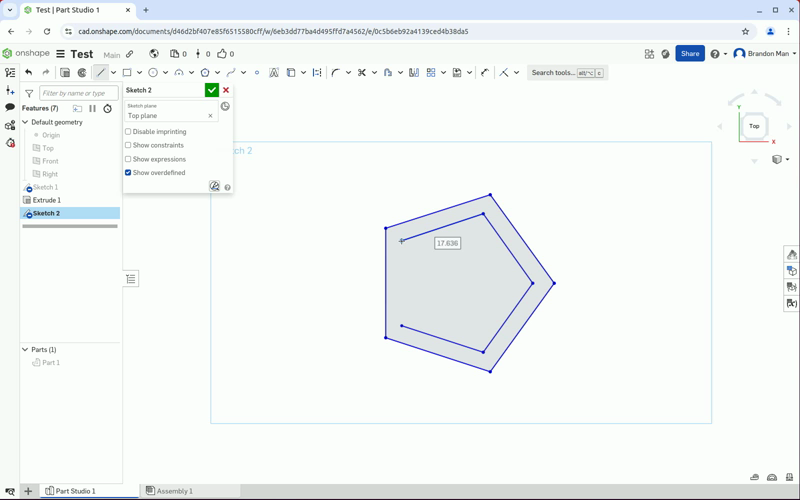
mouse_move(401, 325)
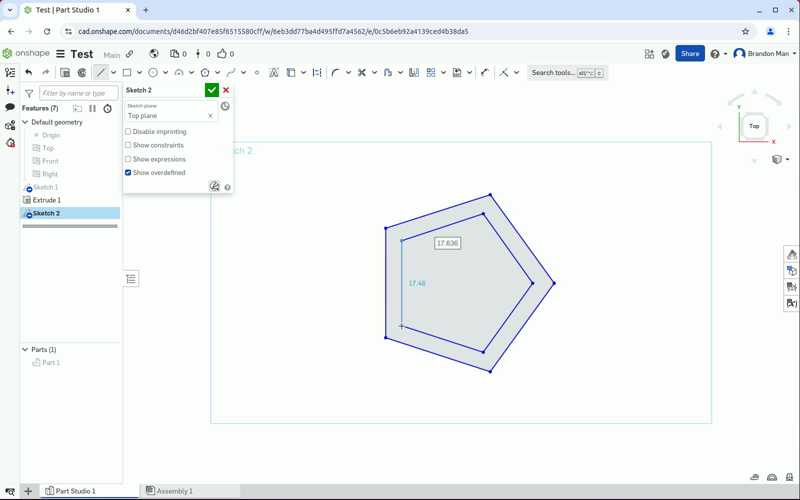
key_up(shift)
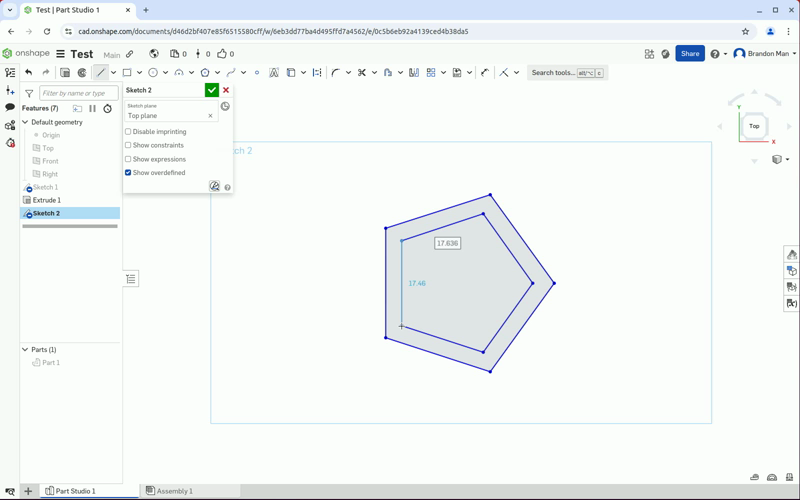
click(401, 325)
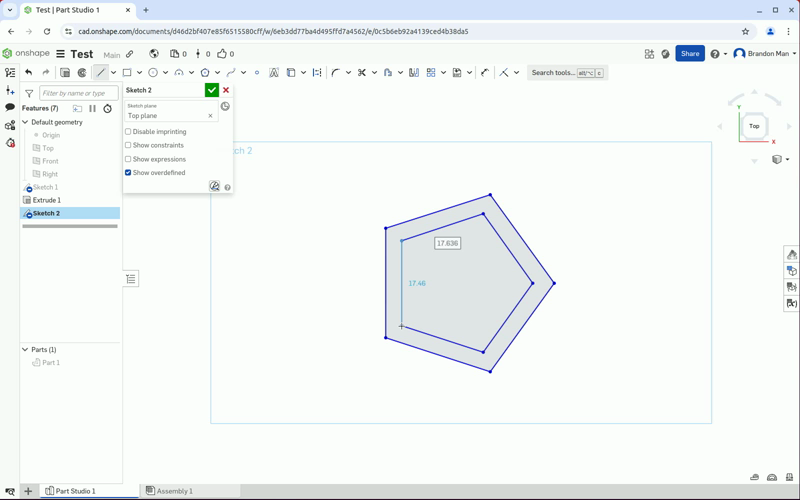
key(esc)
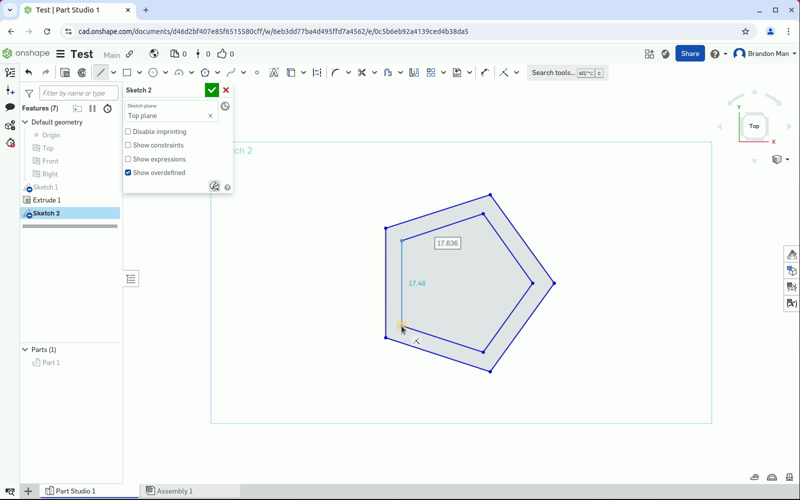
mouse_move(540, 274)
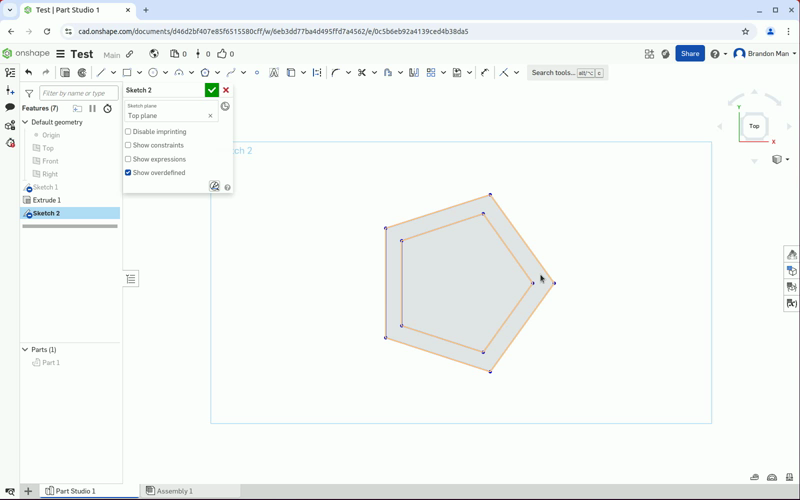
click(540, 274)
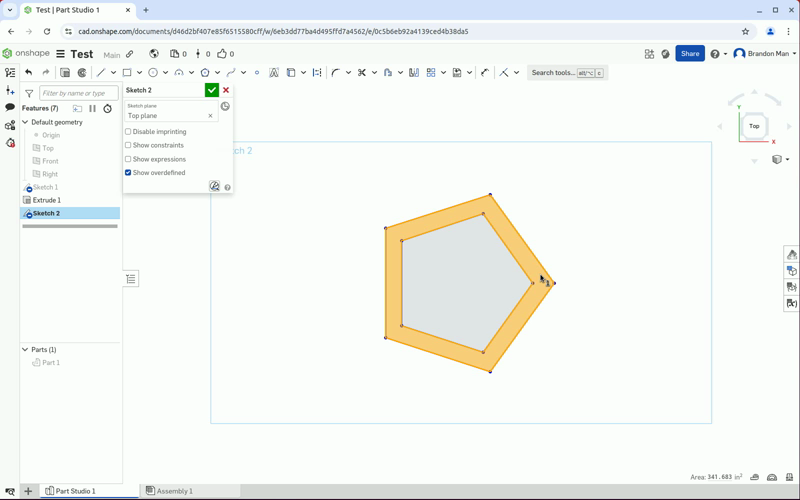
mouse_move(73, 352)
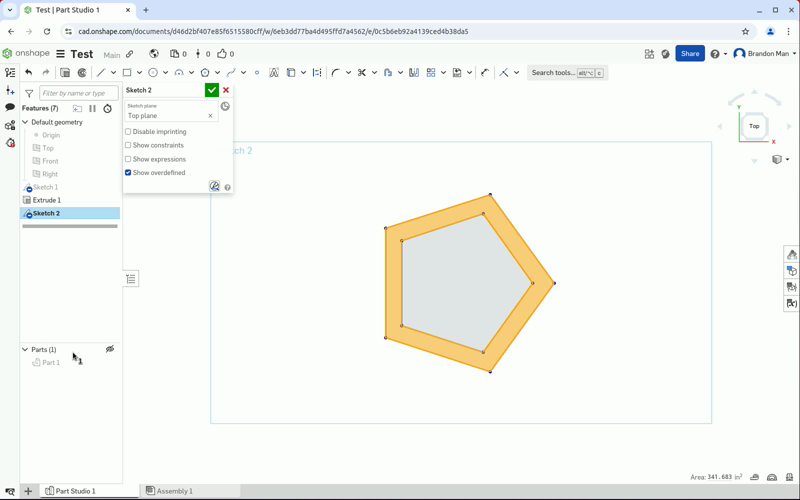
key(shift+y)
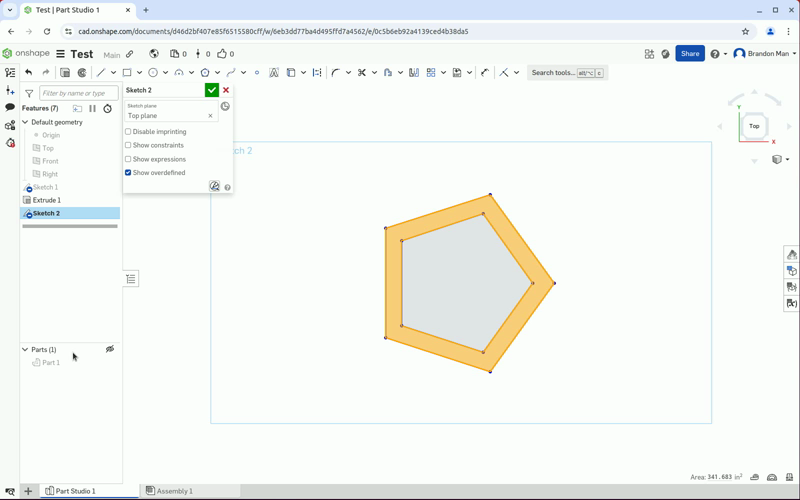
key(shift+e)
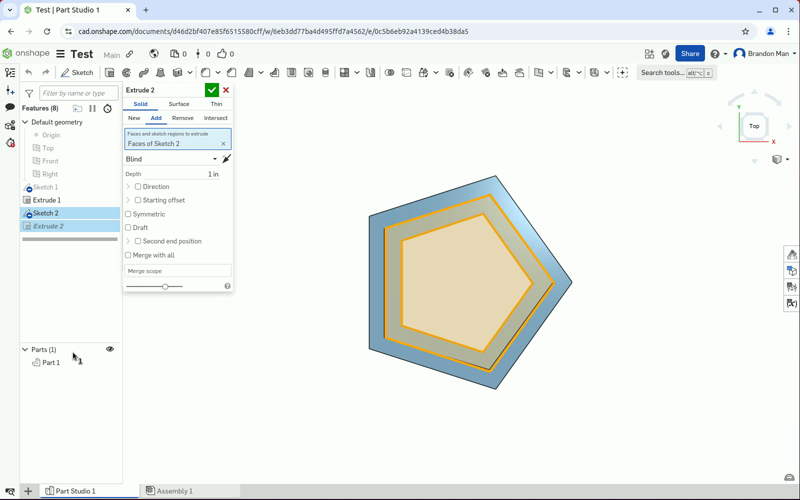
mouse_move(143, 106)
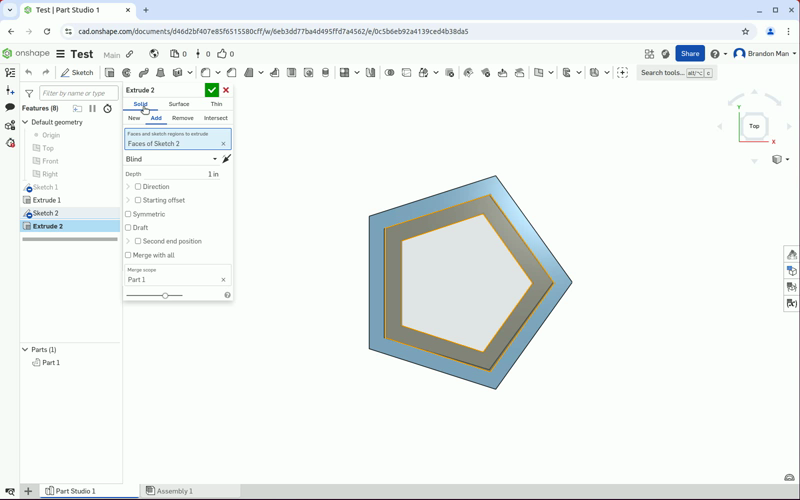
click(143, 106)
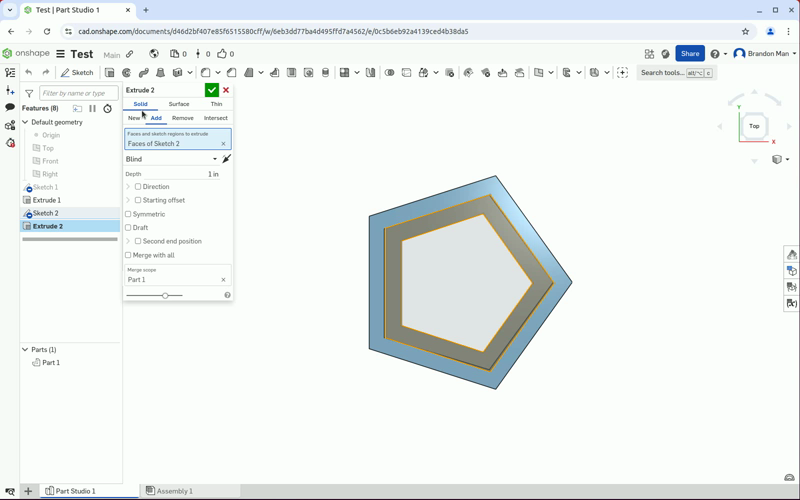
mouse_move(137, 120)
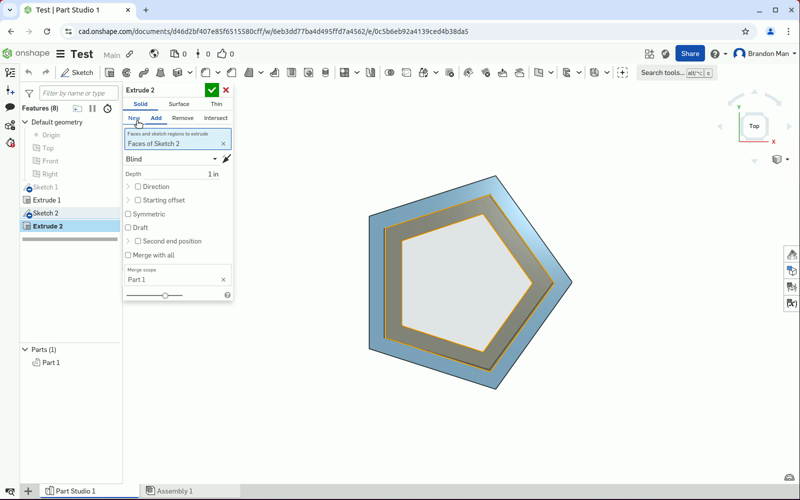
click(137, 120)
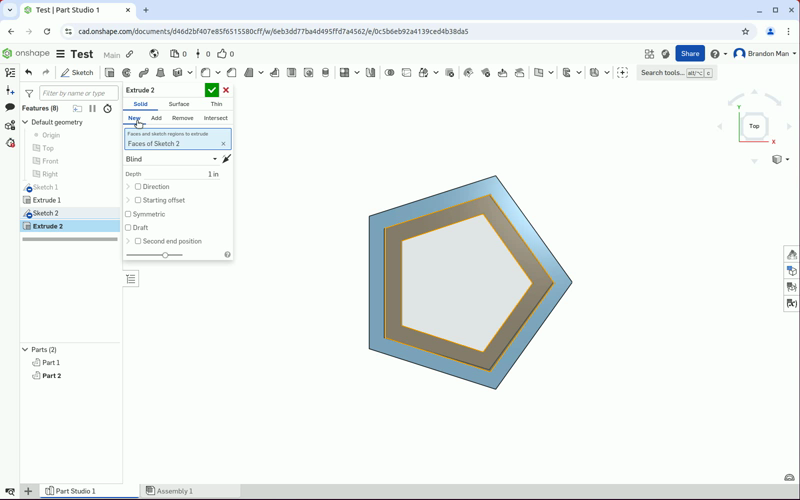
key(tab, 4)
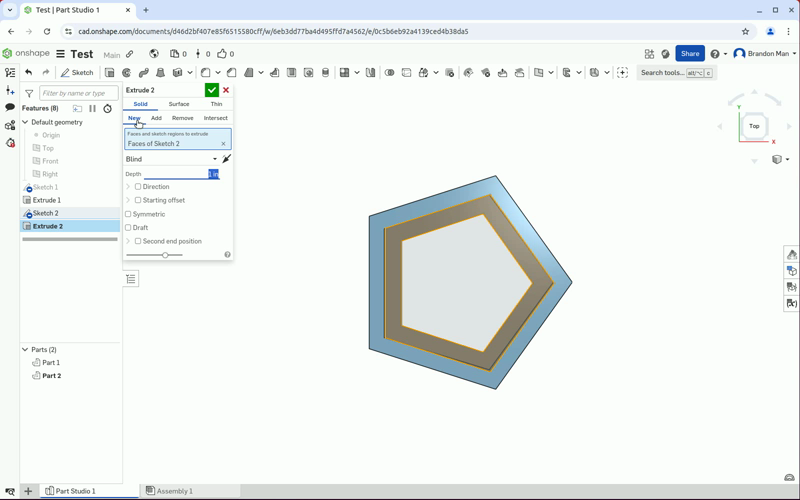
text(11.073)
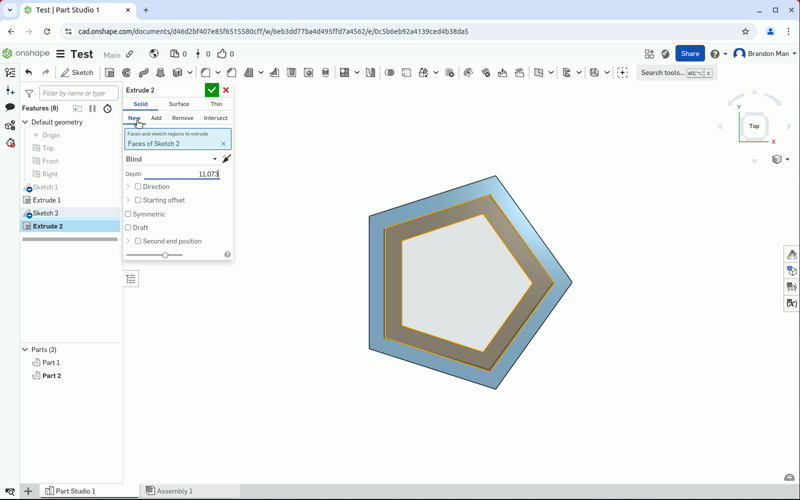
key(enter)
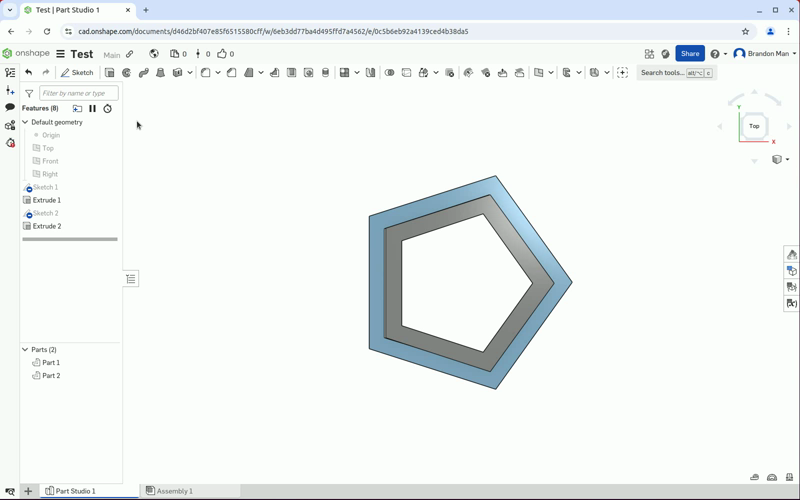
key(shift+h)
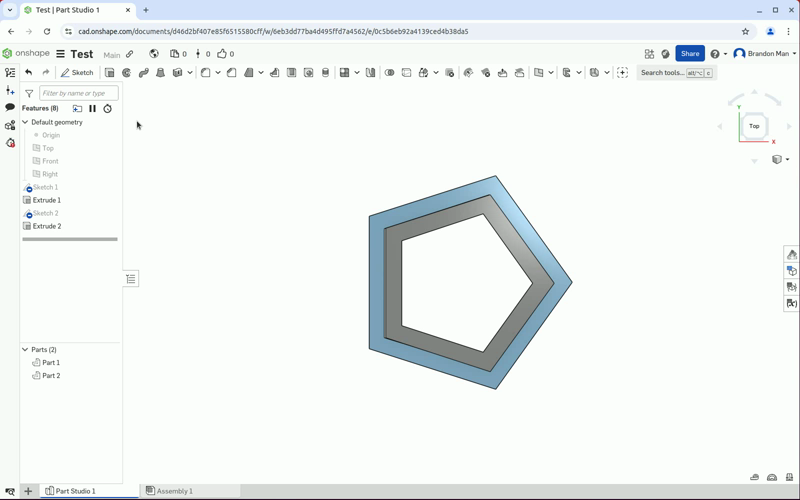
key(shift+h)
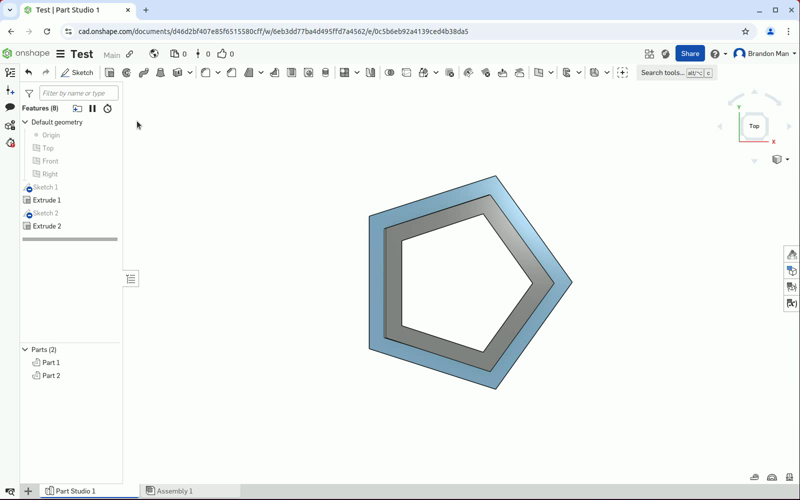
mouse_move(73, 189)
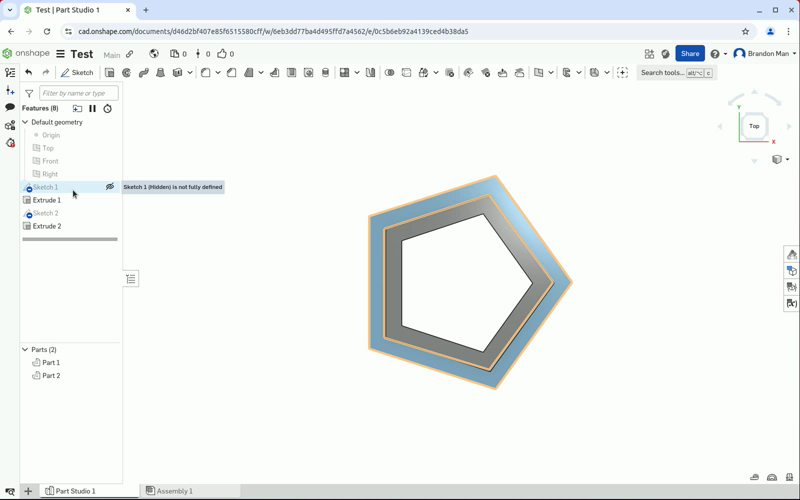
click(73, 189)
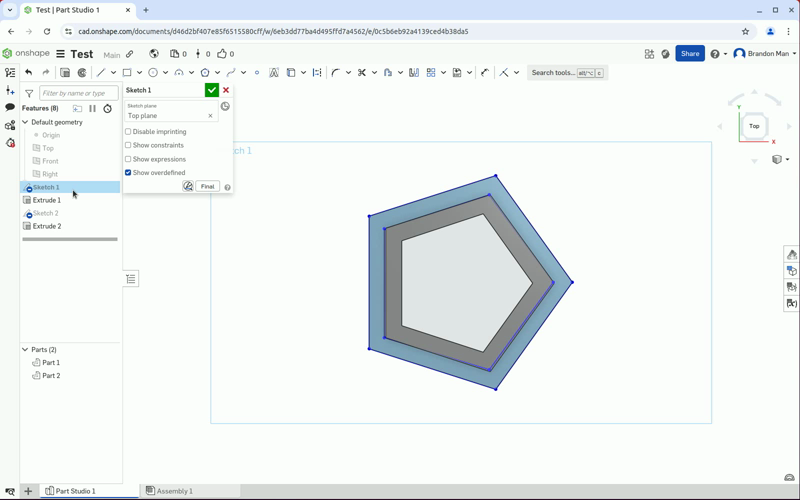
mouse_move(229, 92)
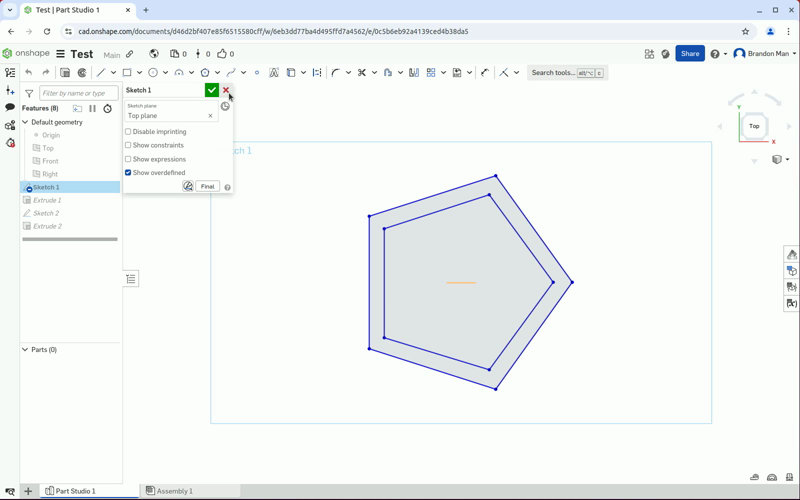
click(229, 92)
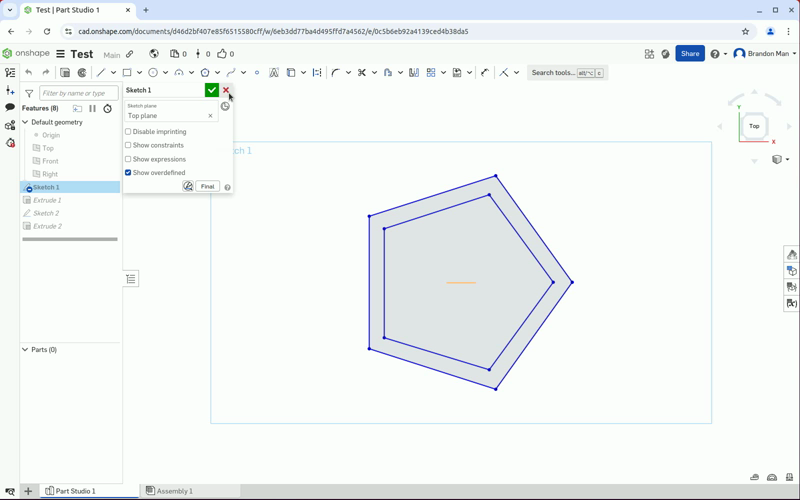
key(shift+s)
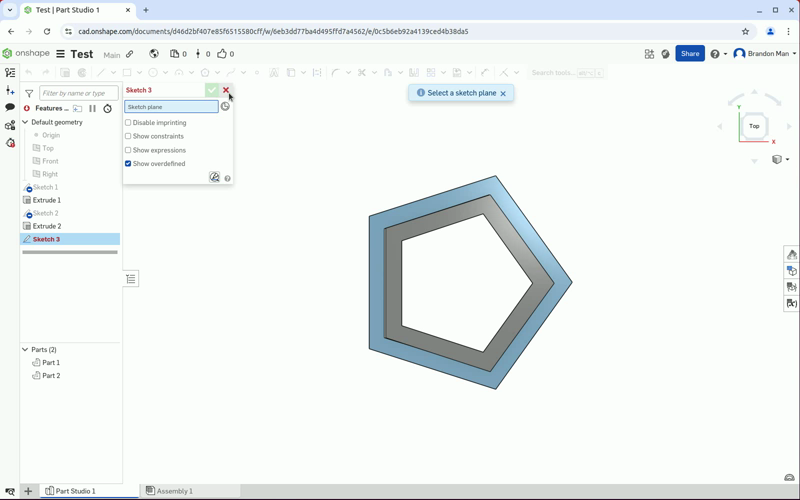
mouse_move(73, 150)
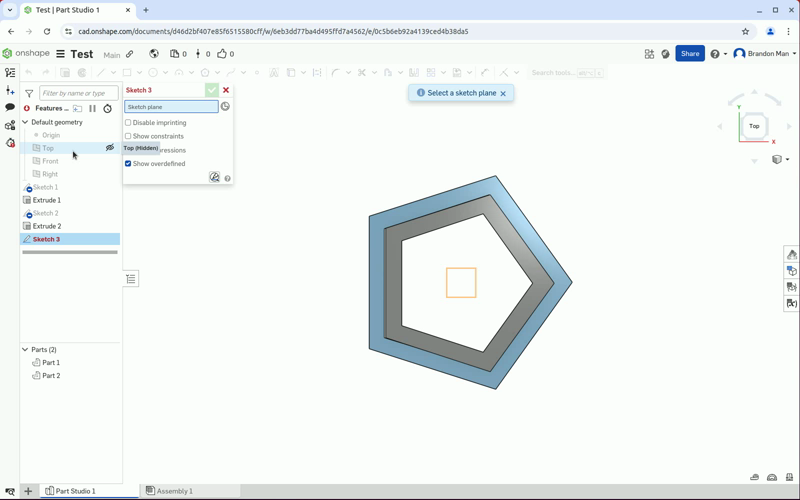
click(73, 150)
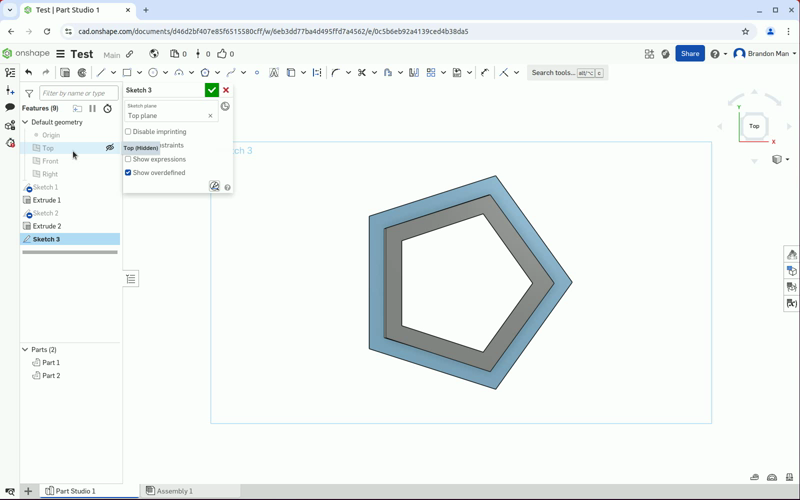
mouse_move(73, 352)
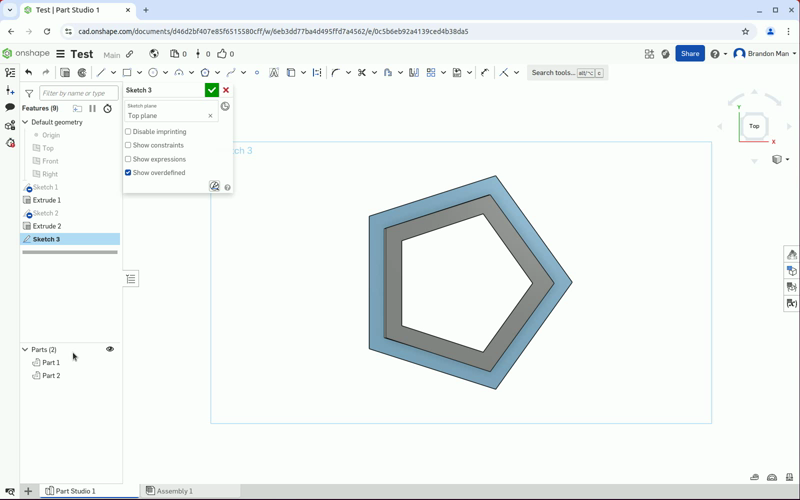
key(y)
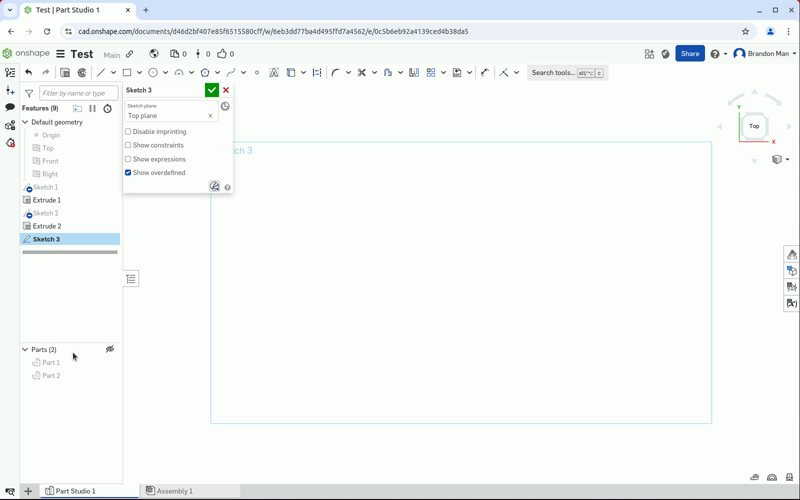
key(l)
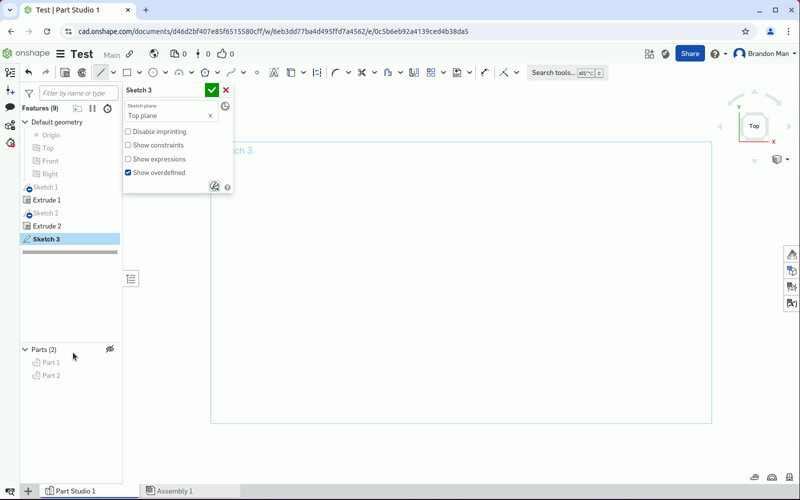
key_down(shift)
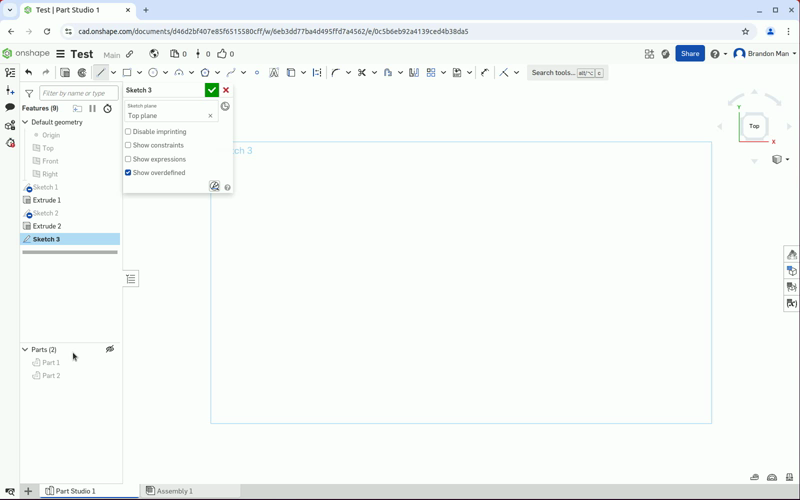
mouse_move(401, 325)
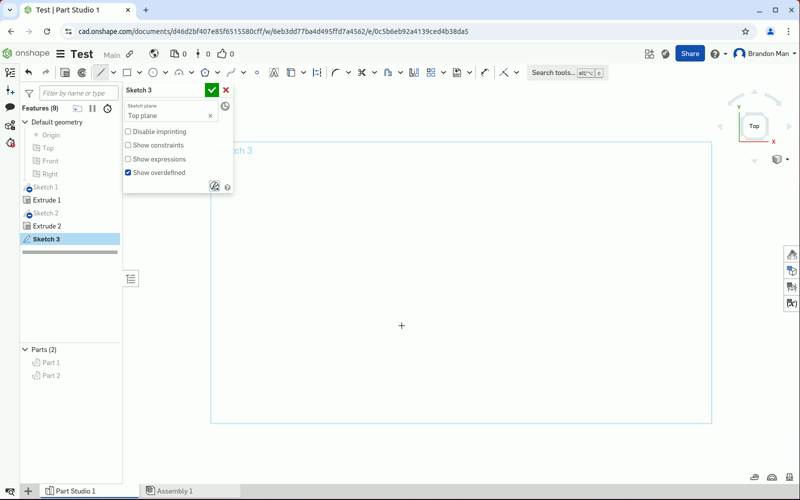
click(401, 325)
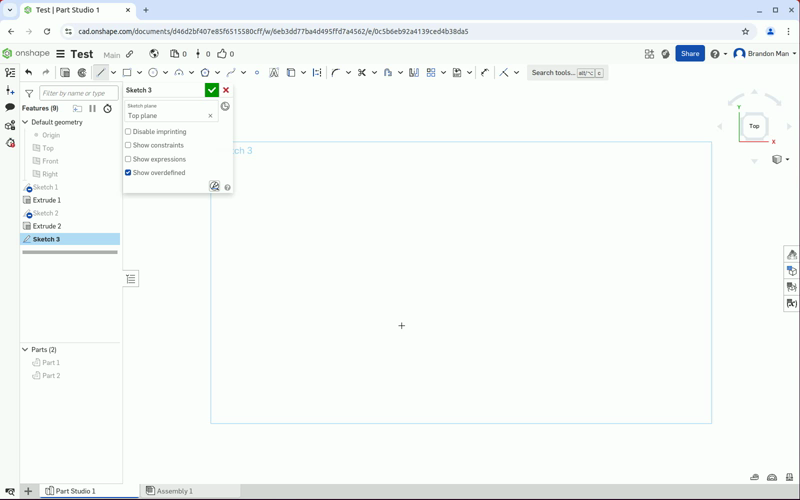
key_up(shift)
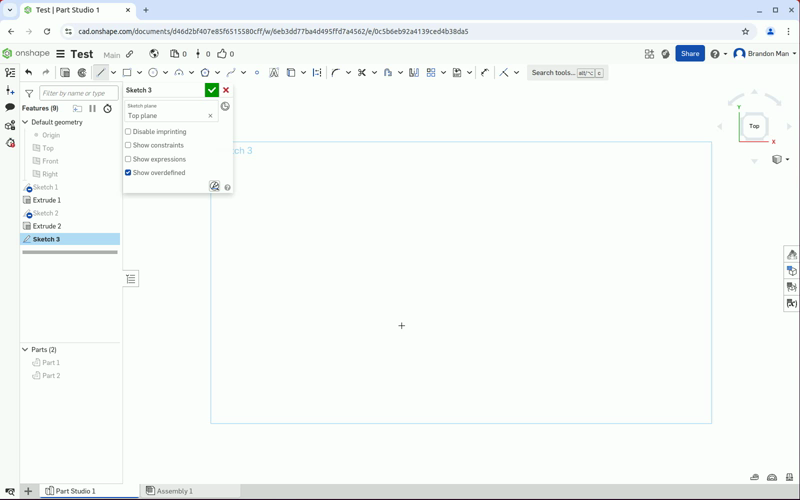
key_down(shift)
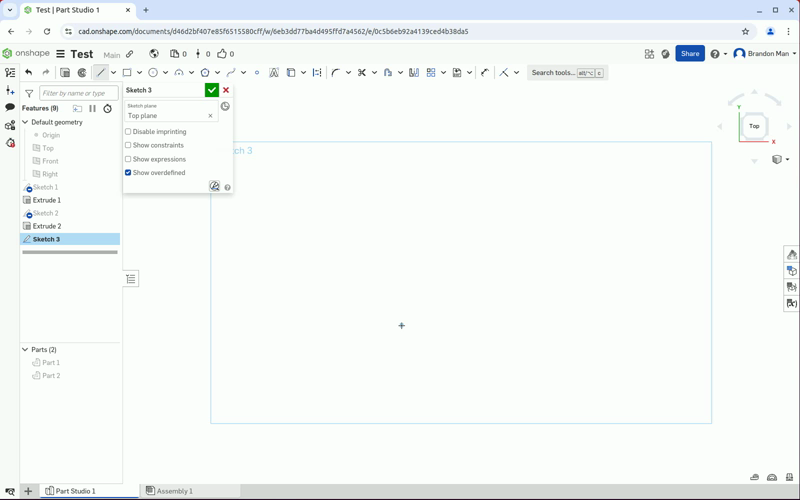
mouse_move(483, 351)
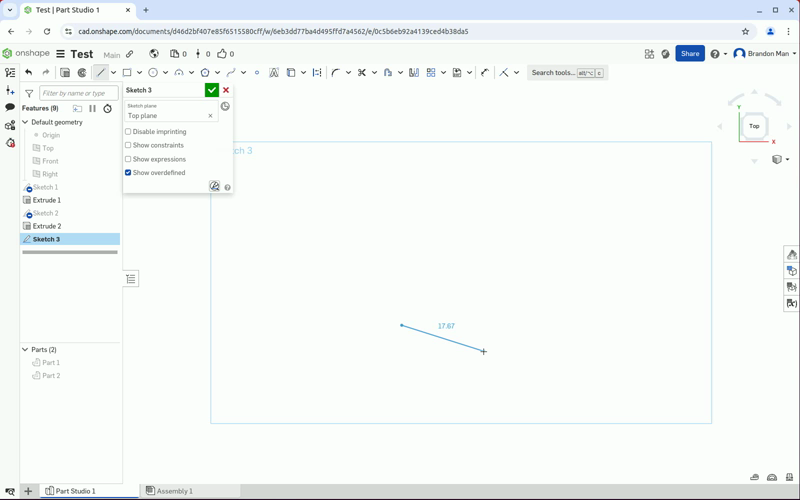
click(483, 351)
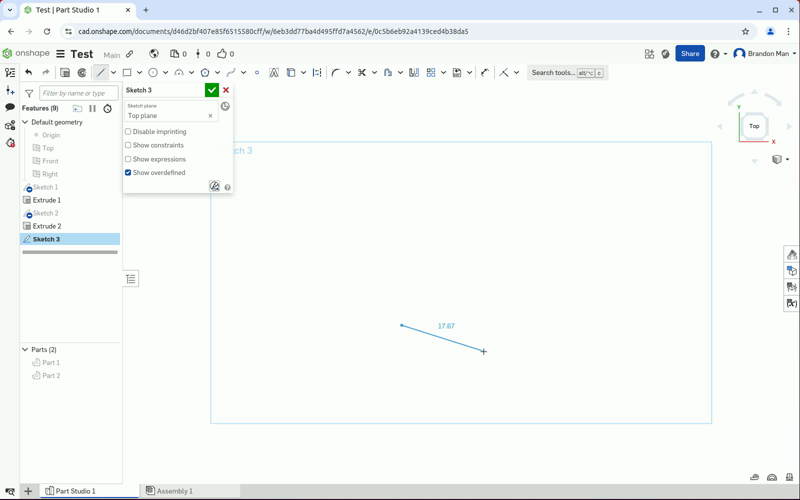
key_up(shift)
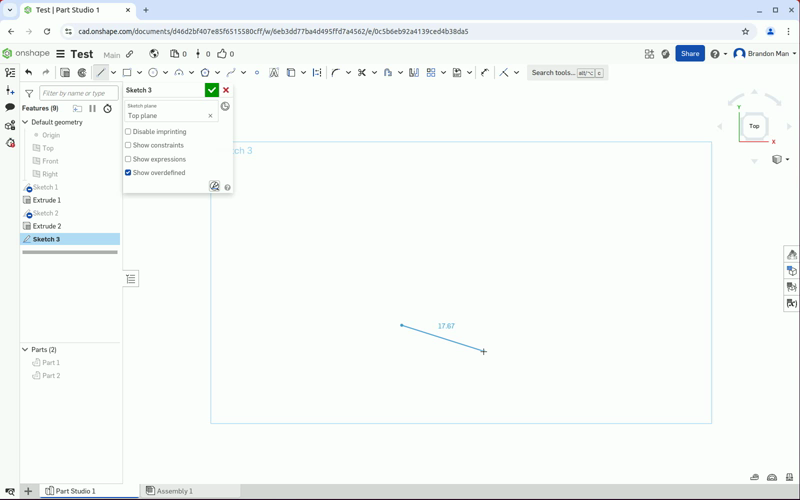
key_down(shift)
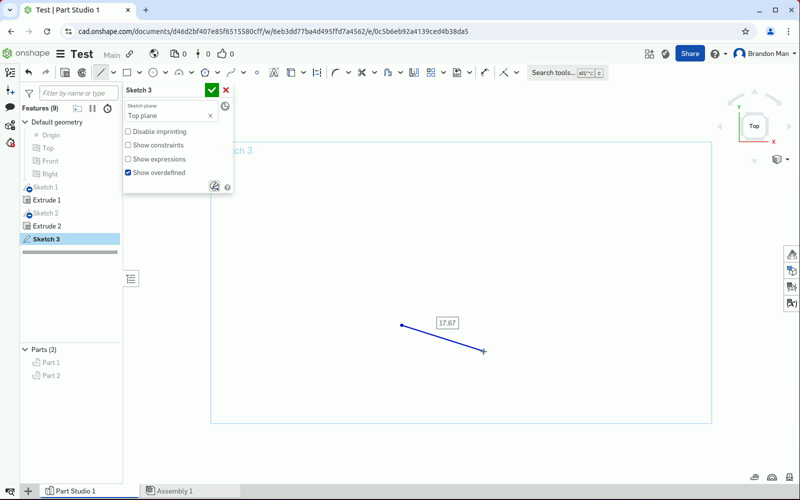
mouse_move(533, 282)
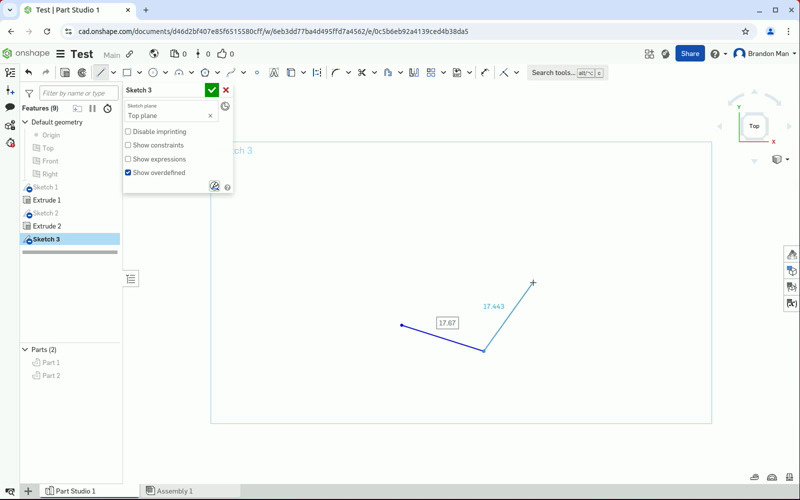
click(533, 282)
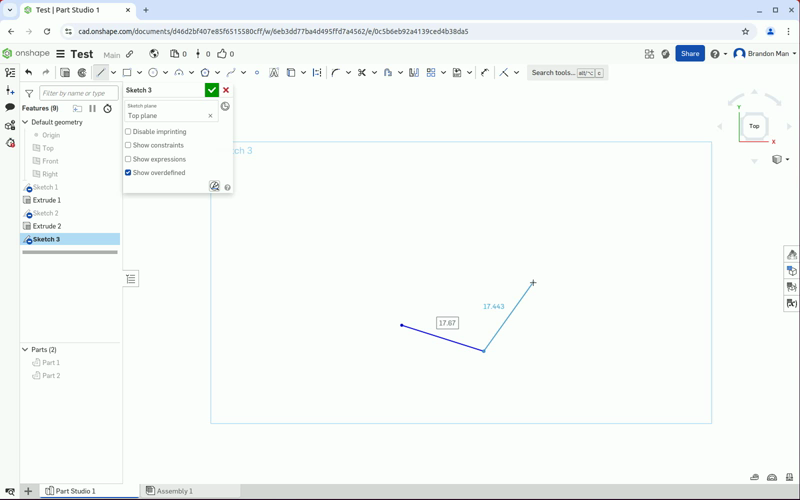
key_up(shift)
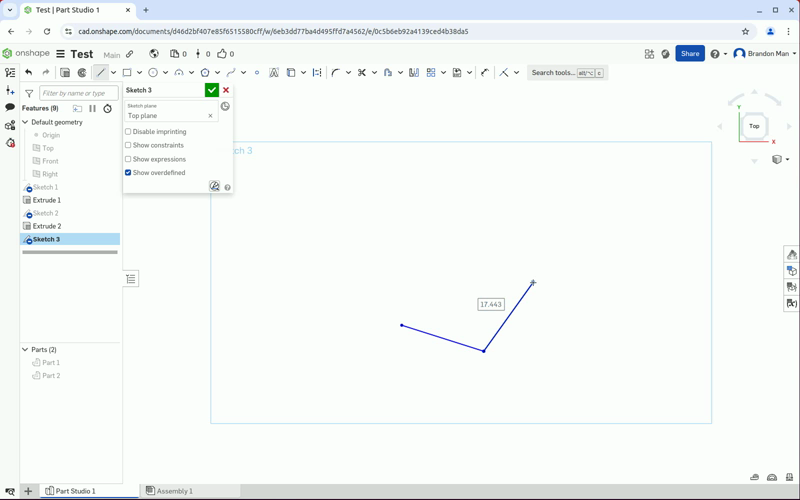
key_down(shift)
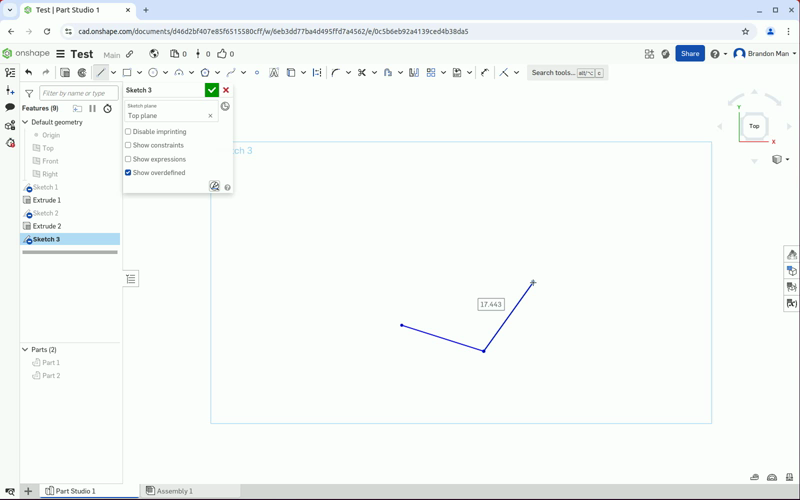
mouse_move(483, 213)
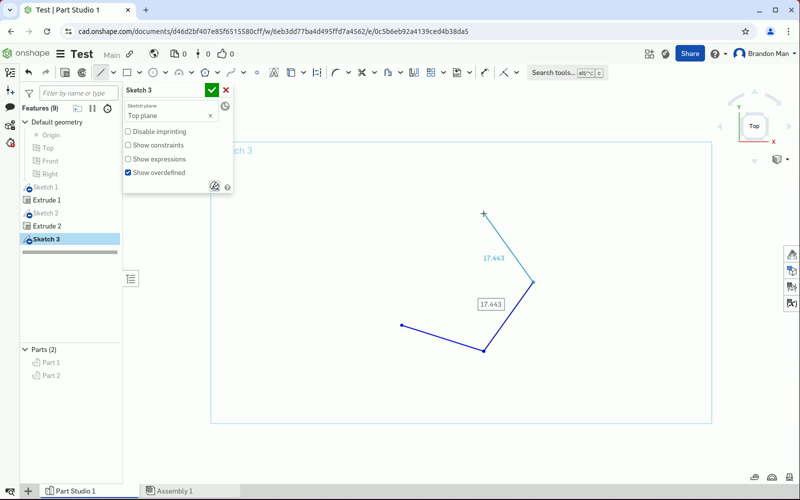
click(483, 213)
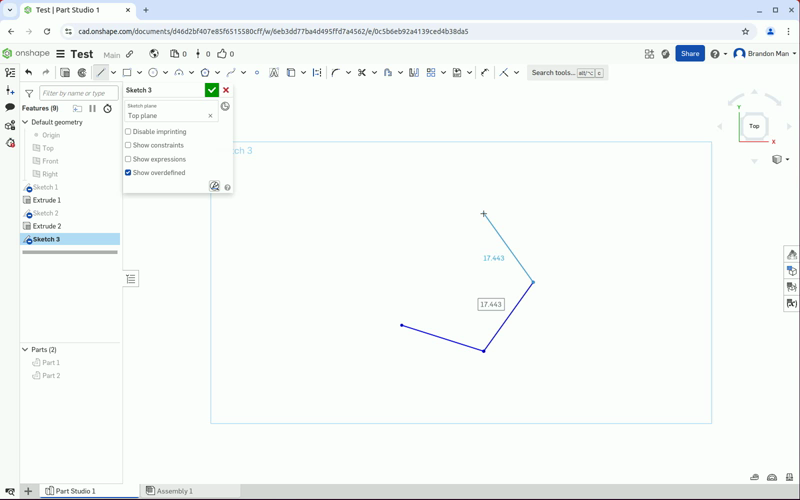
key_up(shift)
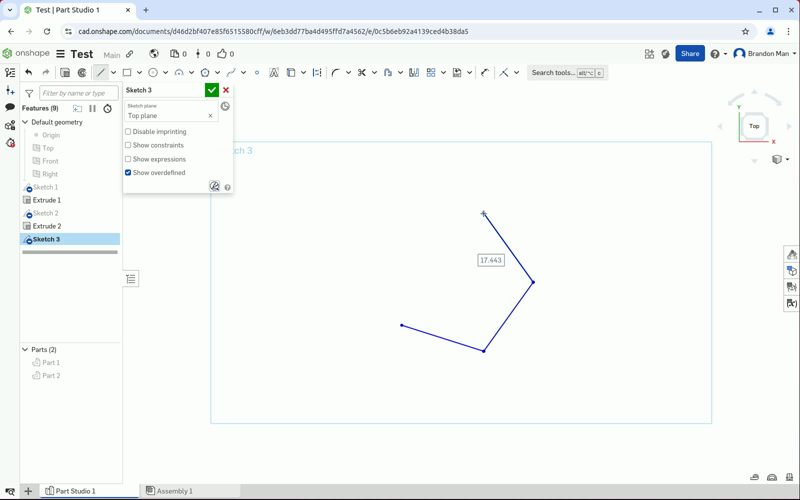
key_down(shift)
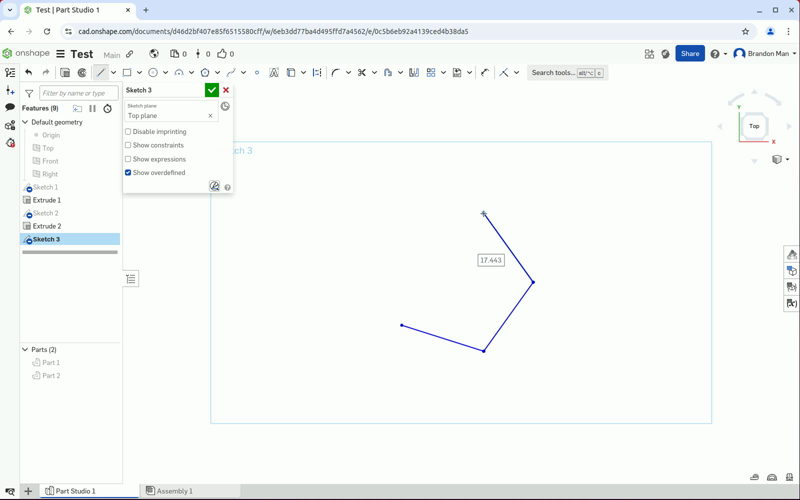
mouse_move(401, 239)
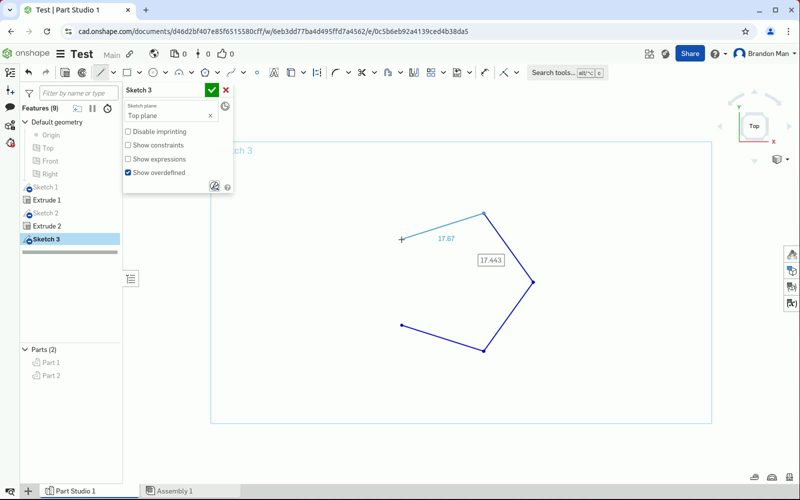
click(401, 239)
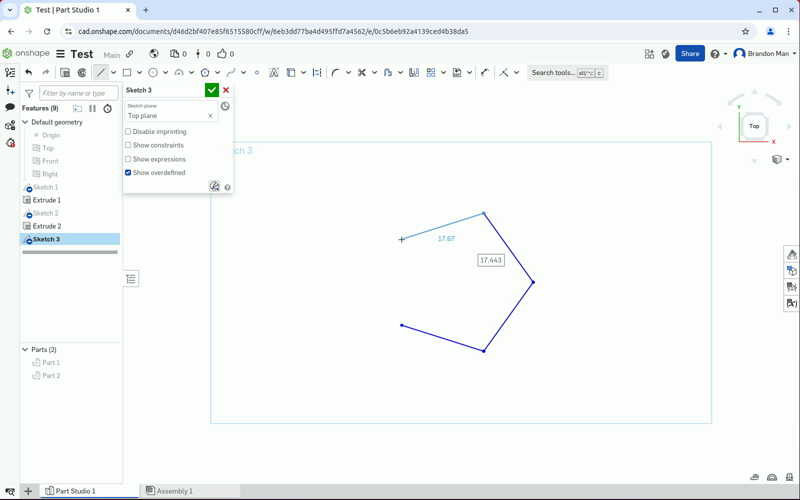
key_up(shift)
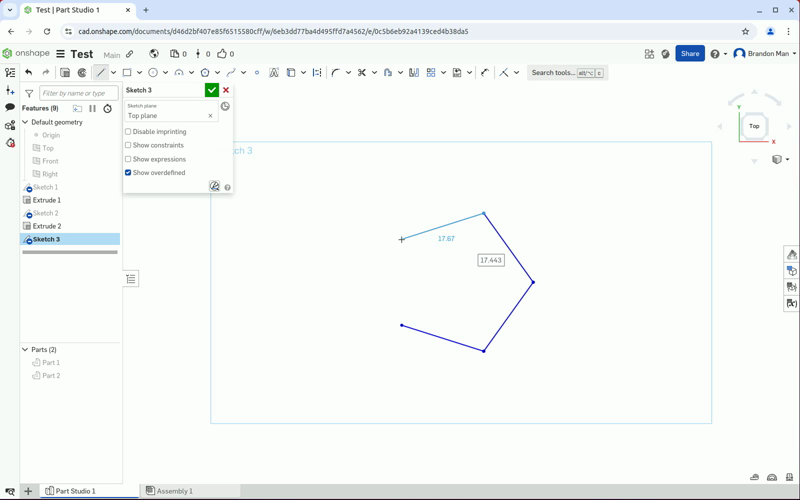
key_down(shift)
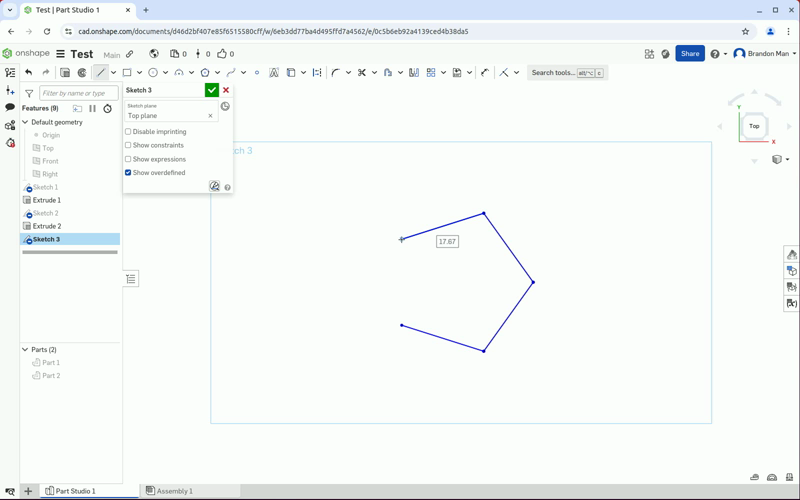
mouse_move(401, 325)
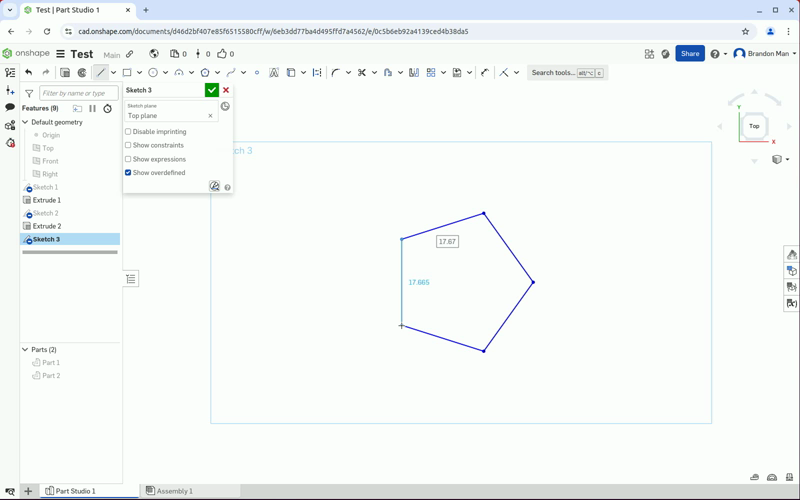
key_up(shift)
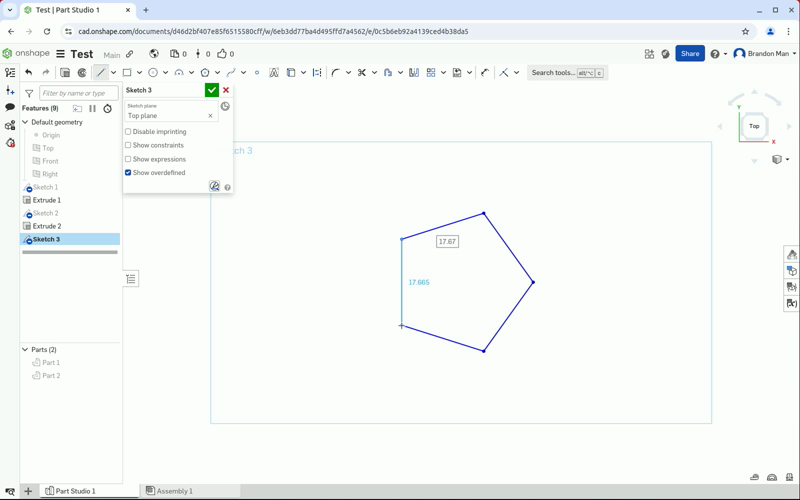
click(401, 325)
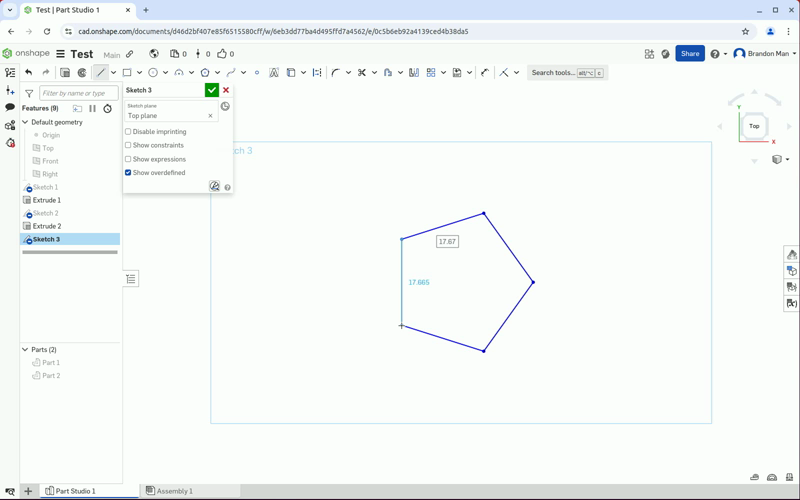
key(esc)
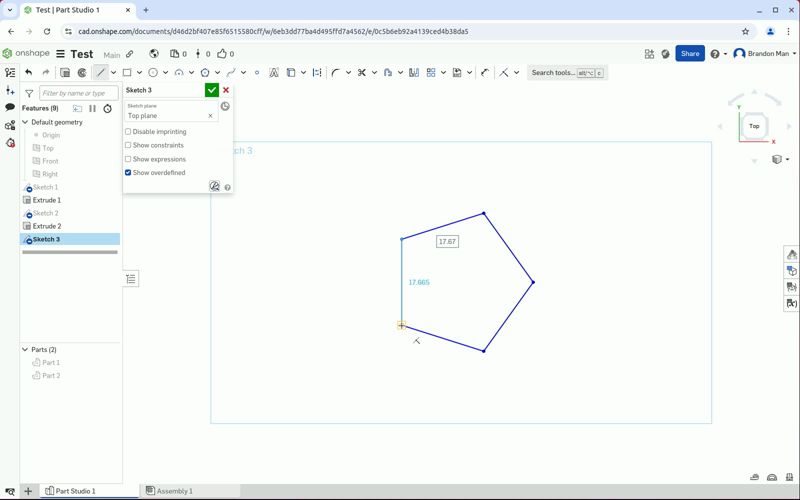
key(l)
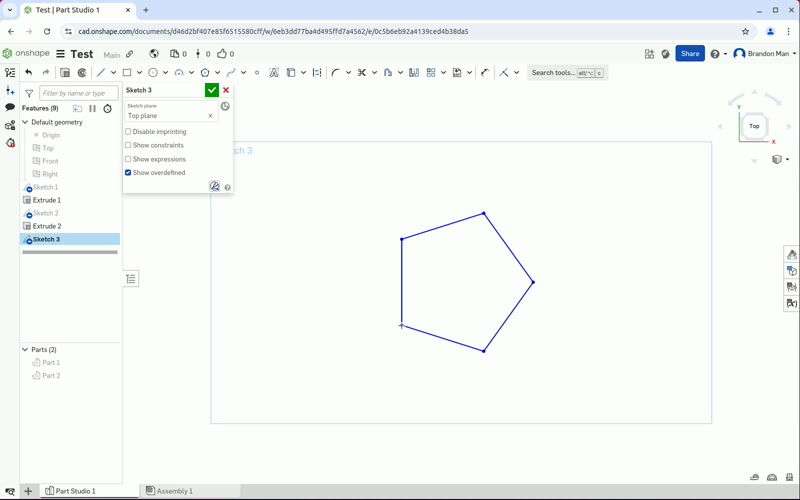
key_down(shift)
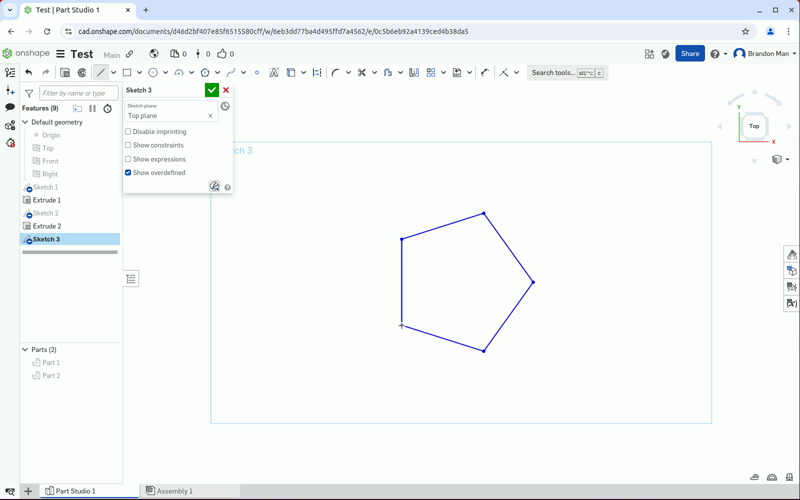
mouse_move(418, 312)
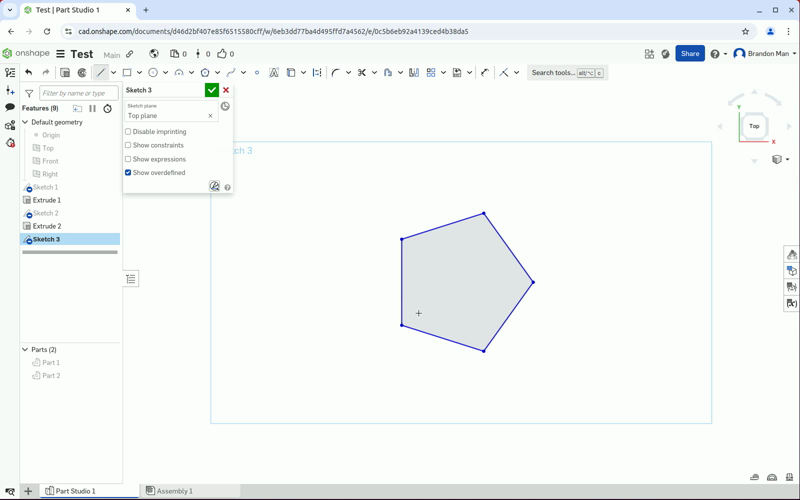
click(418, 312)
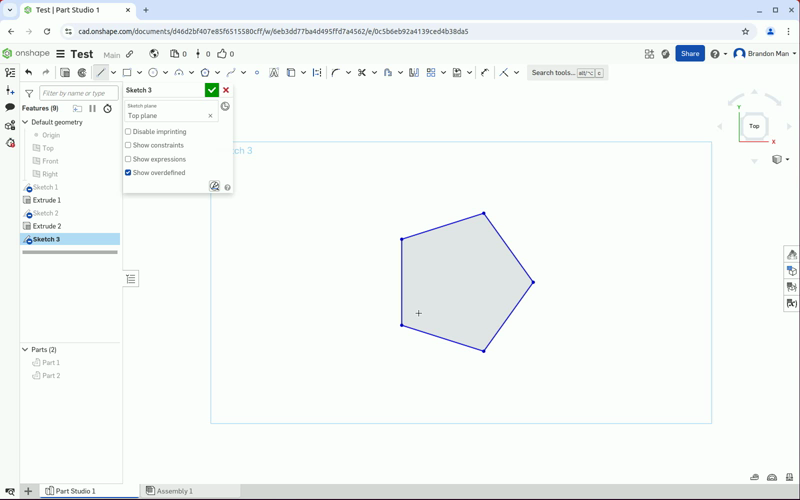
key_up(shift)
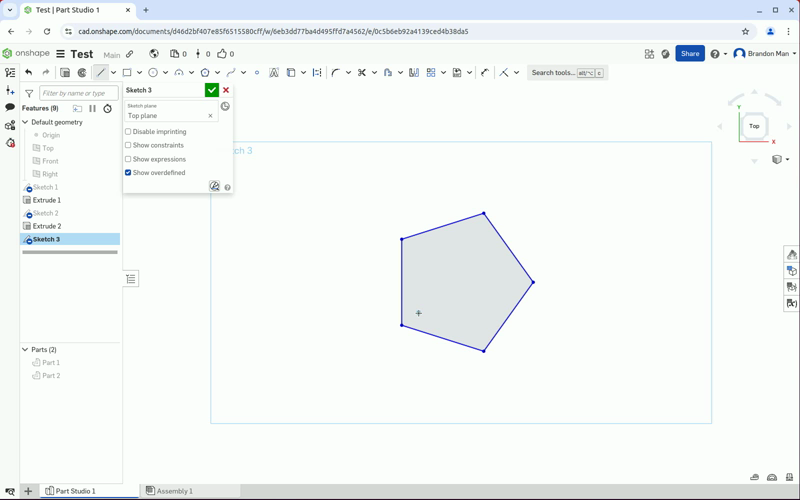
key_down(shift)
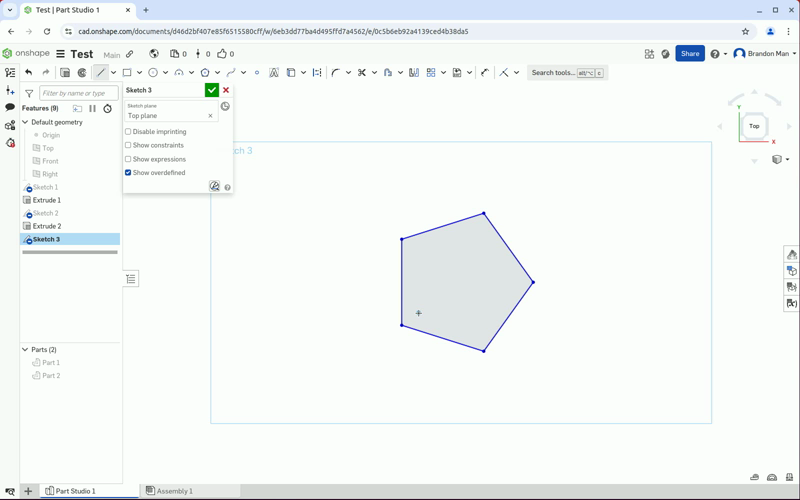
mouse_move(476, 331)
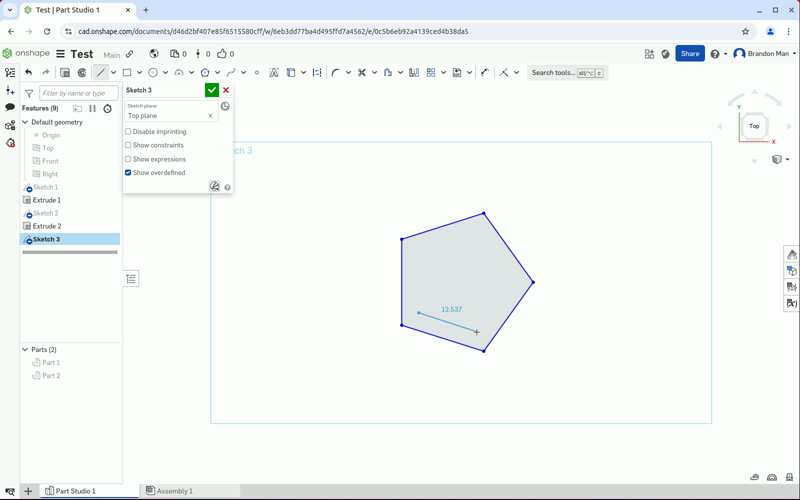
click(476, 331)
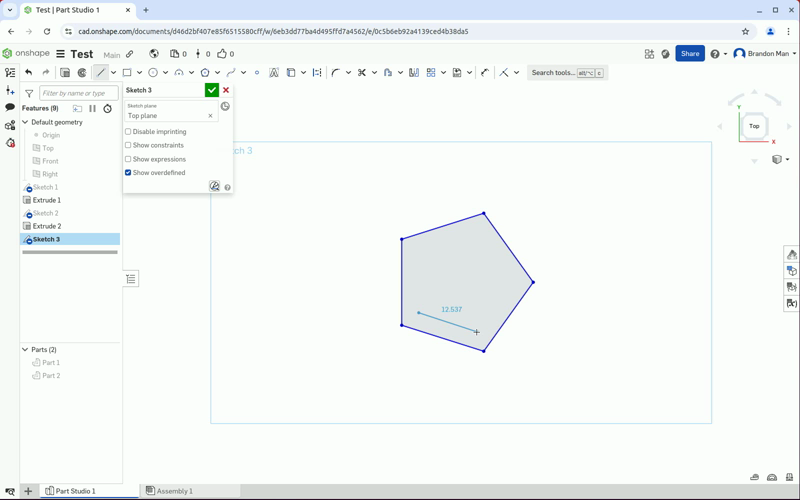
key_up(shift)
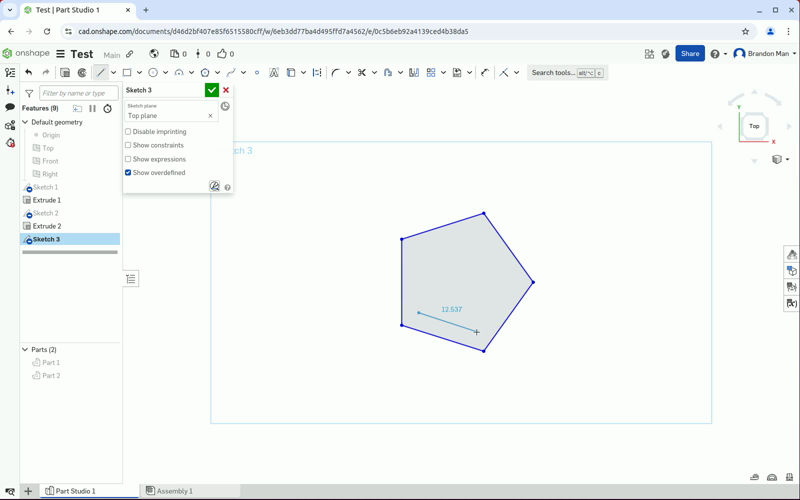
key_down(shift)
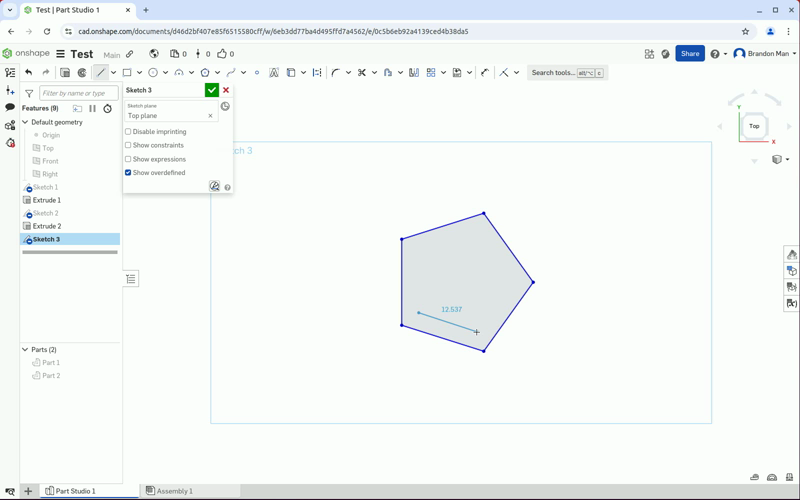
mouse_move(512, 282)
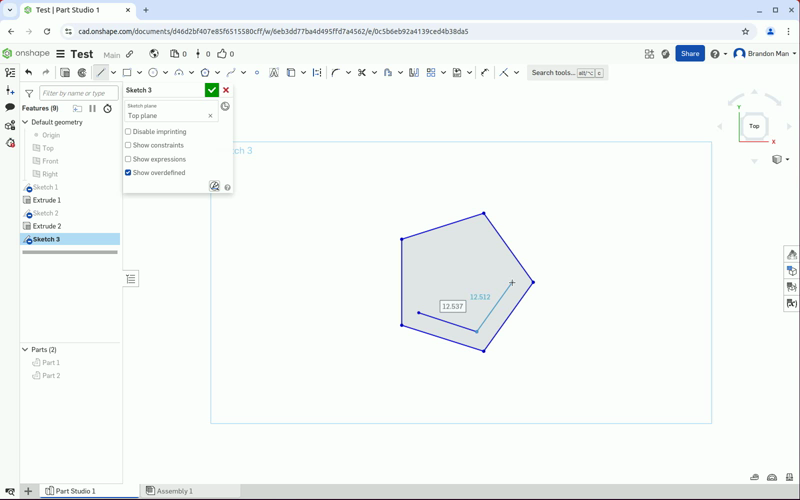
click(512, 282)
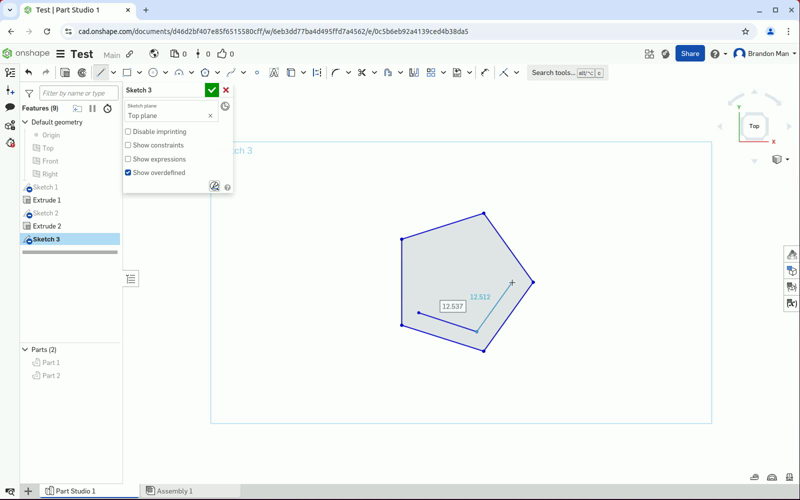
key_up(shift)
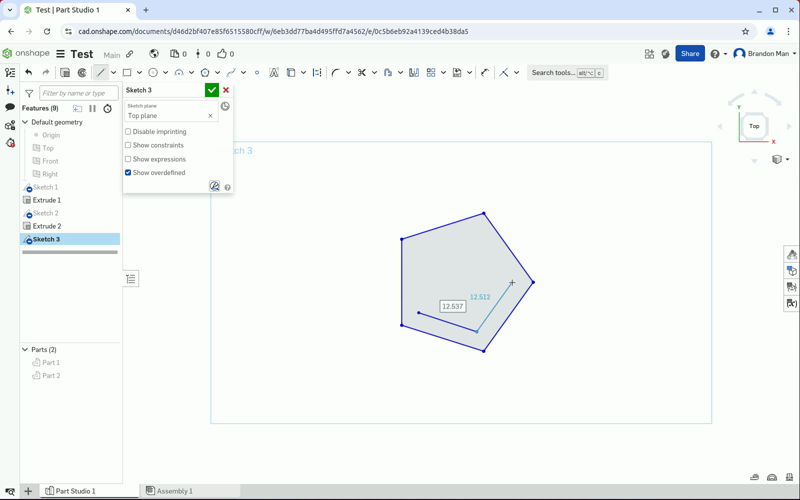
key_down(shift)
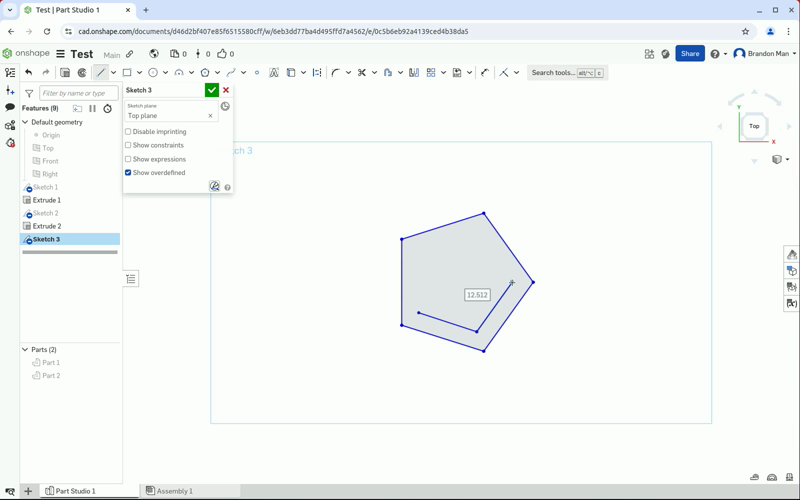
mouse_move(476, 232)
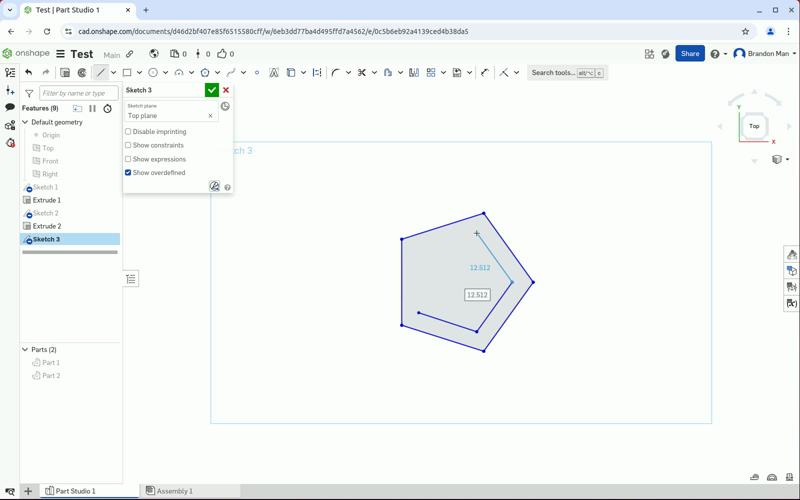
click(476, 232)
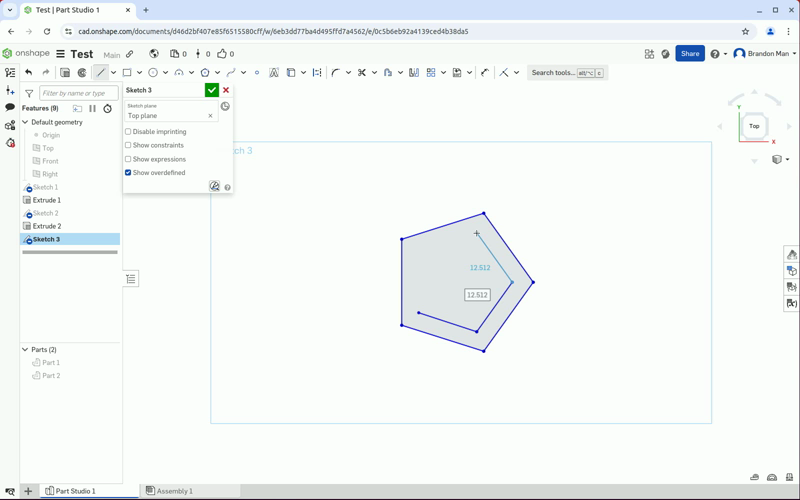
key_up(shift)
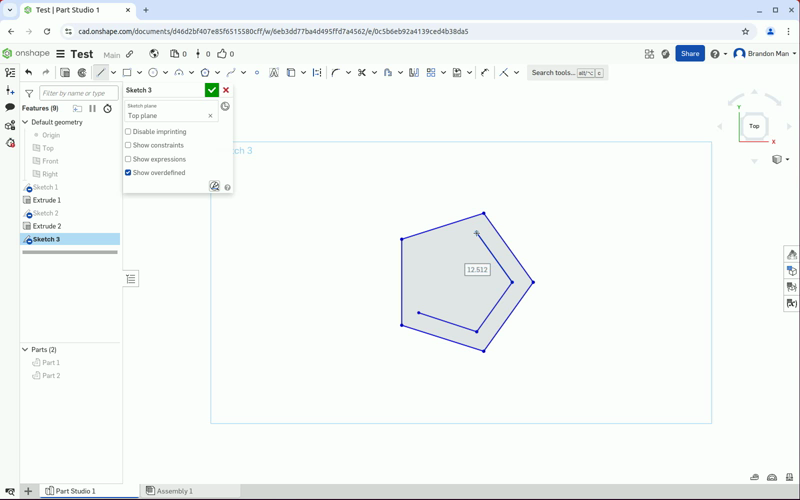
key_down(shift)
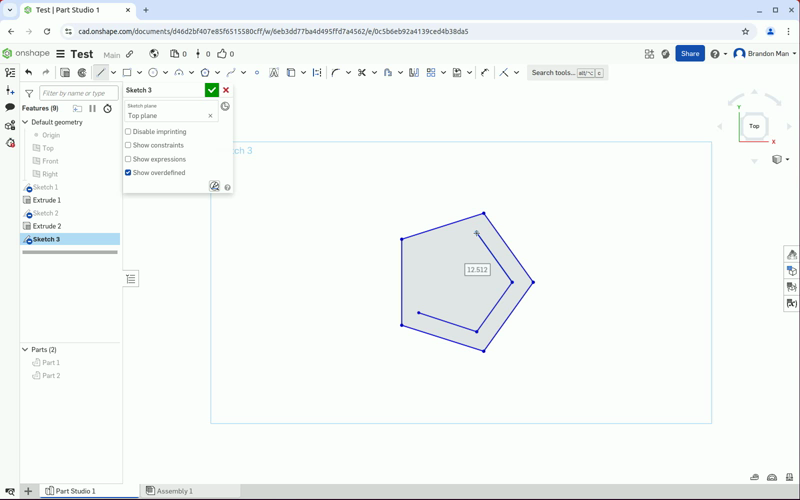
mouse_move(418, 252)
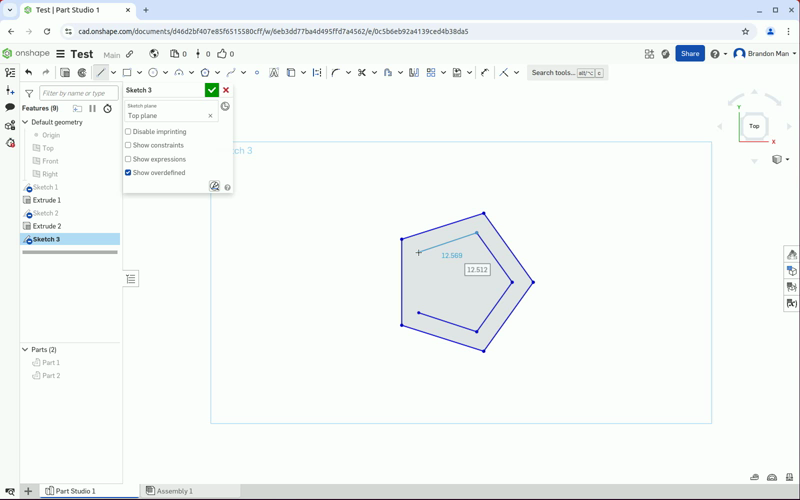
click(418, 252)
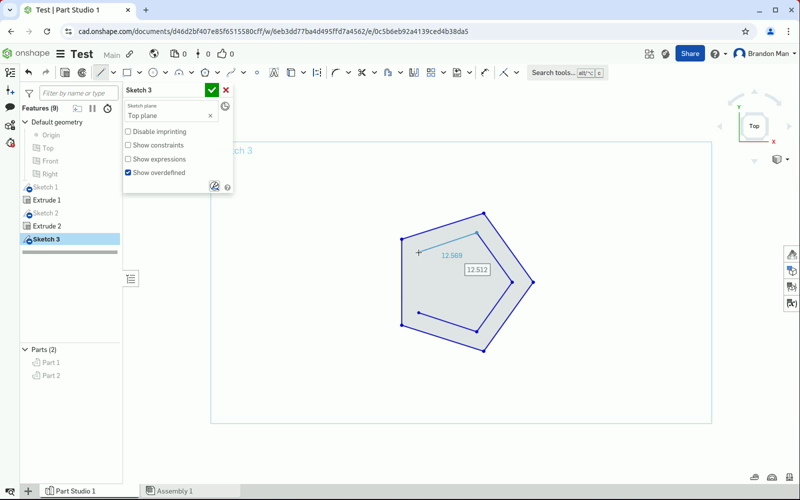
key_up(shift)
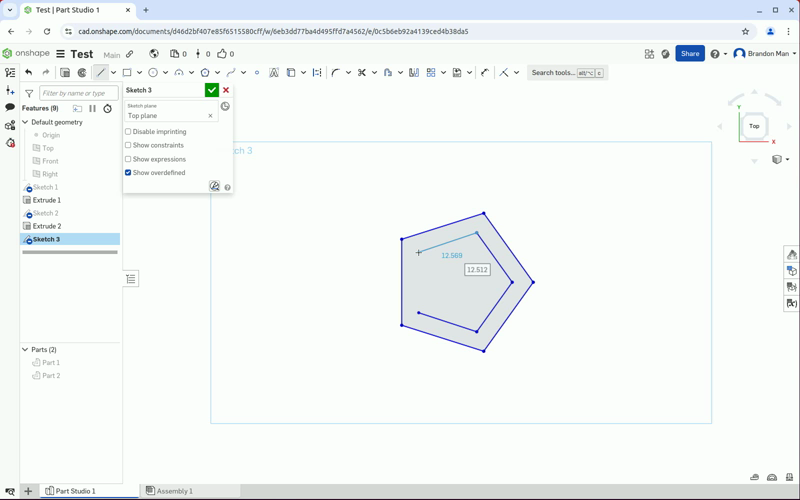
key_down(shift)
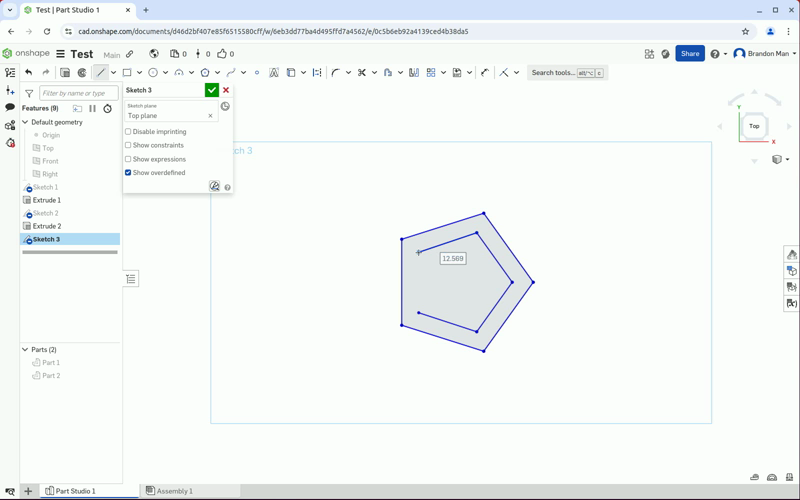
mouse_move(418, 312)
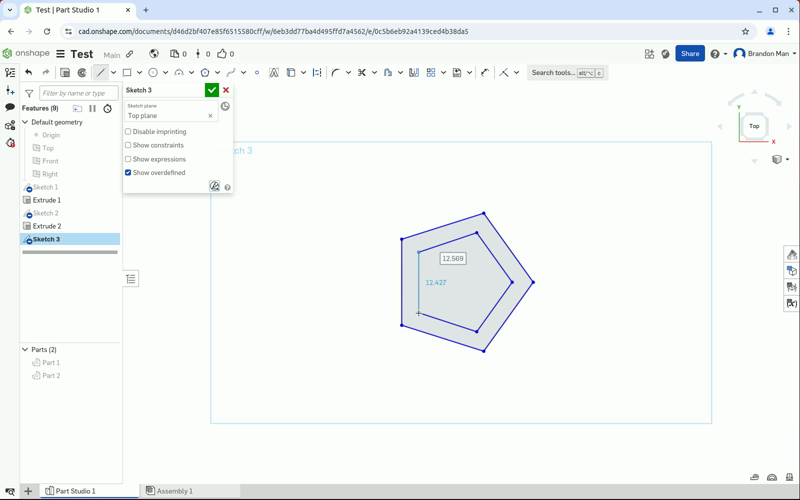
key_up(shift)
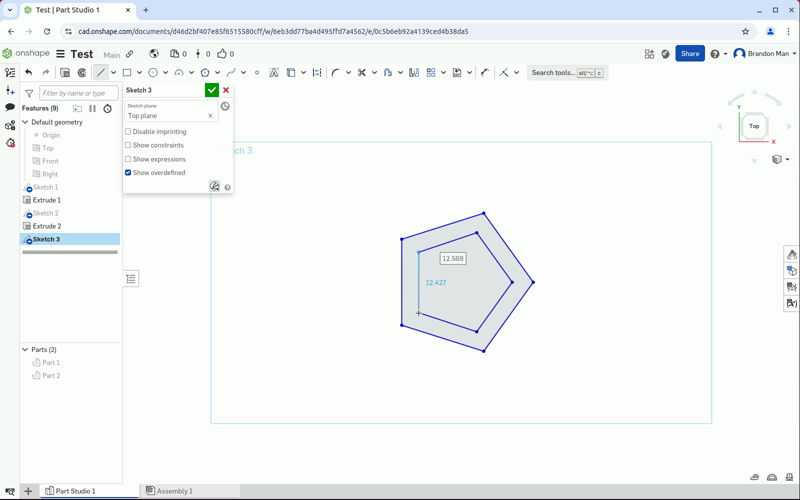
click(418, 312)
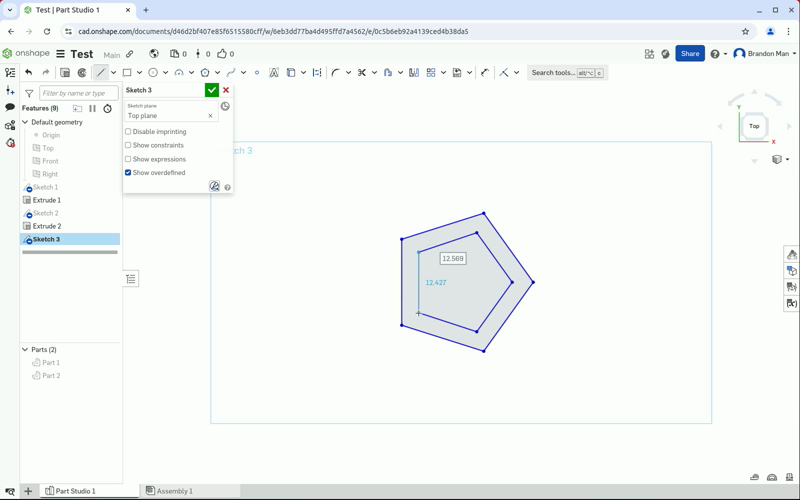
key(esc)
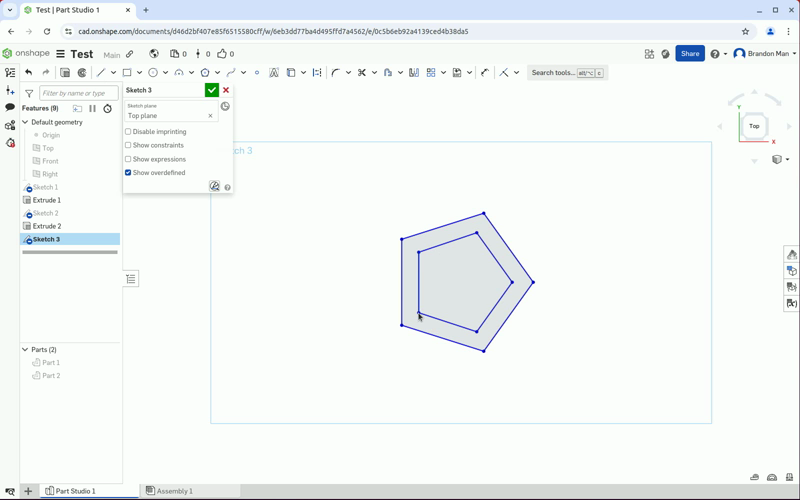
mouse_move(411, 276)
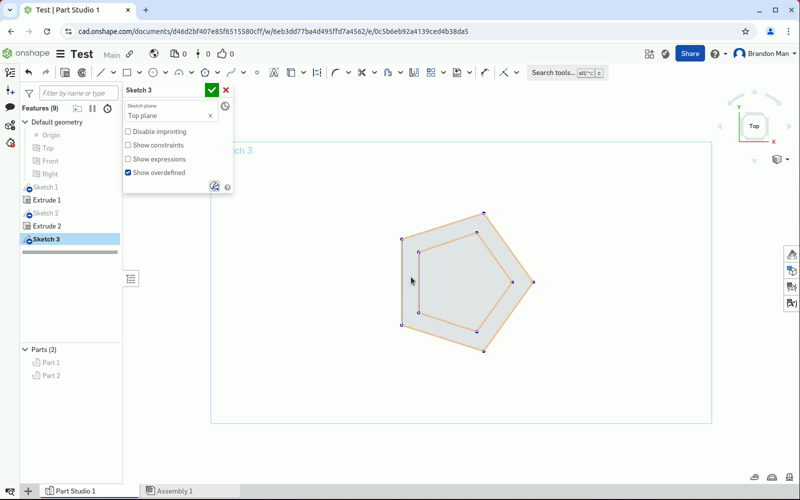
click(411, 276)
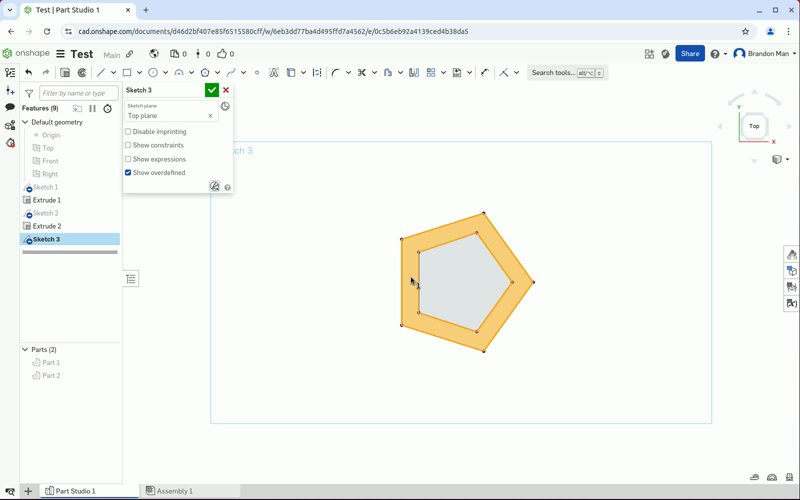
mouse_move(73, 352)
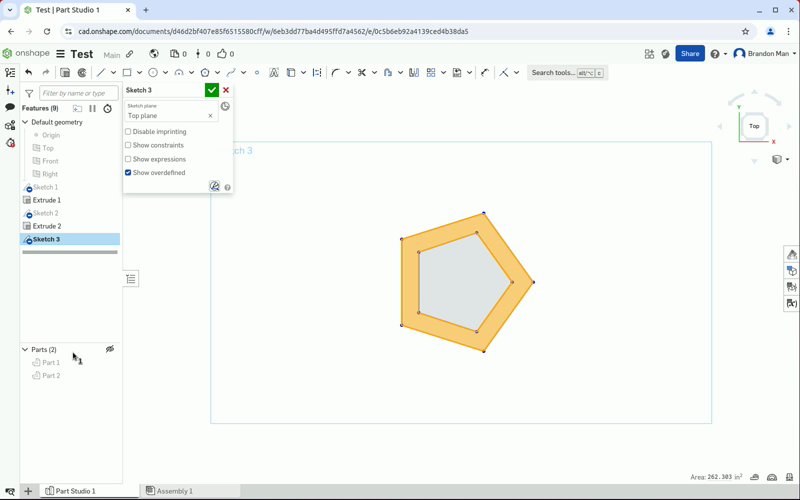
key(shift+y)
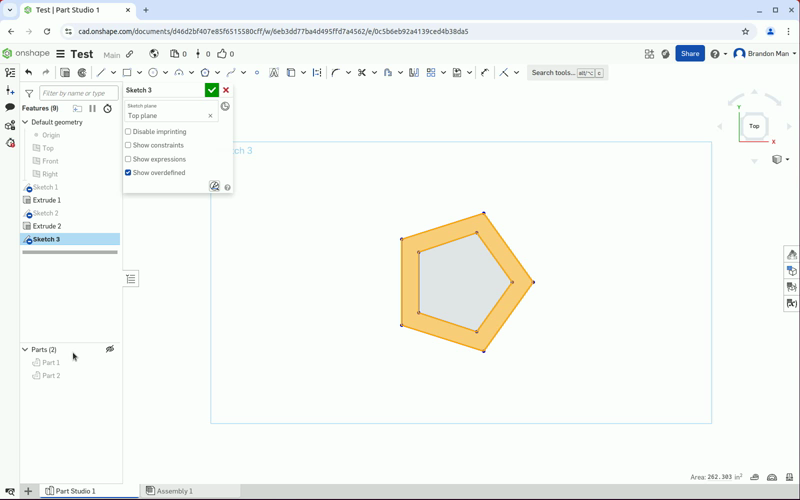
key(shift+e)
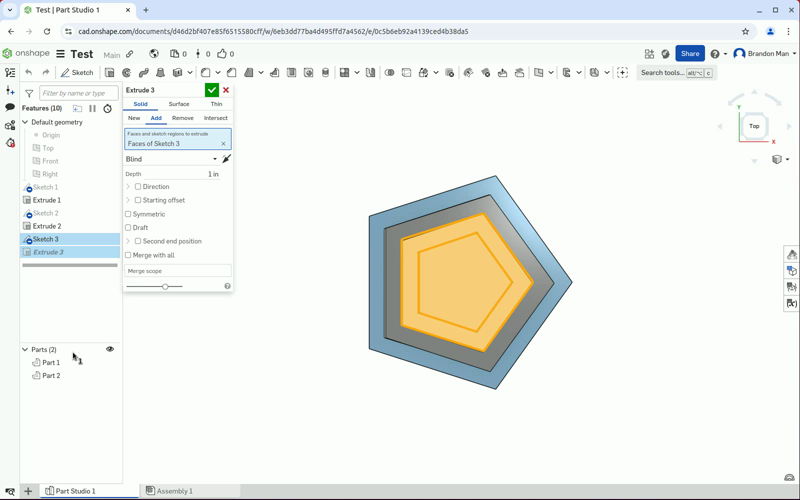
mouse_move(143, 106)
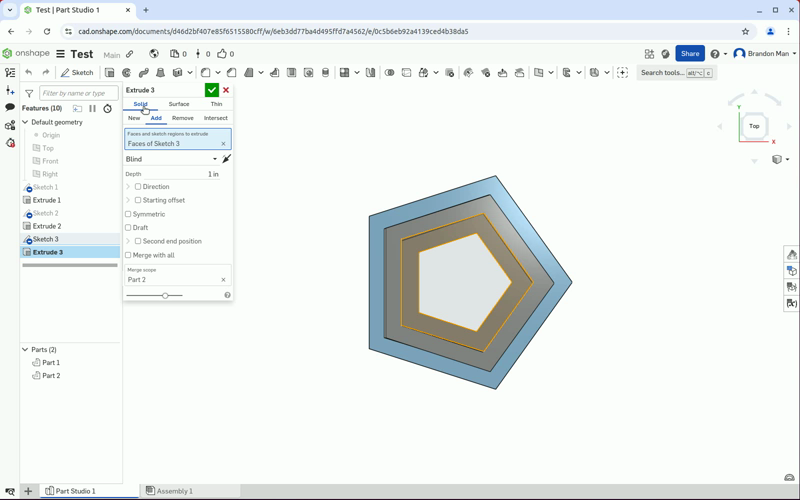
click(143, 106)
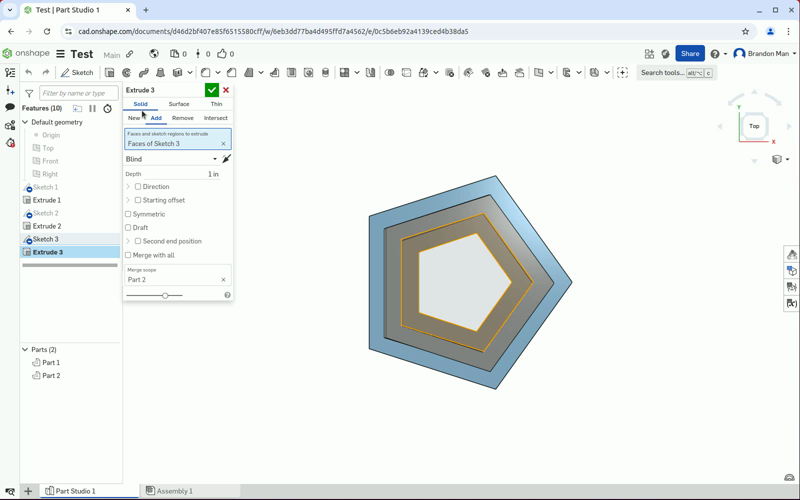
mouse_move(137, 120)
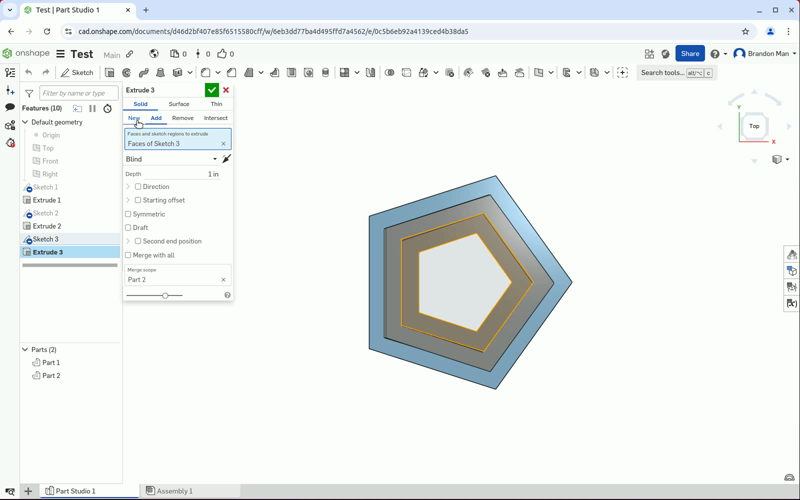
click(137, 120)
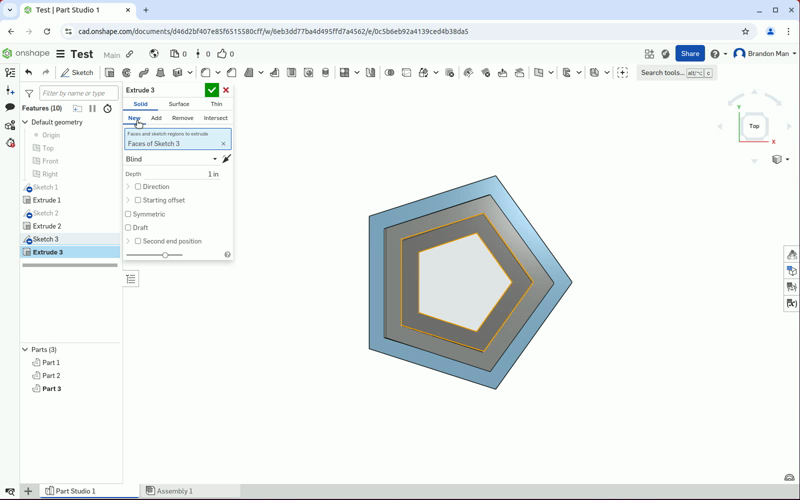
key(tab, 4)
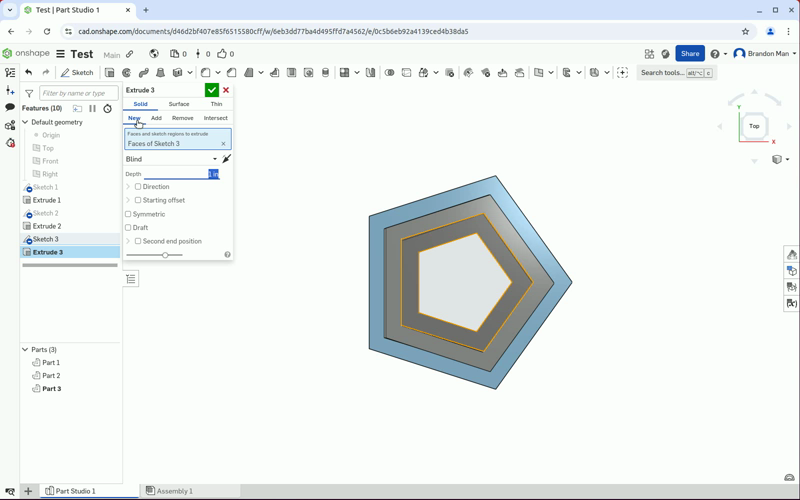
text(16.609)
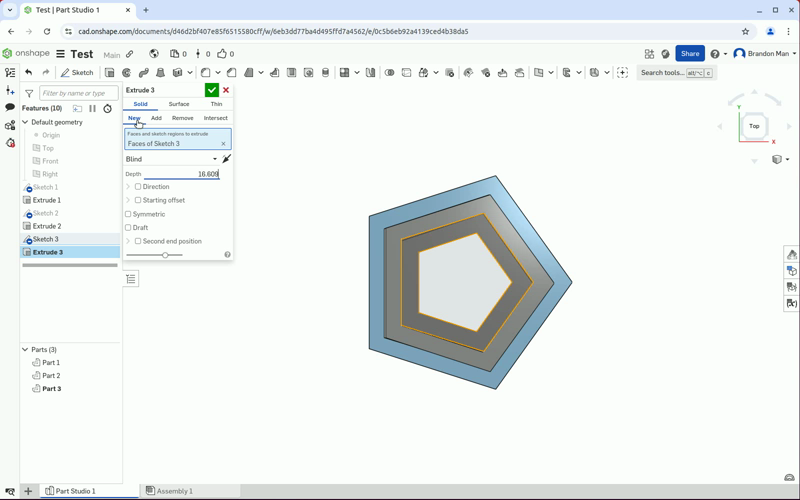
key(enter)
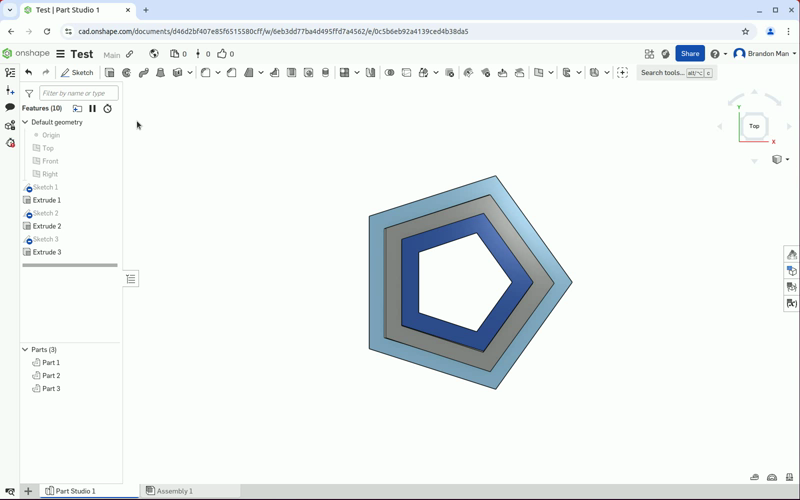
key(shift+h)
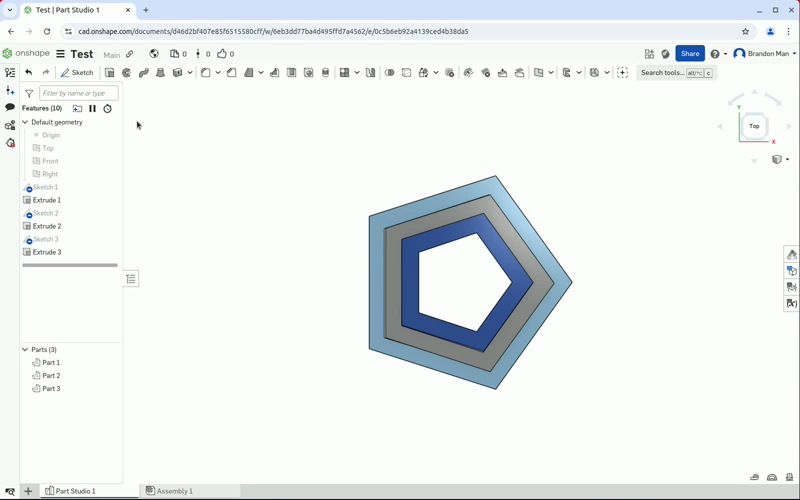
key(shift+h)
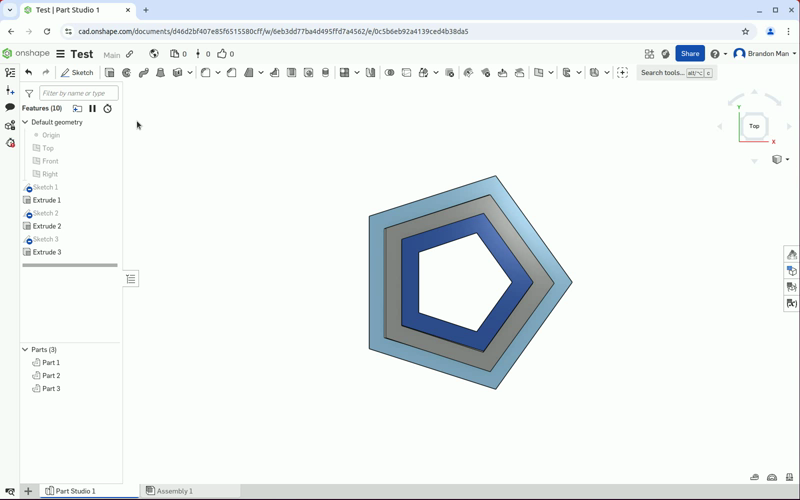
mouse_move(73, 189)
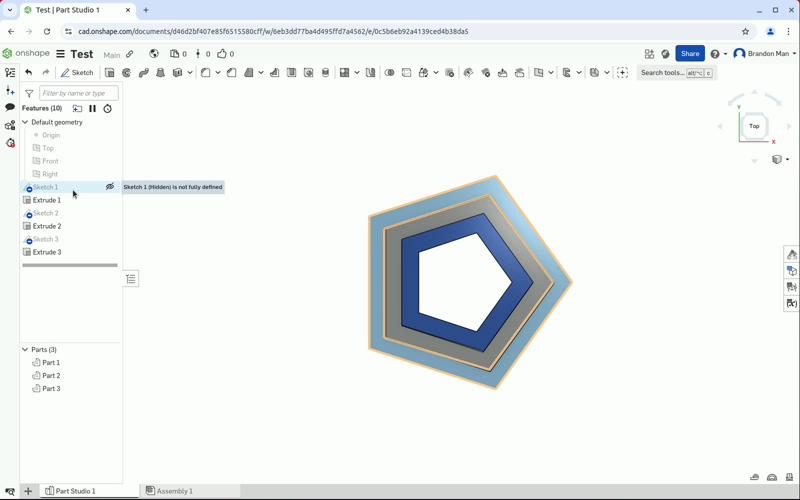
click(73, 189)
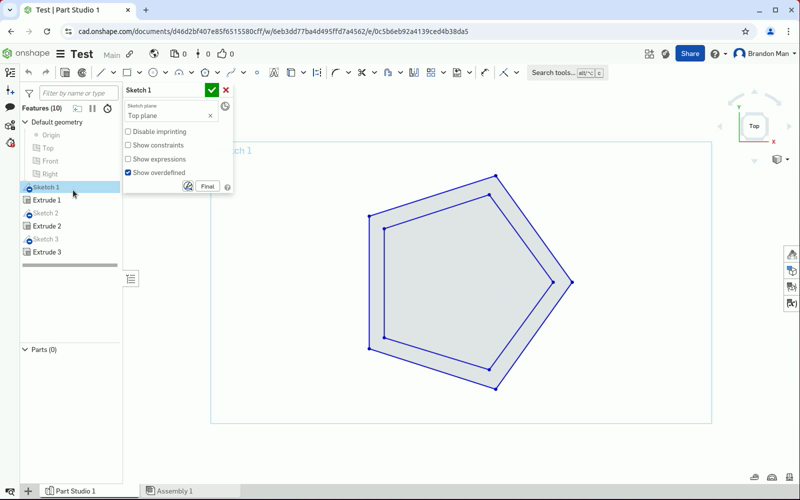
mouse_move(229, 92)
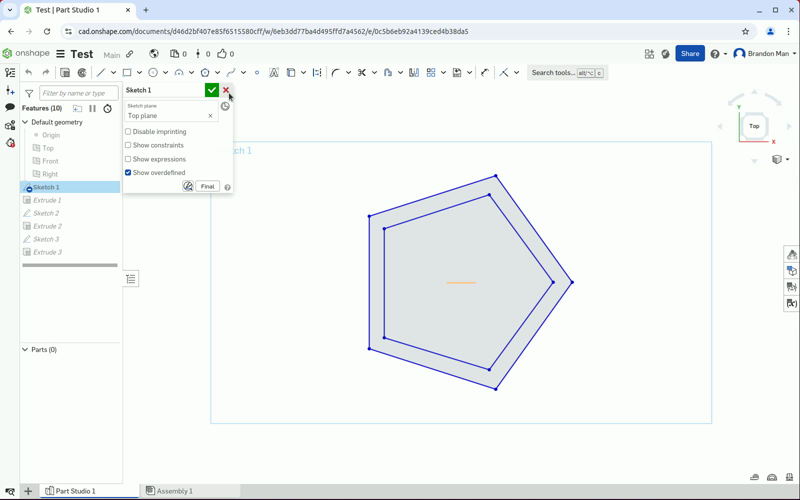
click(229, 92)
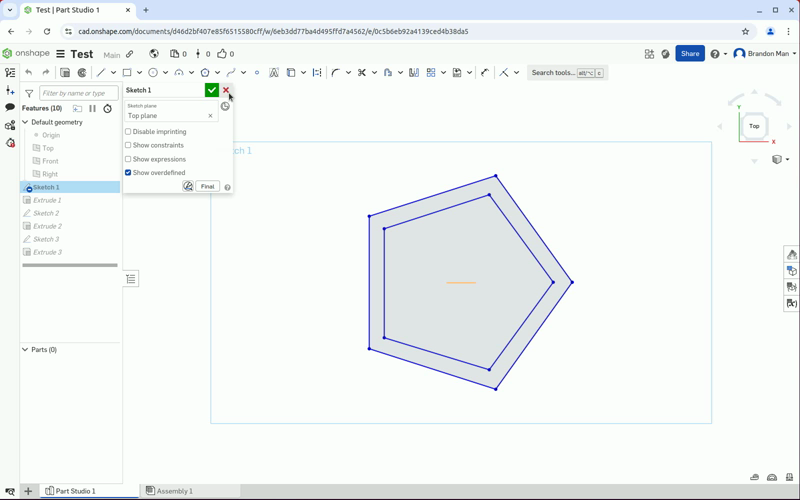
key(shift+s)
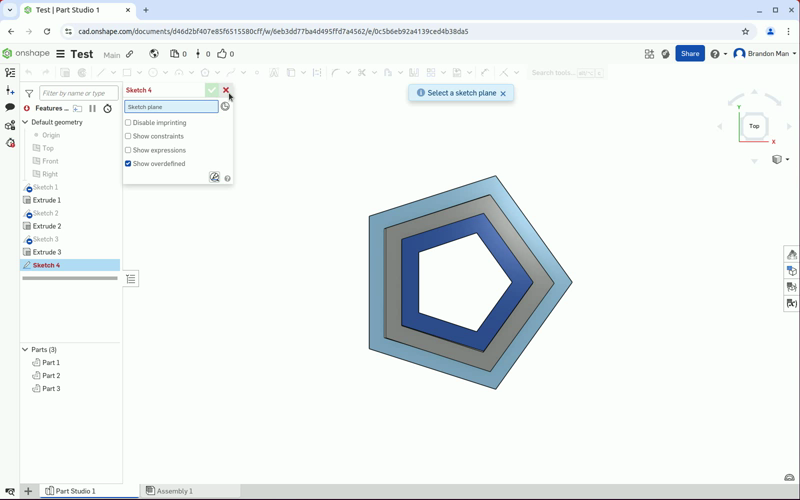
mouse_move(73, 150)
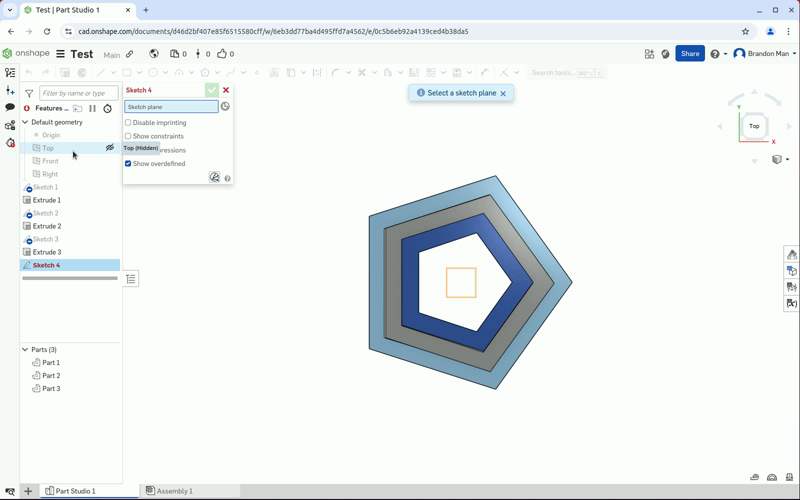
click(73, 150)
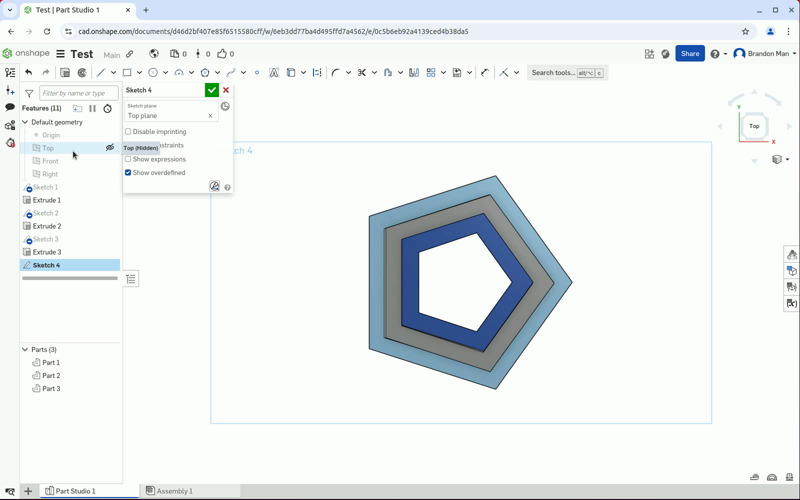
mouse_move(73, 352)
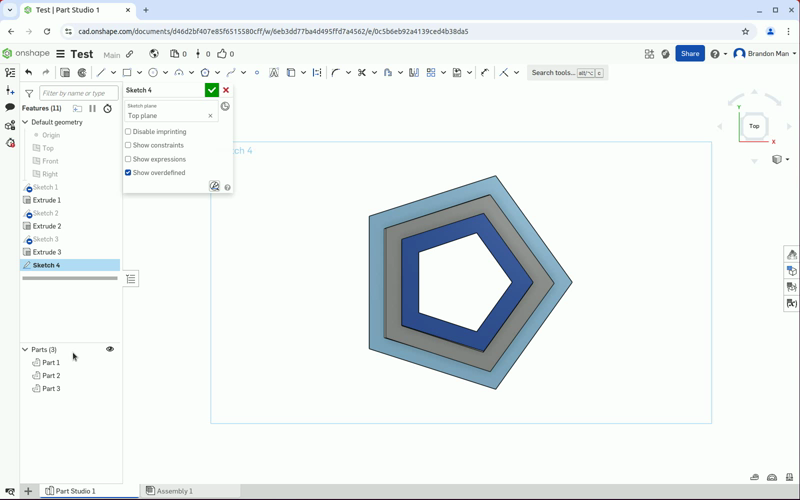
key(y)
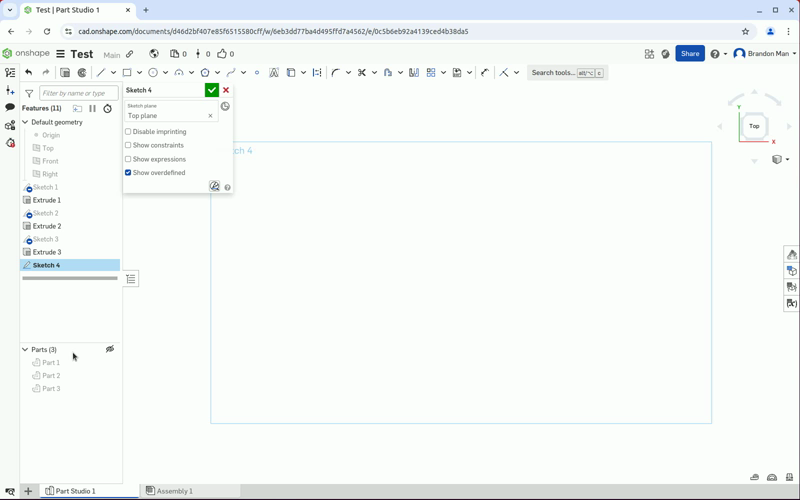
key(l)
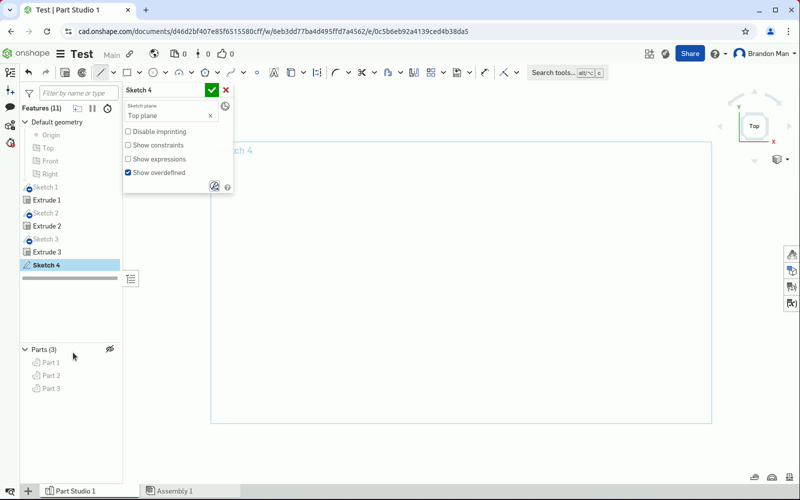
key_down(shift)
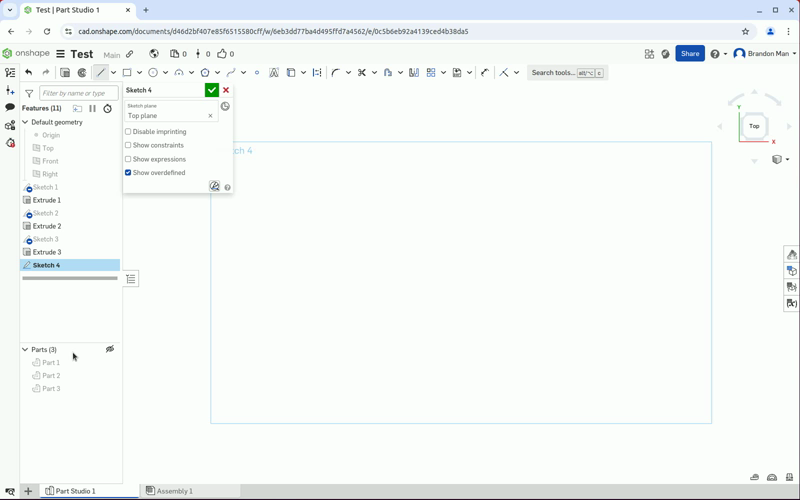
mouse_move(418, 313)
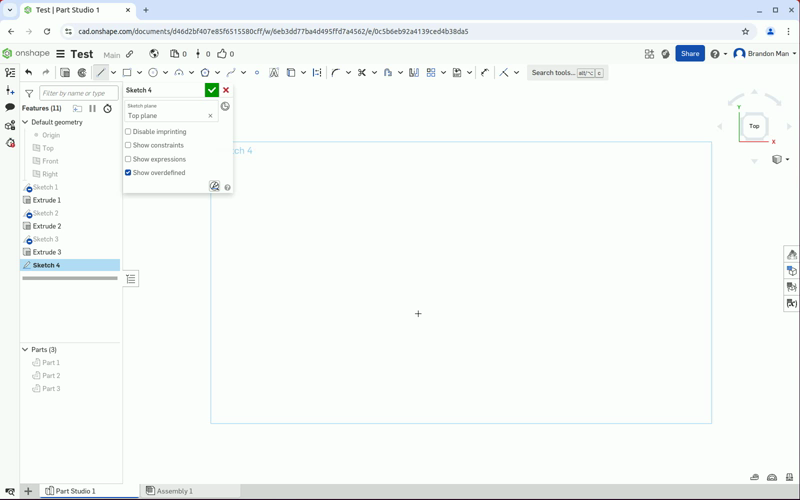
click(418, 313)
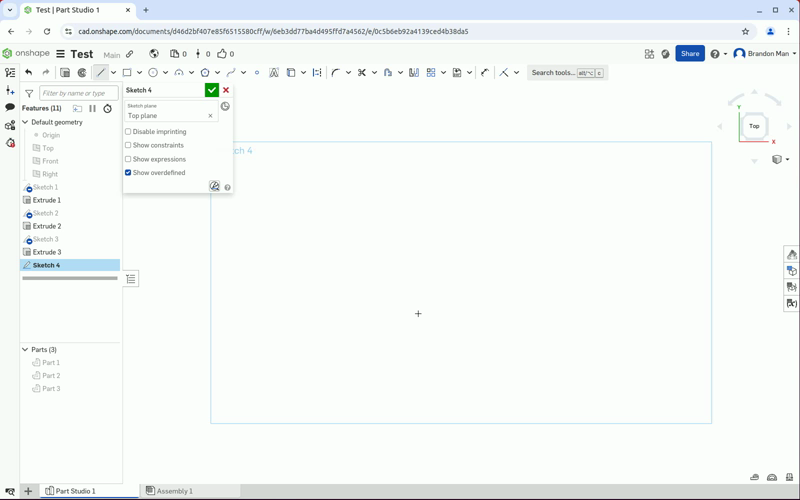
key_up(shift)
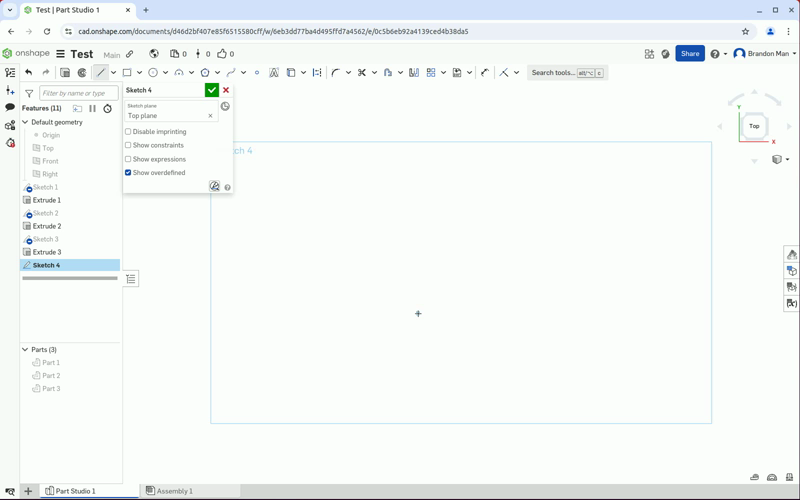
key_down(shift)
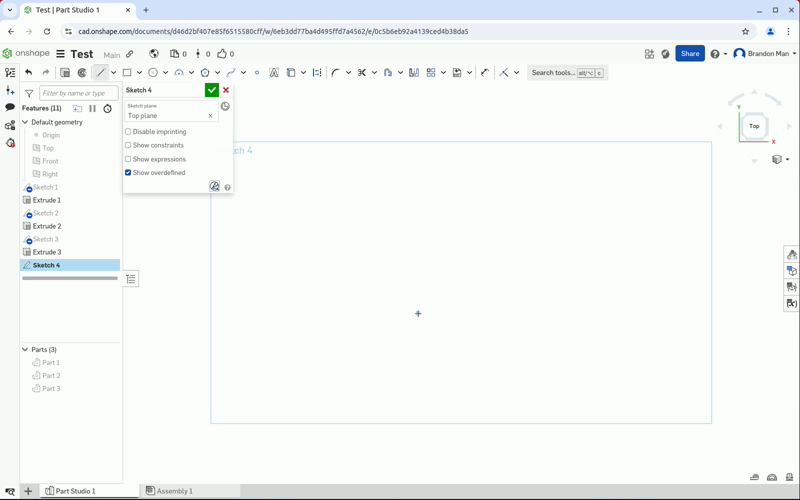
mouse_move(477, 332)
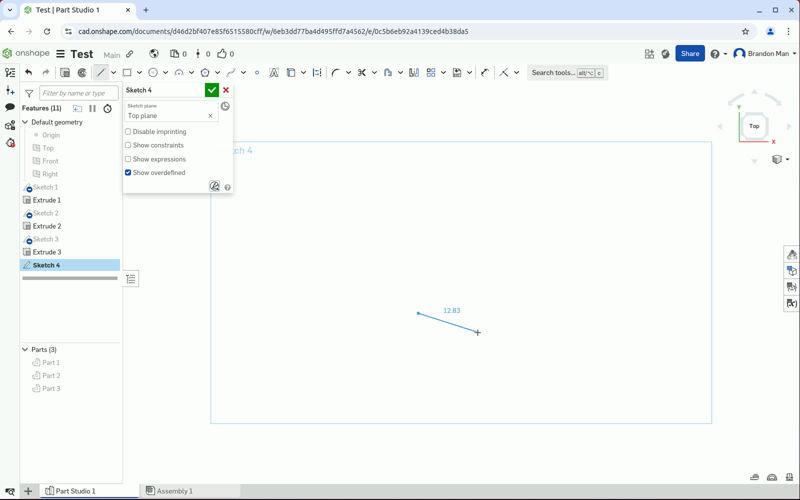
click(477, 332)
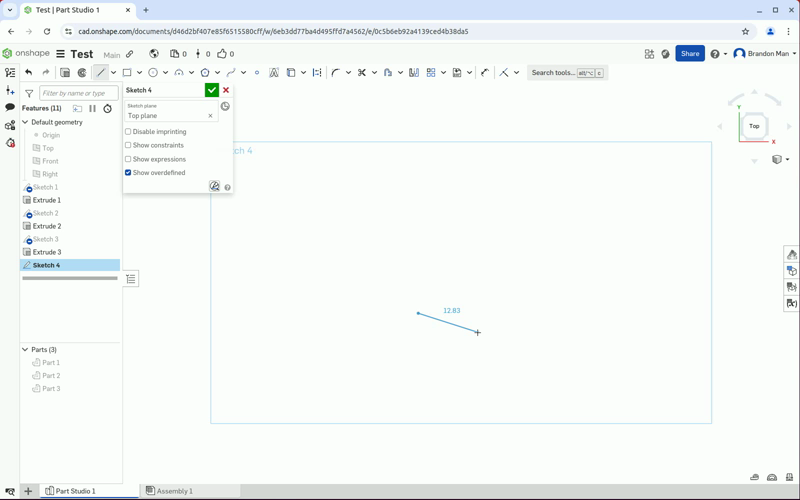
key_up(shift)
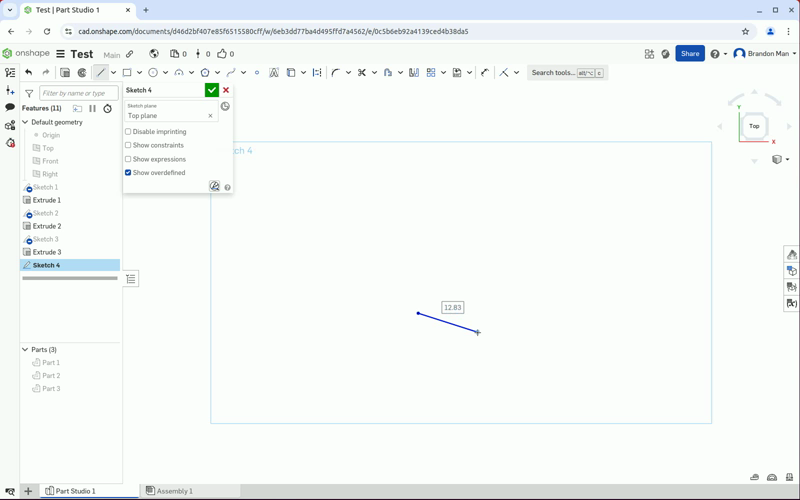
key_down(shift)
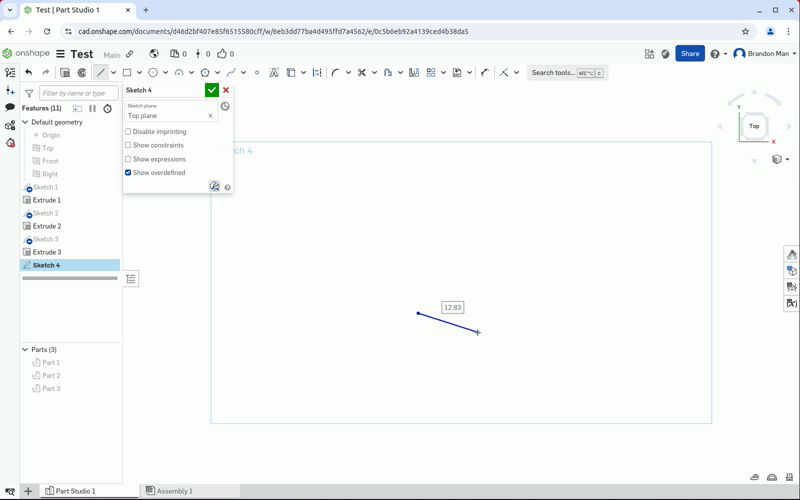
mouse_move(513, 282)
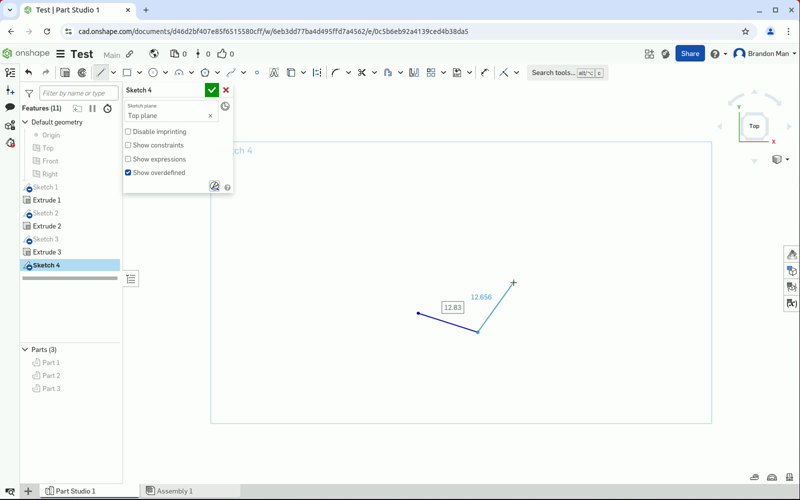
click(513, 282)
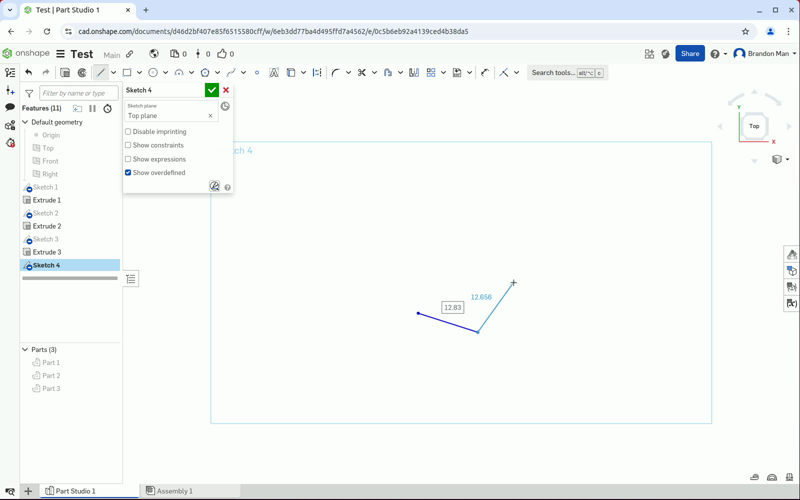
key_up(shift)
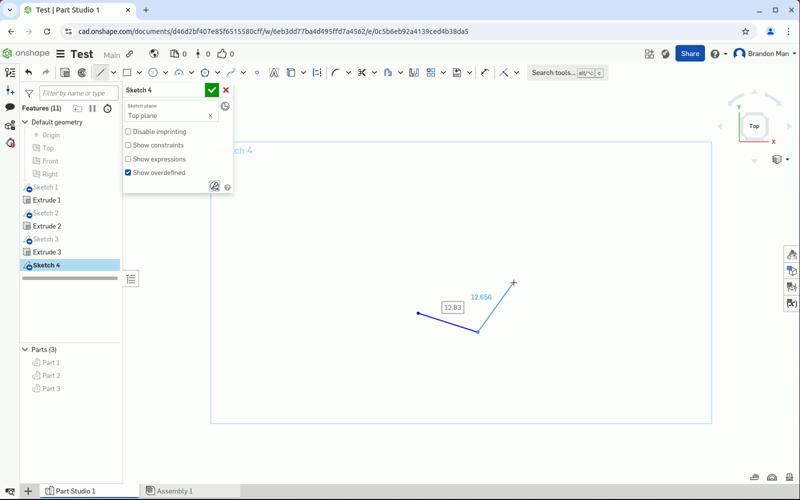
key_down(shift)
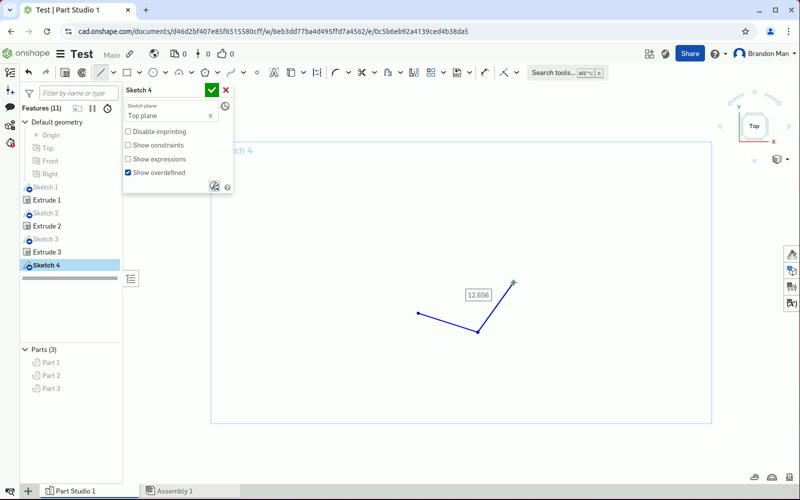
mouse_move(477, 232)
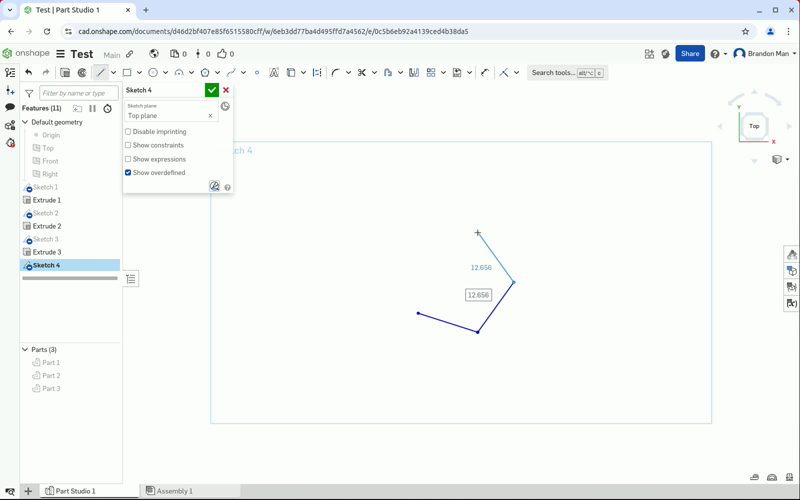
click(477, 232)
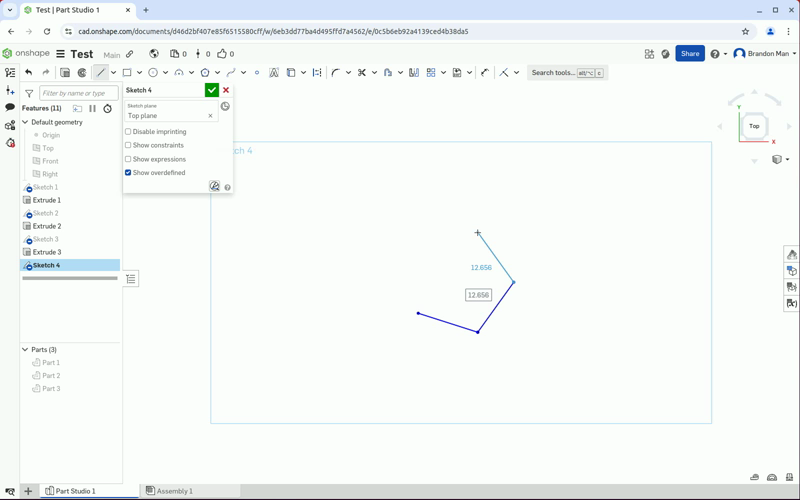
key_up(shift)
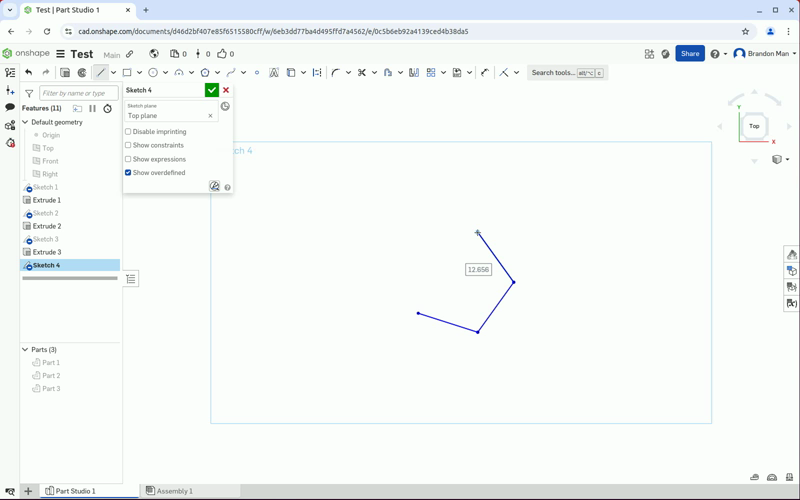
key_down(shift)
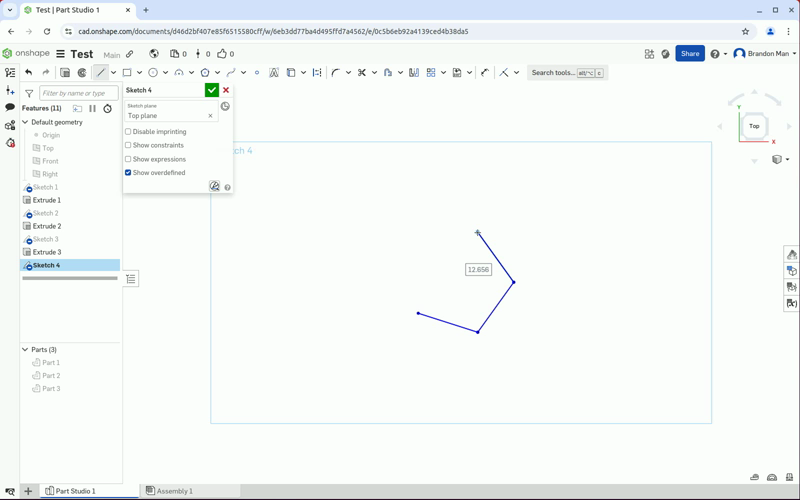
mouse_move(418, 251)
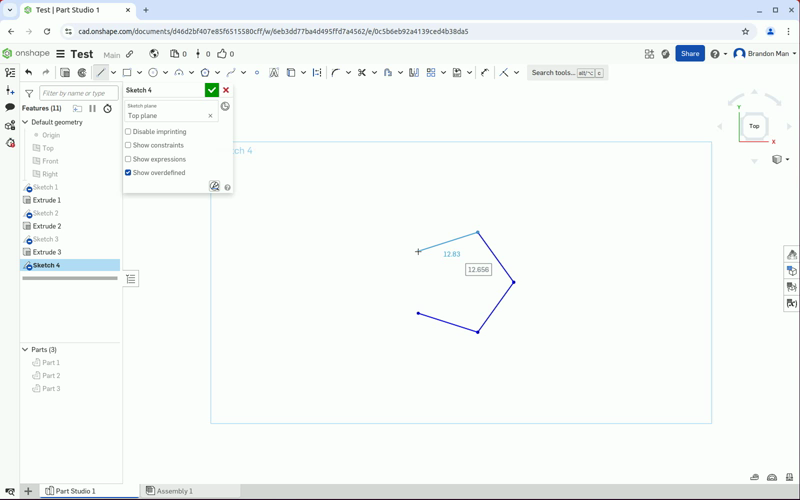
click(418, 251)
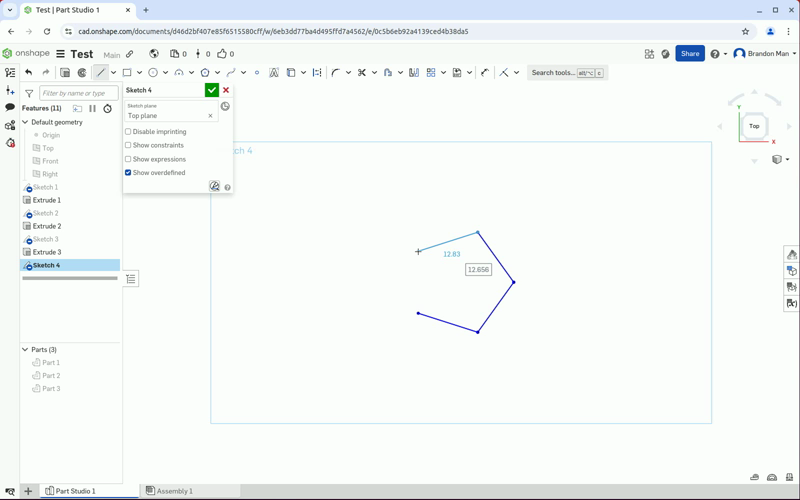
key_up(shift)
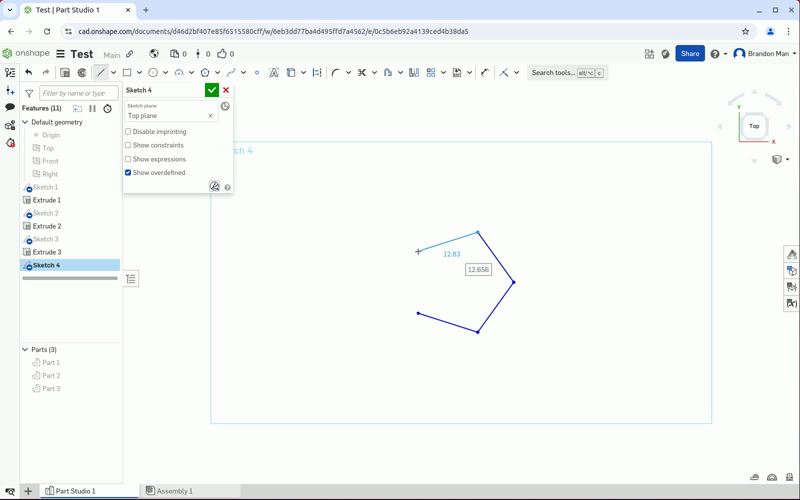
key_down(shift)
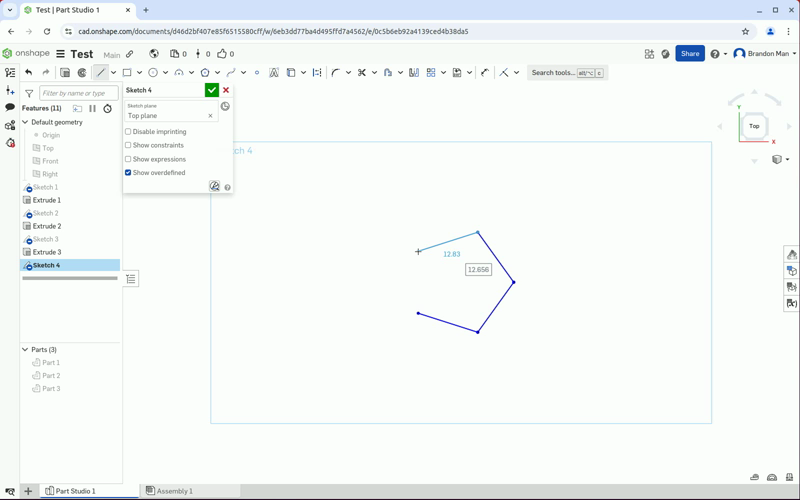
mouse_move(418, 313)
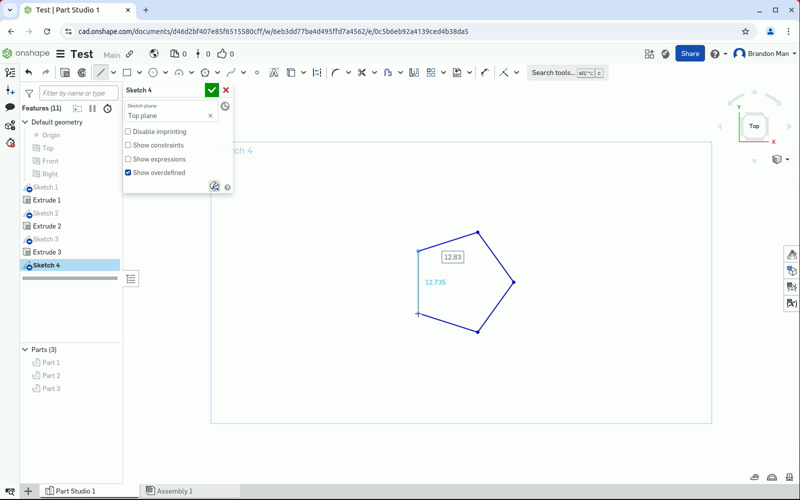
key_up(shift)
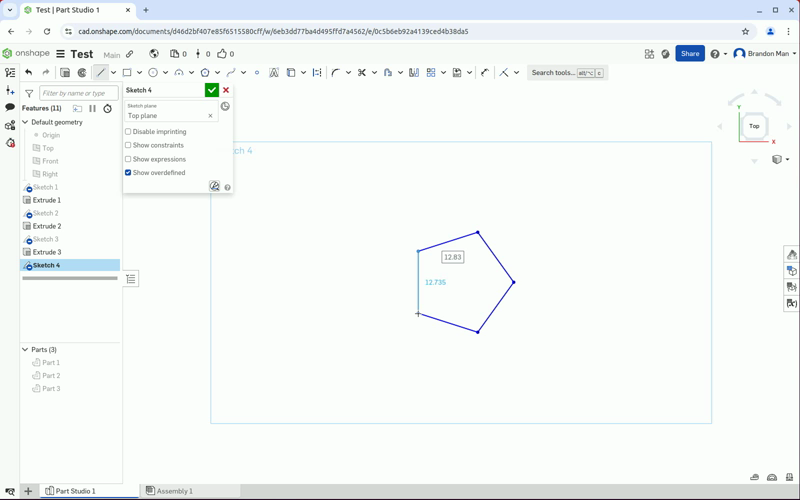
click(418, 313)
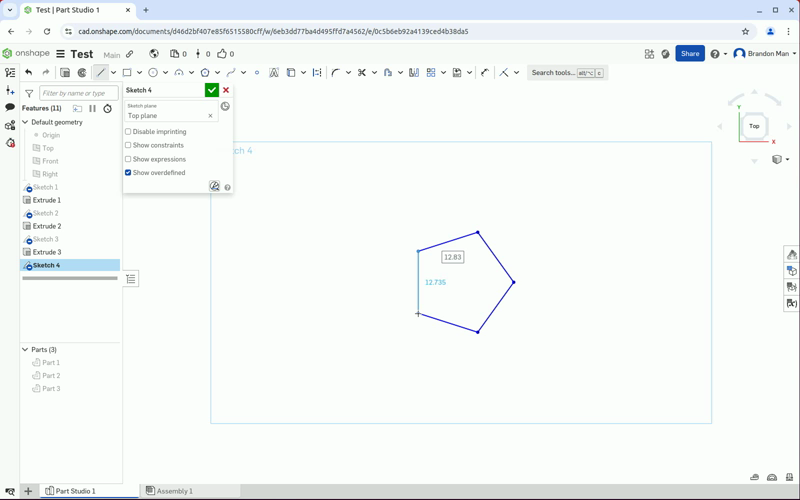
key(esc)
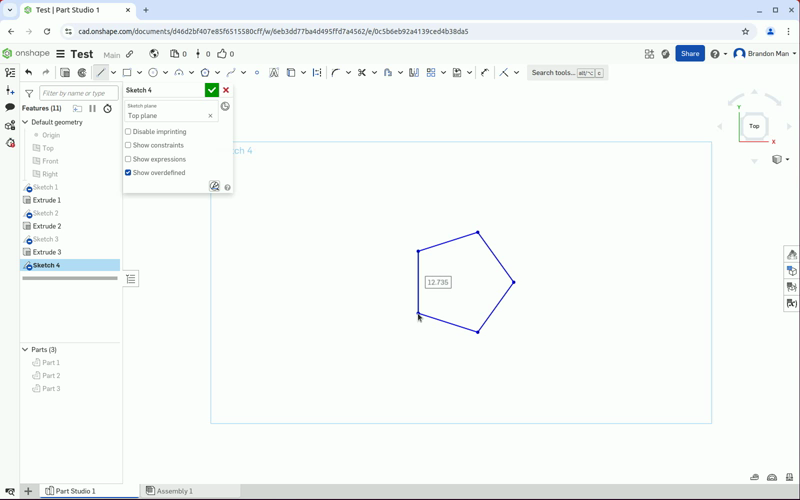
key(l)
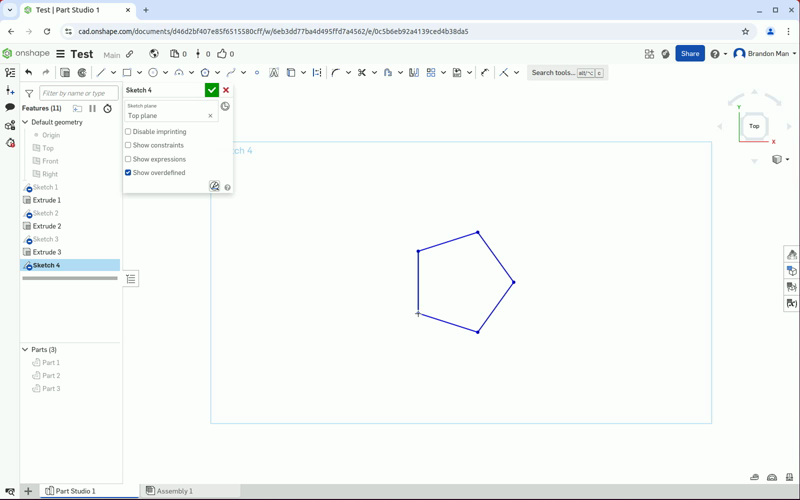
key_down(shift)
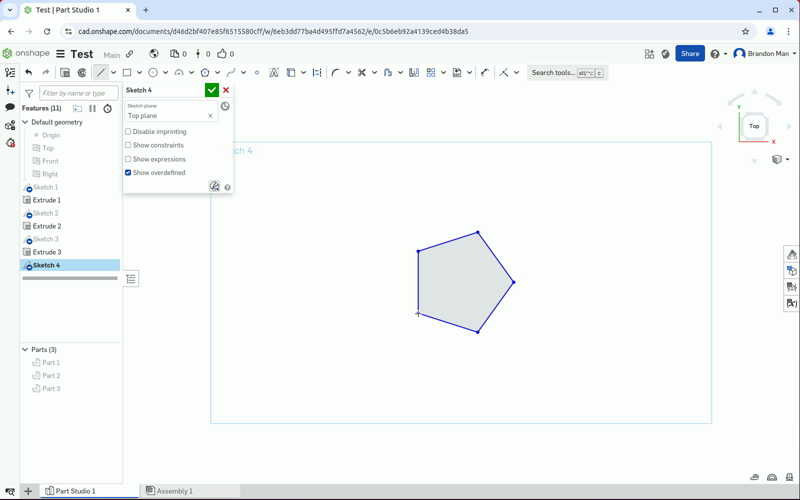
mouse_move(435, 301)
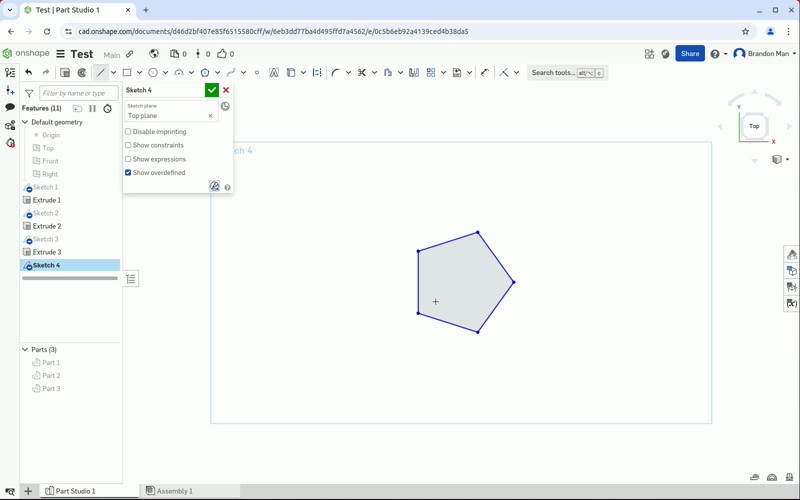
click(435, 301)
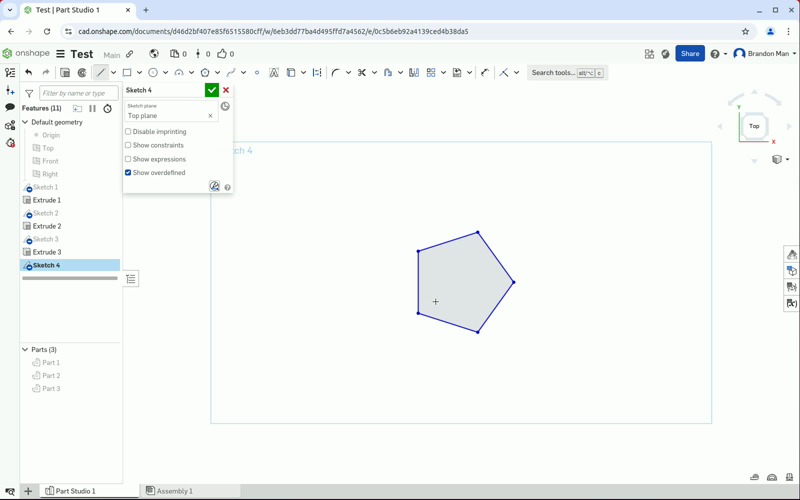
key_up(shift)
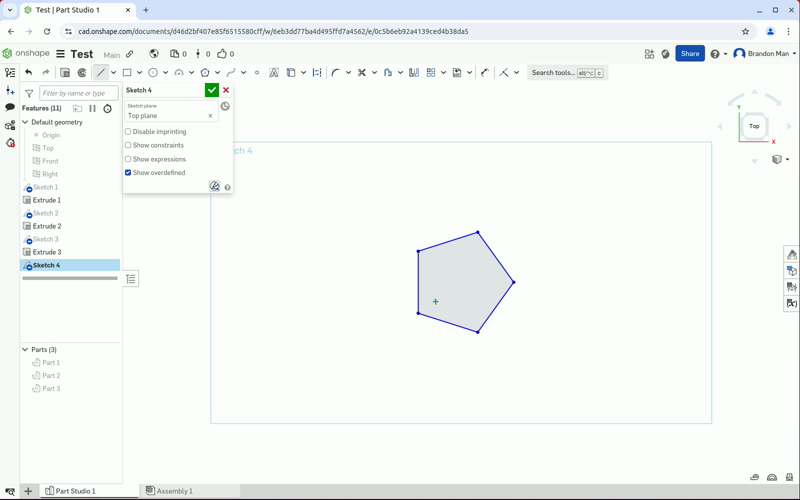
key_down(shift)
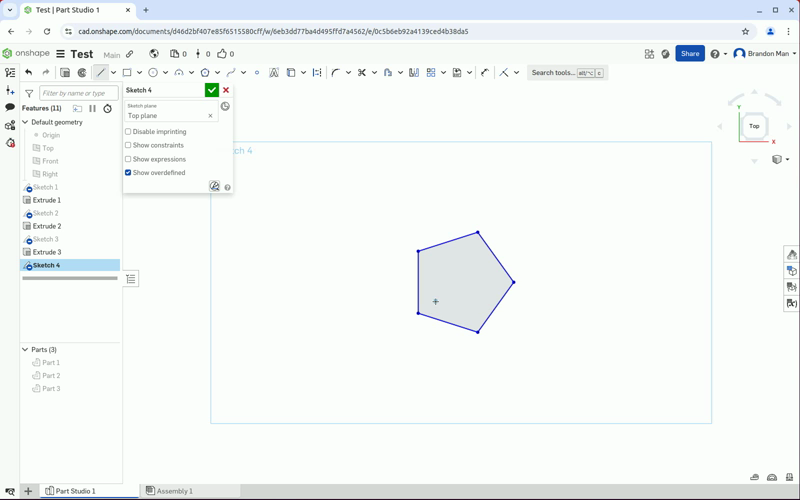
mouse_move(465, 301)
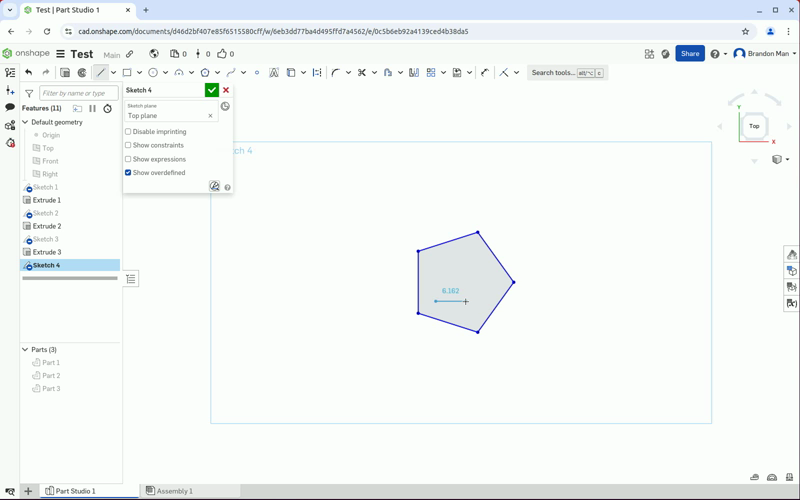
mouse_move(470, 312)
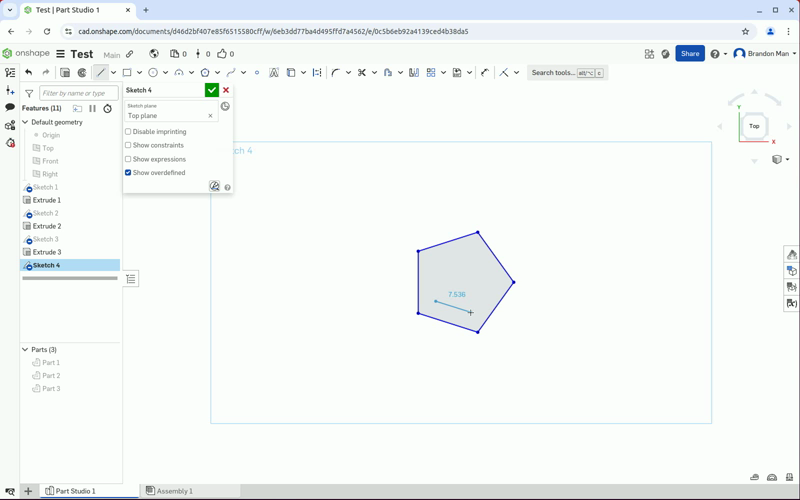
click(470, 312)
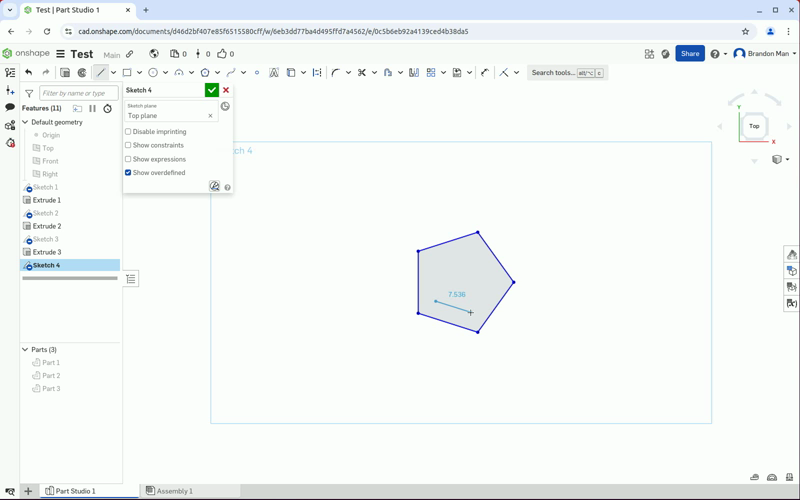
key_up(shift)
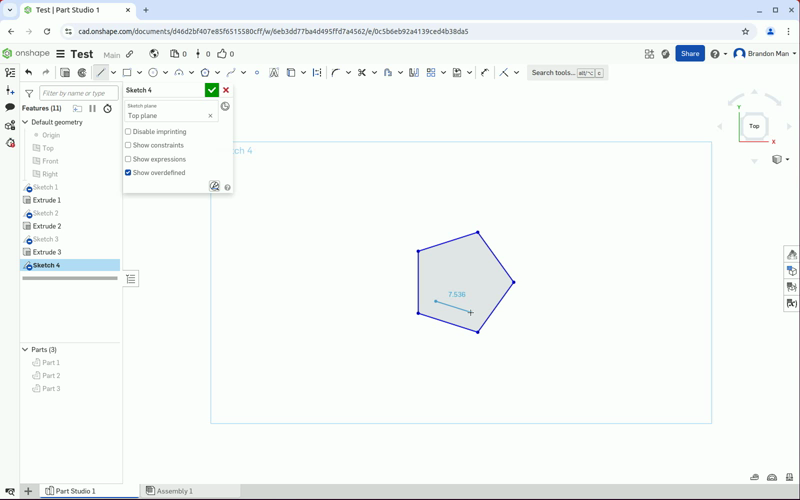
key_down(shift)
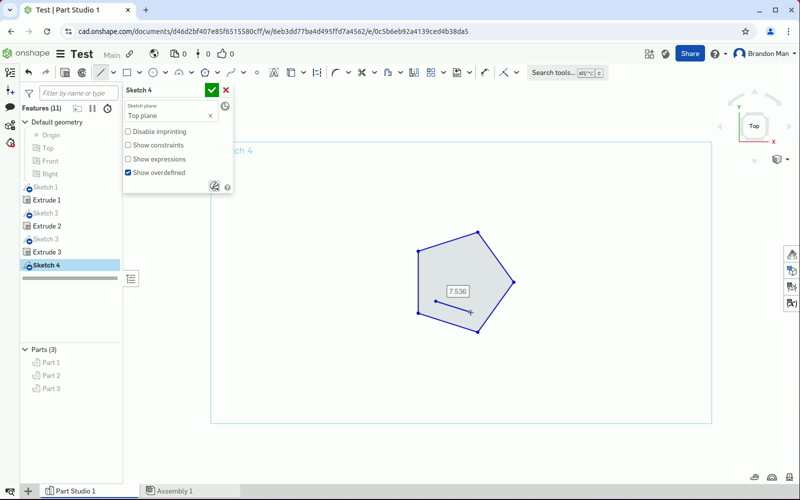
mouse_move(500, 312)
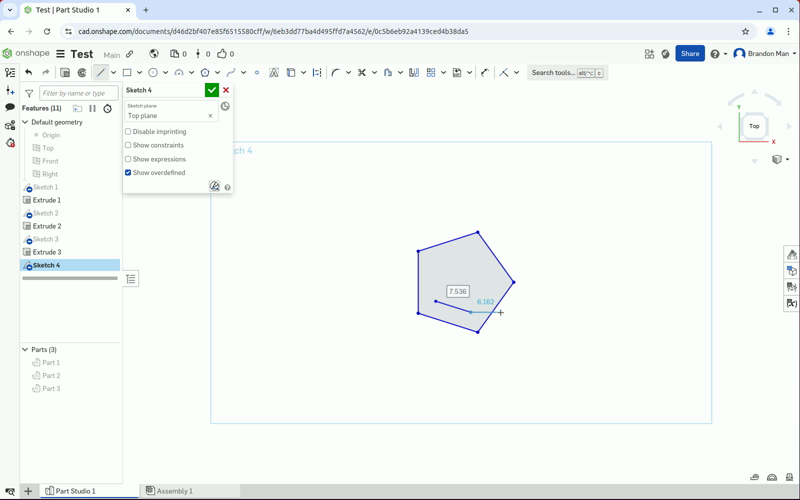
mouse_move(492, 282)
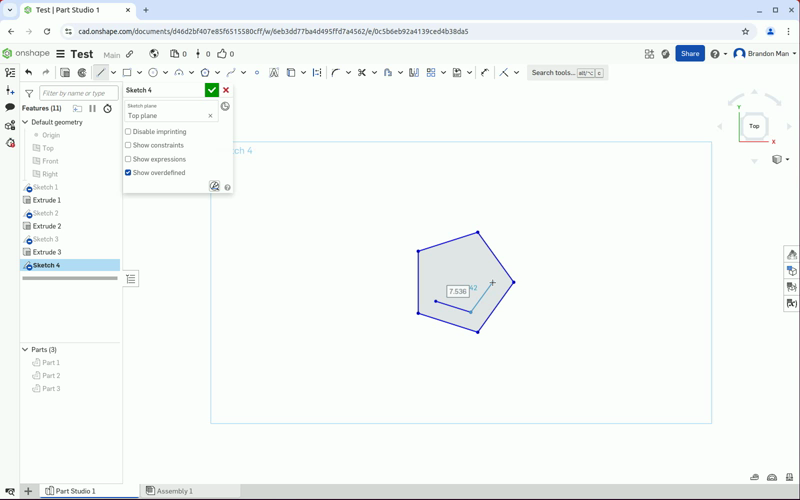
click(492, 282)
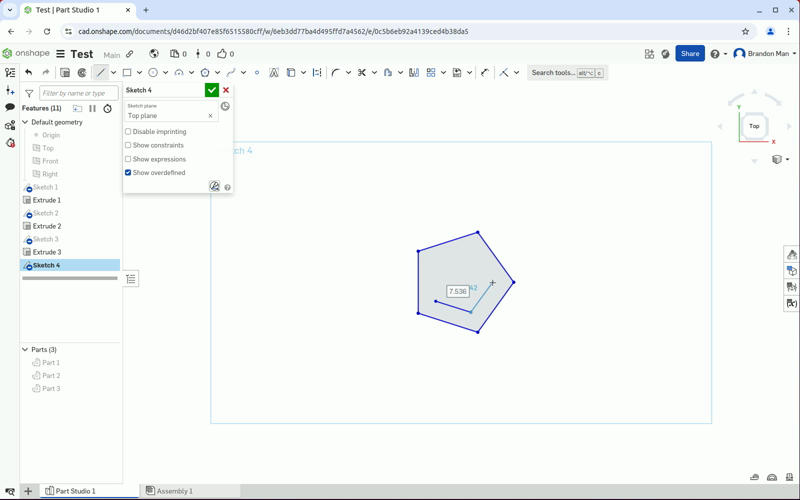
key_up(shift)
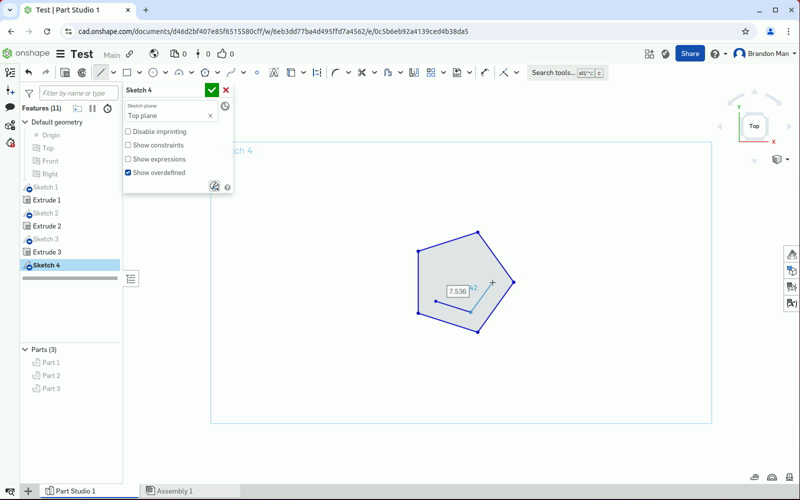
key_down(shift)
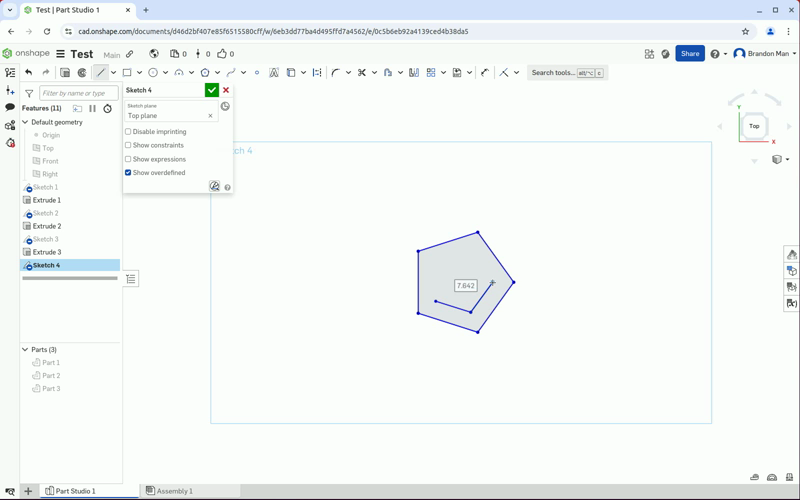
mouse_move(522, 282)
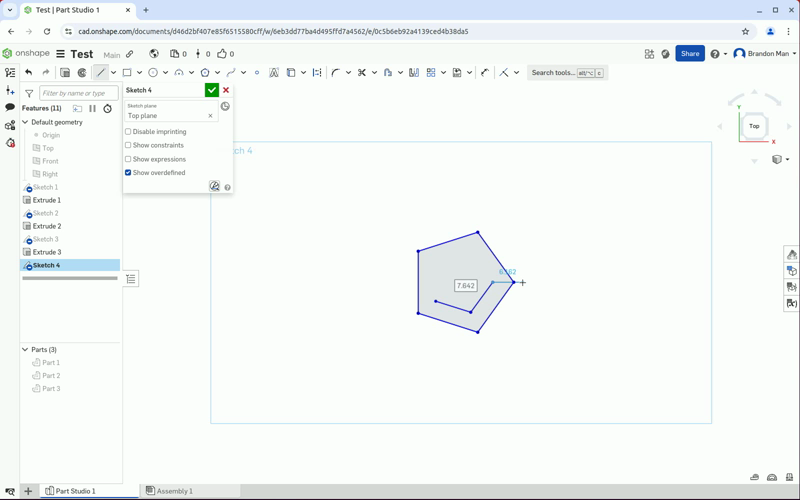
mouse_move(470, 252)
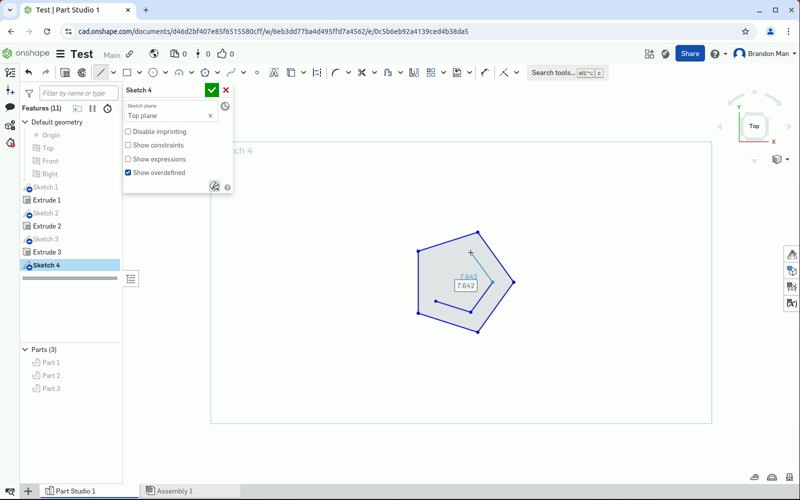
click(470, 252)
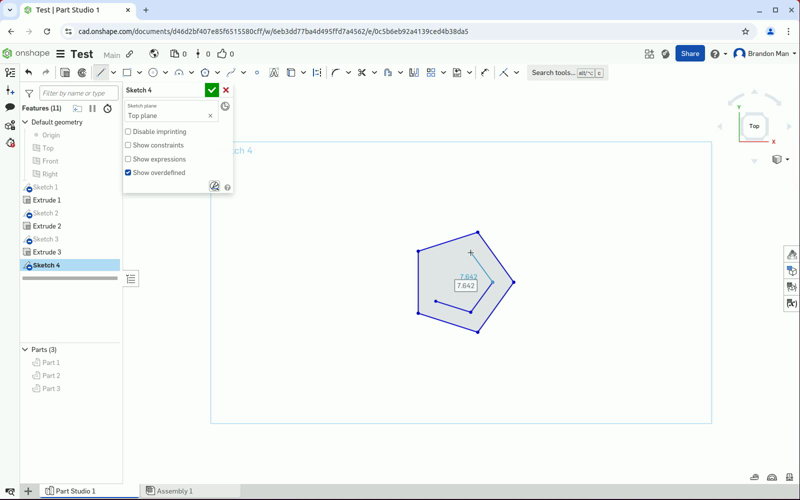
key_up(shift)
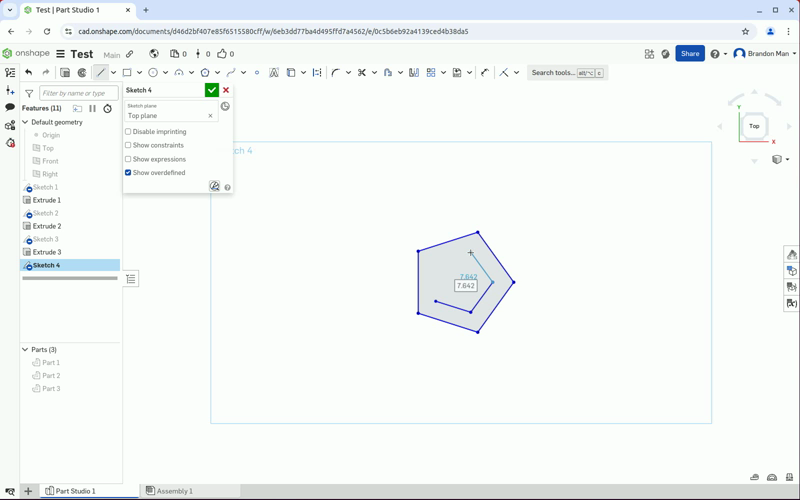
key_down(shift)
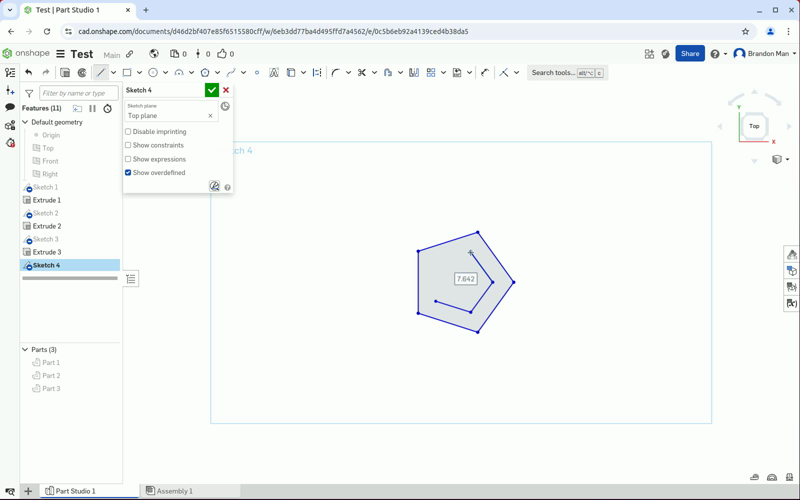
mouse_move(500, 252)
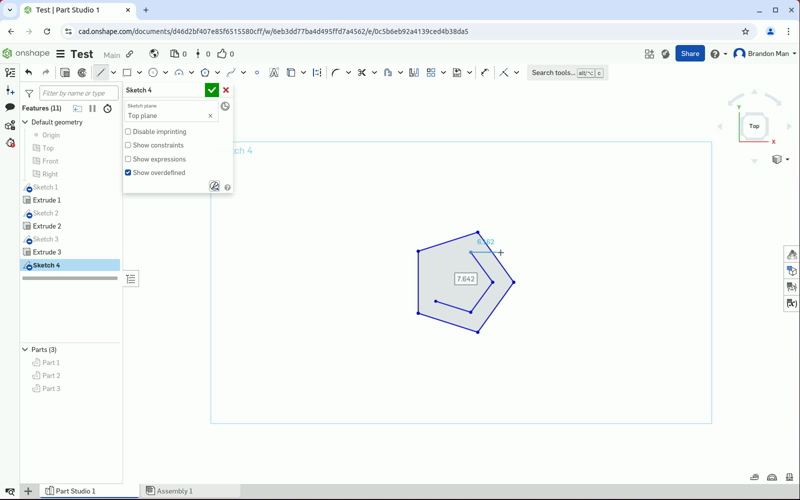
mouse_move(435, 264)
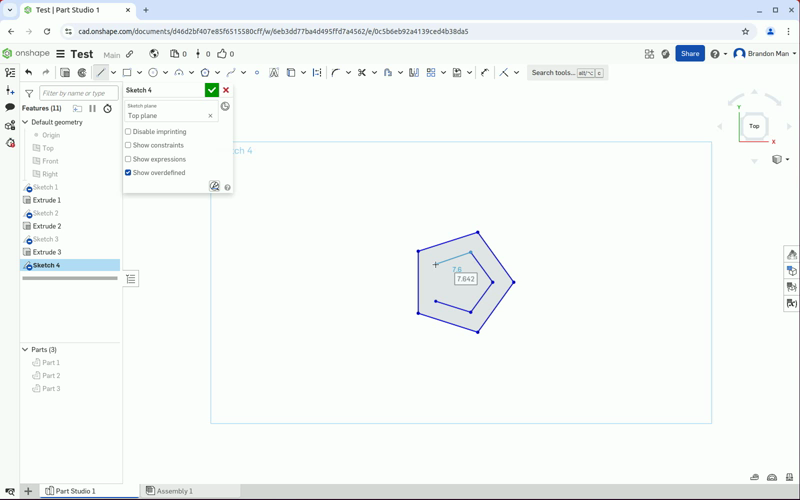
click(435, 264)
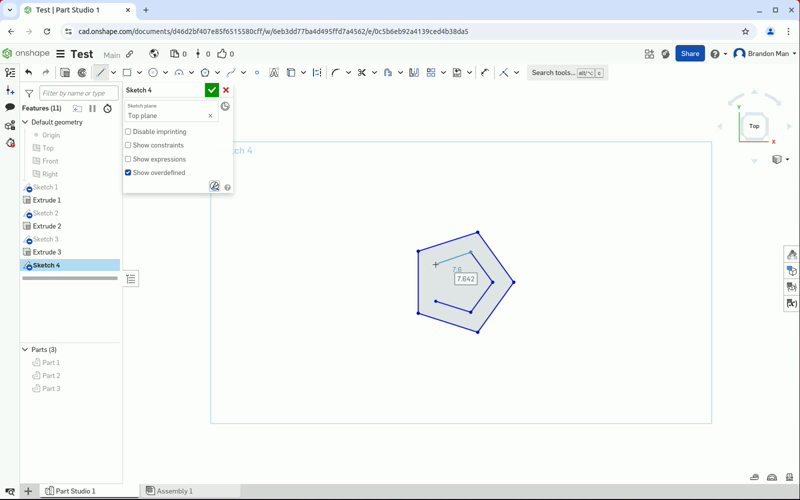
key_up(shift)
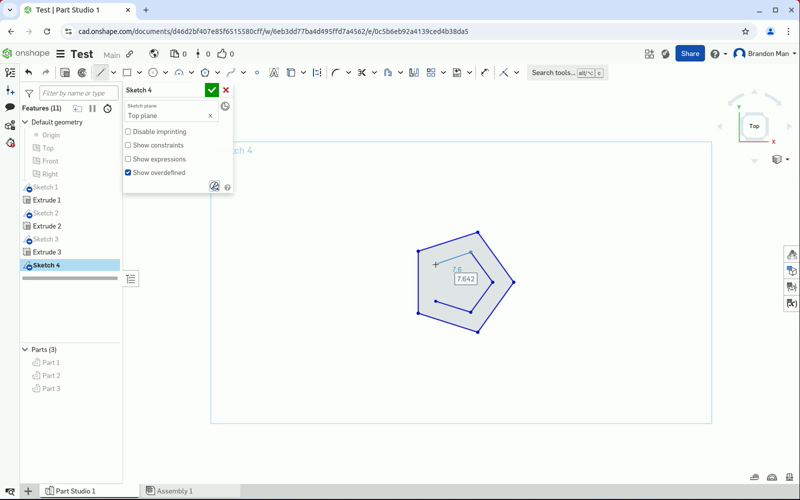
mouse_move(465, 264)
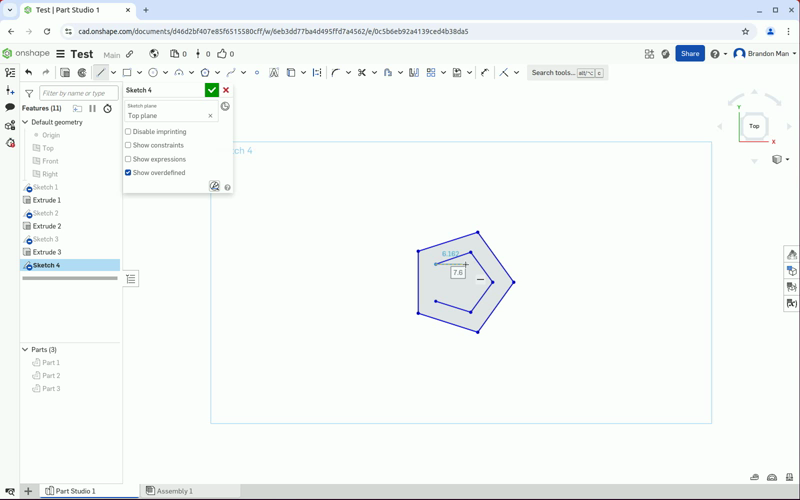
key_down(shift)
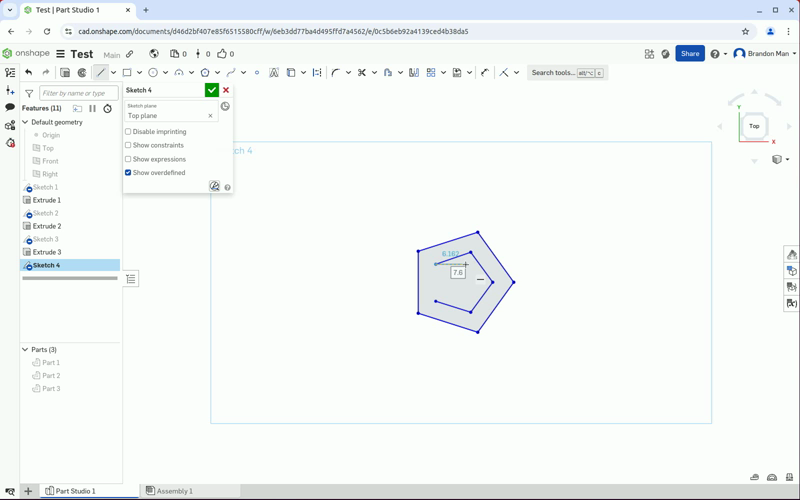
mouse_move(435, 301)
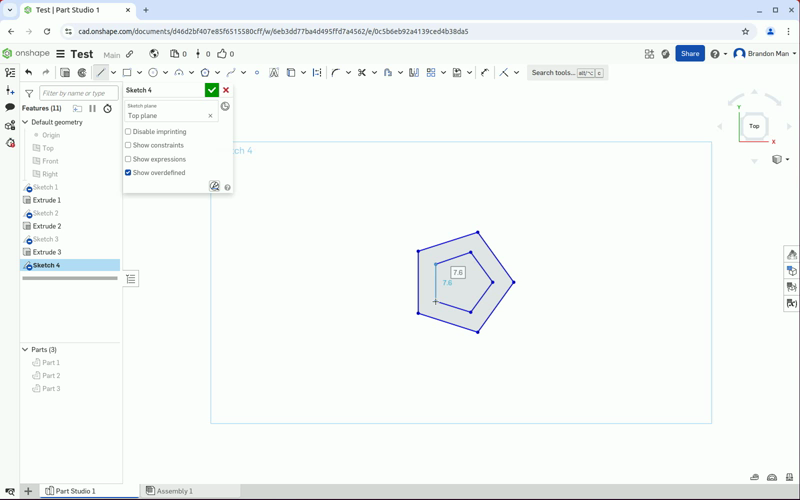
key_up(shift)
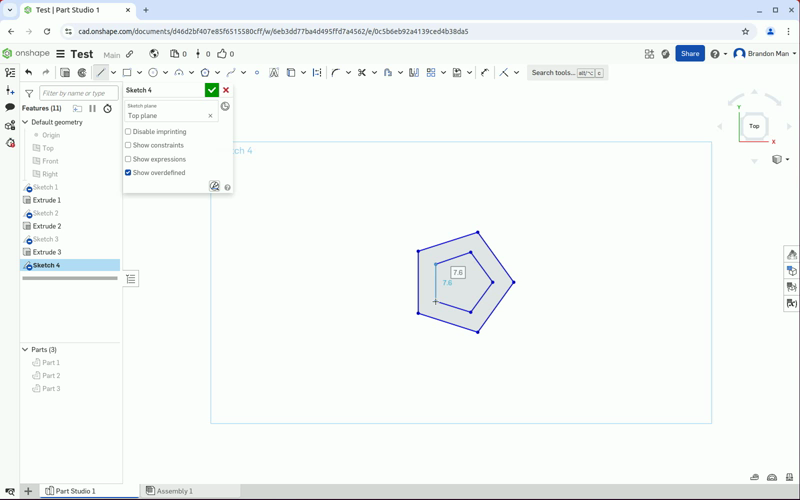
click(435, 301)
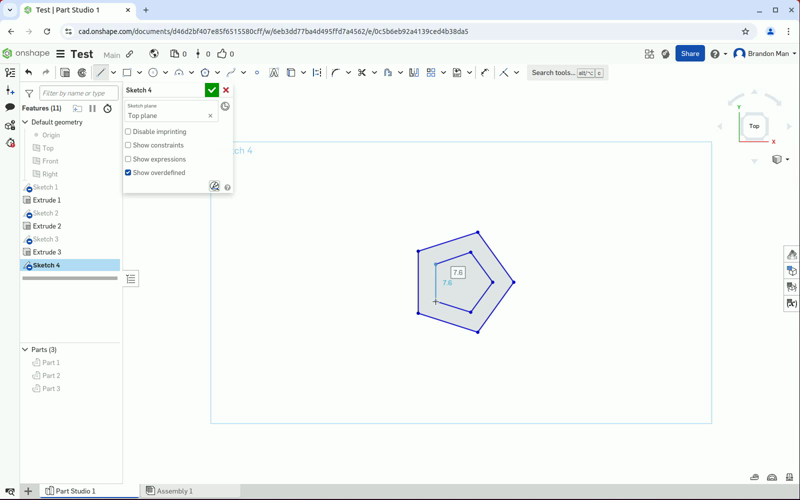
key(esc)
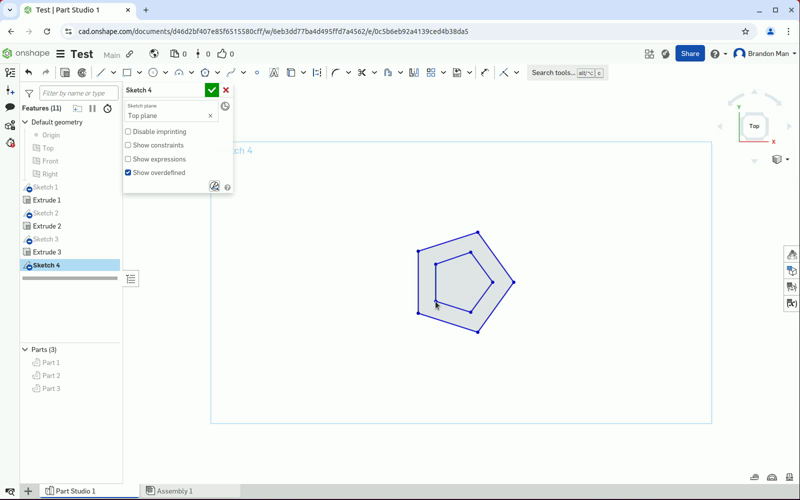
mouse_move(474, 239)
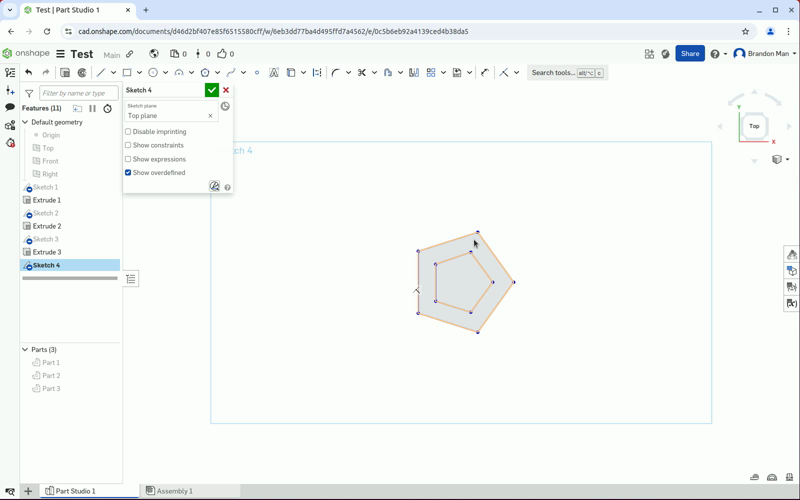
click(474, 239)
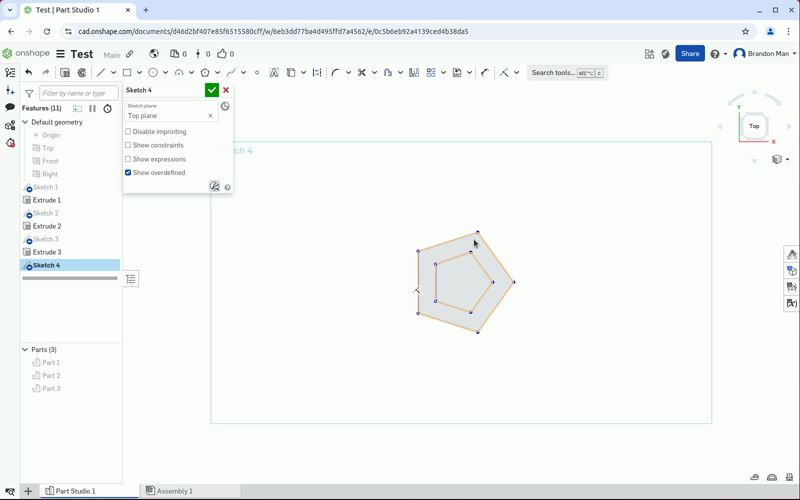
mouse_move(73, 352)
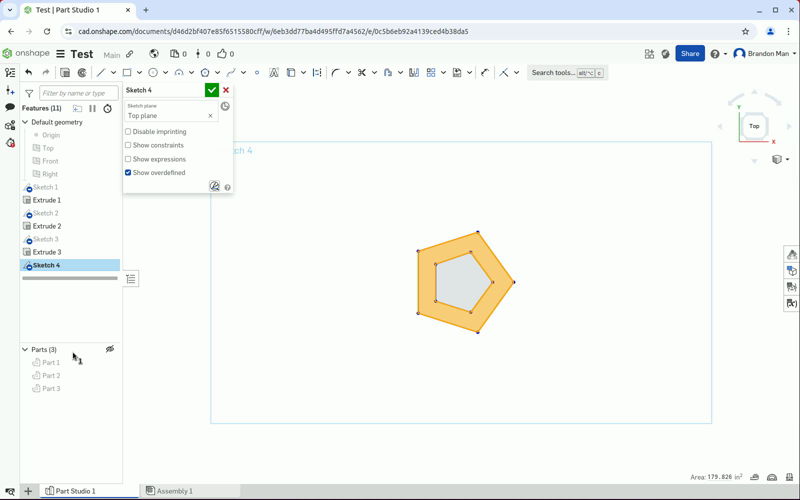
key(shift+y)
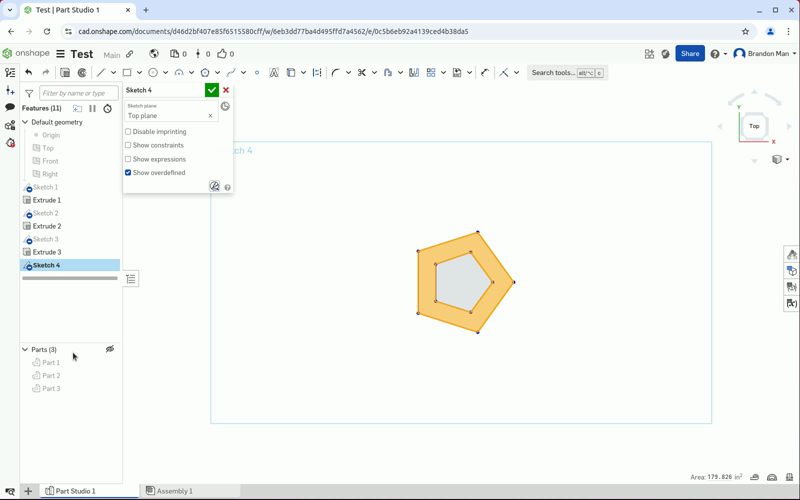
key(shift+e)
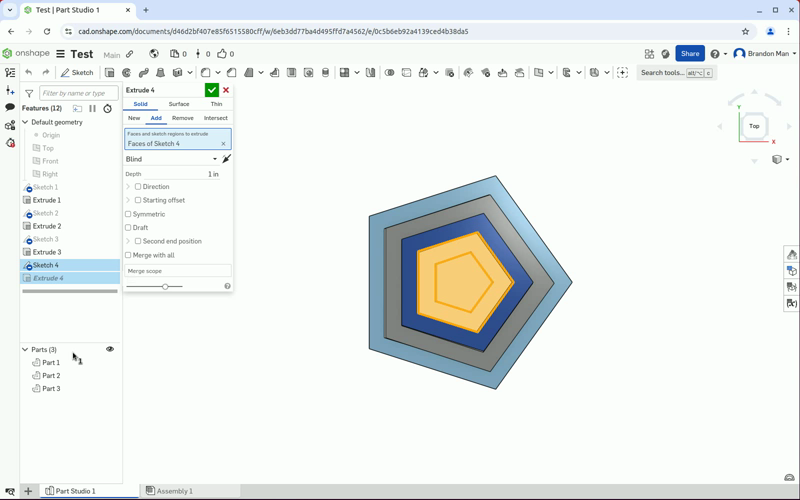
mouse_move(143, 106)
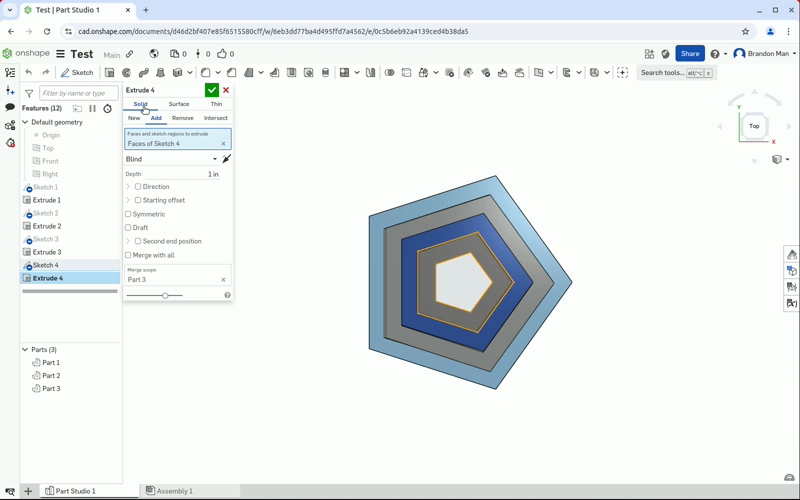
click(143, 106)
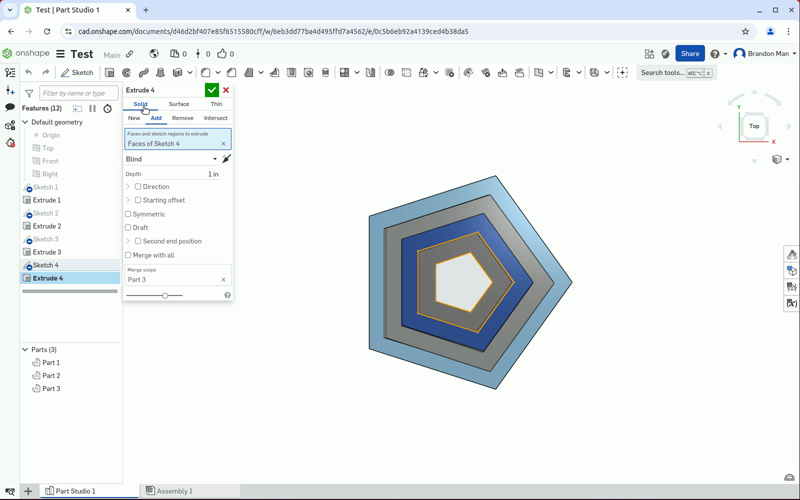
mouse_move(137, 120)
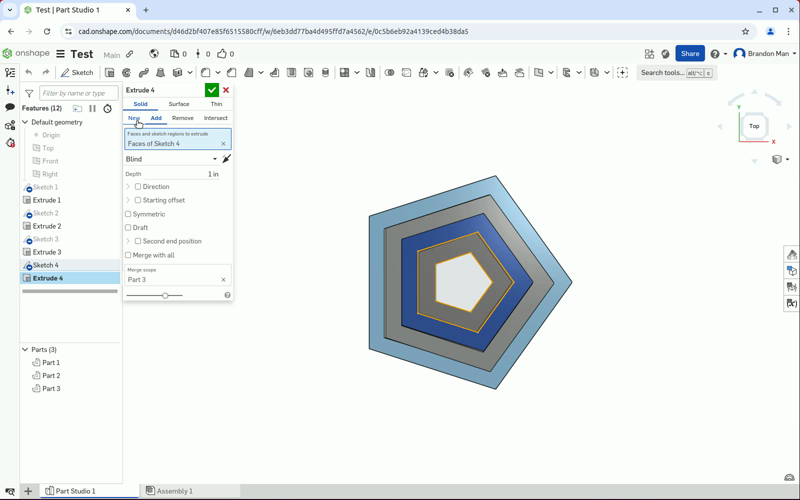
click(137, 120)
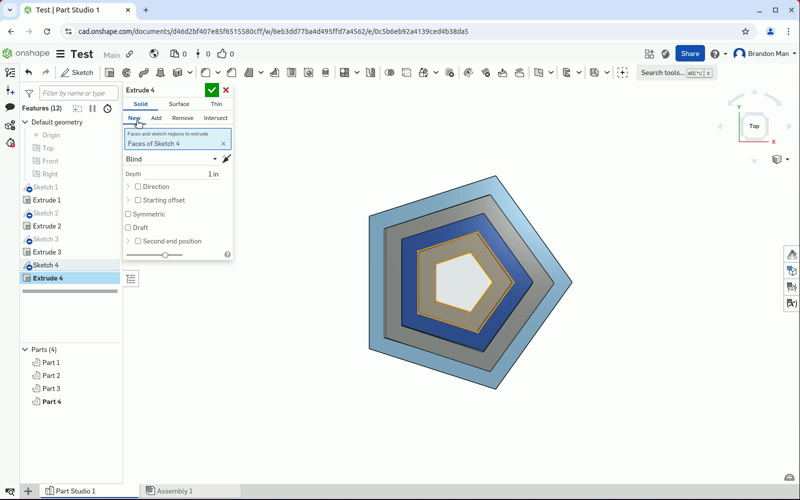
key(tab, 4)
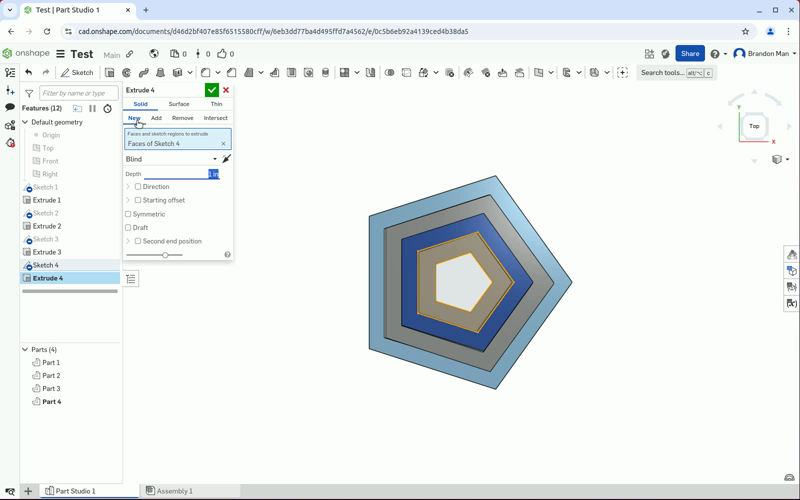
text(22.145)
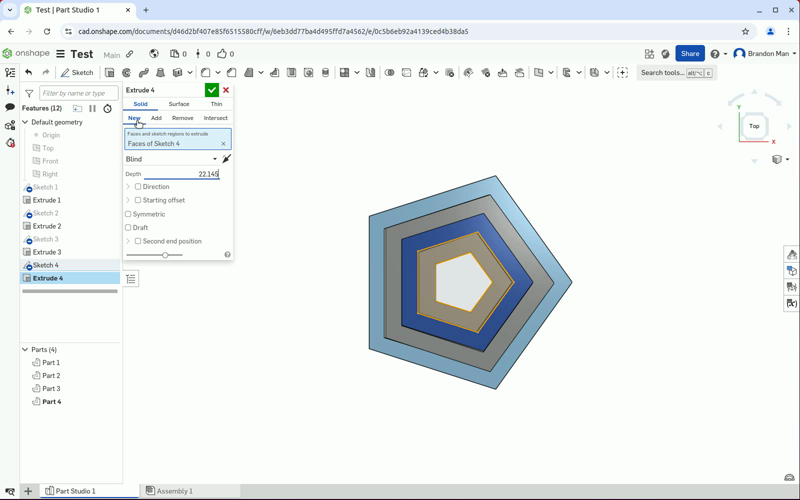
key(enter)
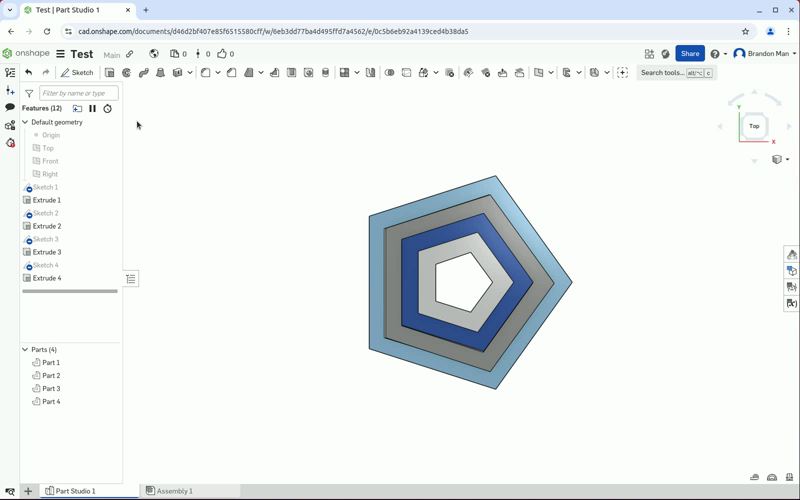
key(shift+h)
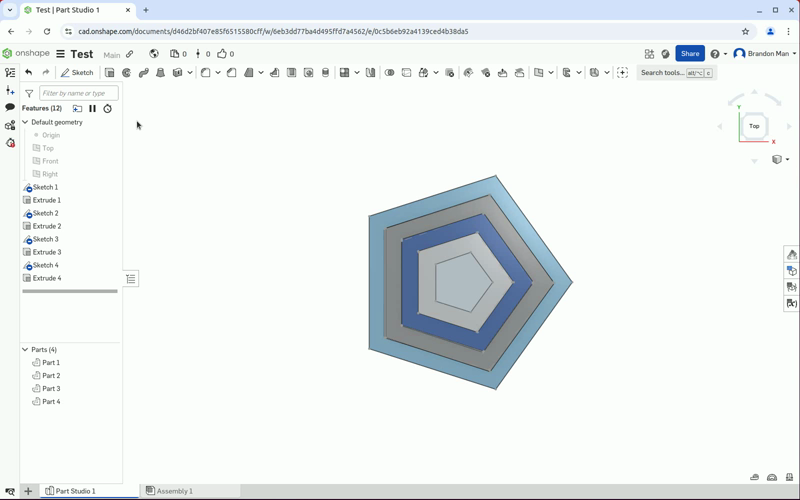
key(shift+h)
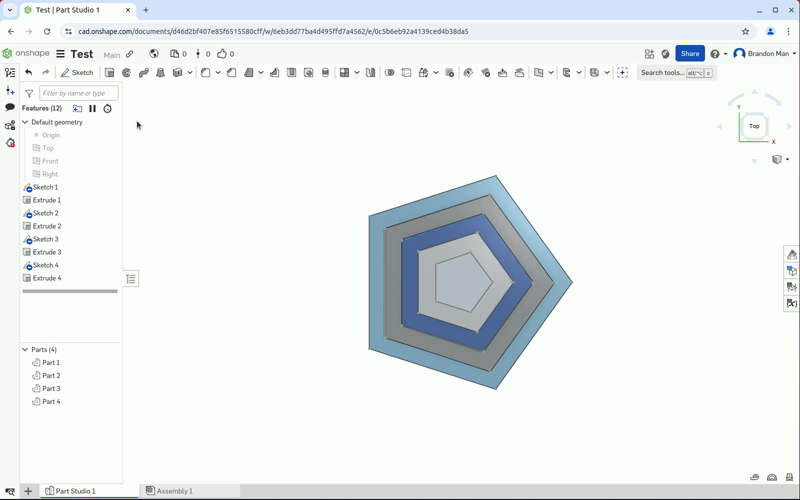
key(shift+7)
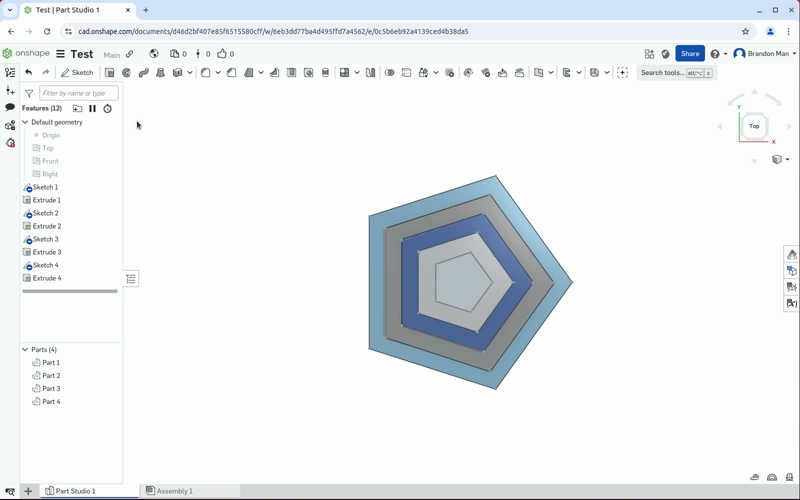
key(up, 3)
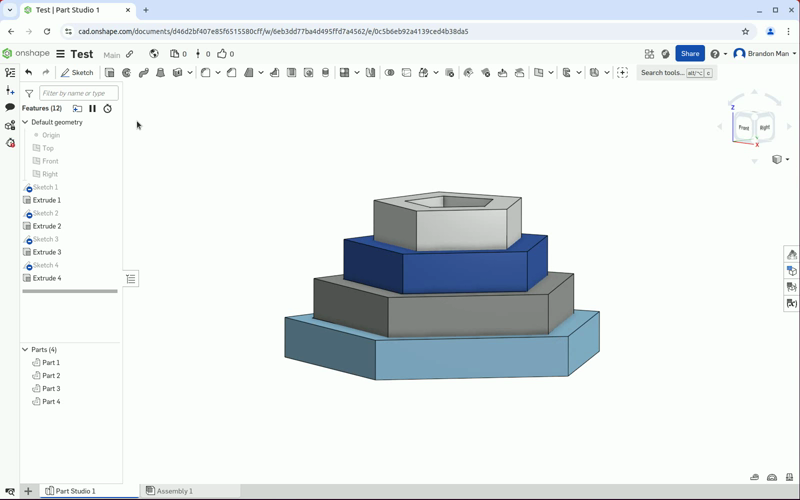
key(left, 3)
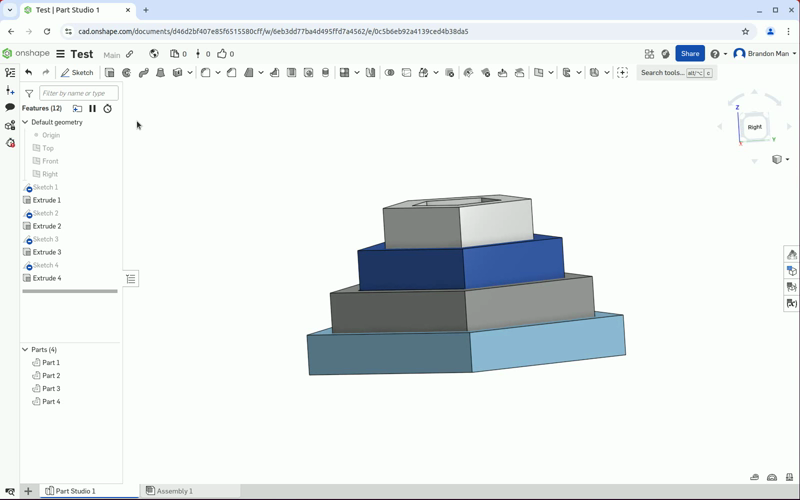
key(right, 3)
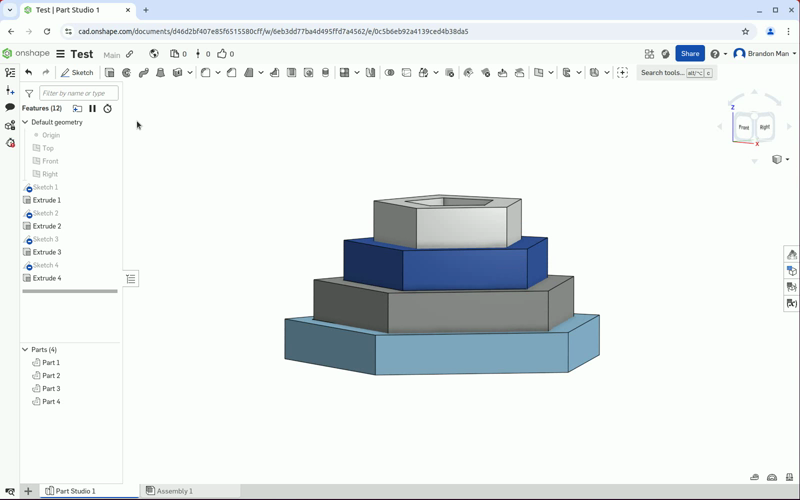
key(down, 3)
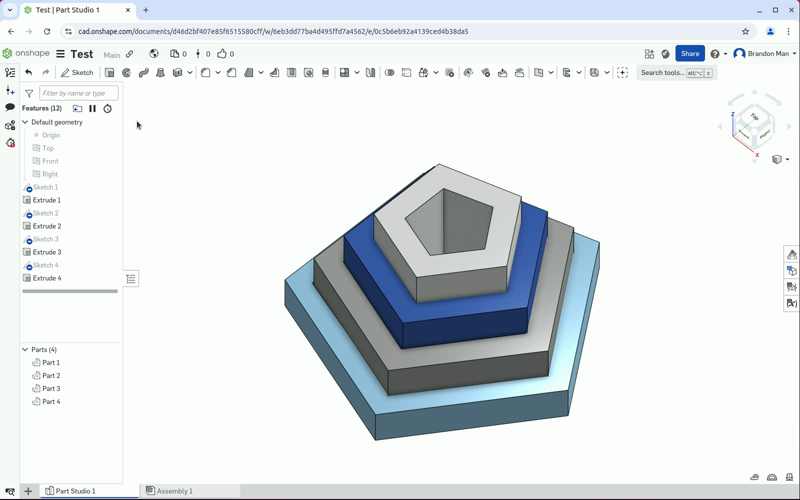
mouse_move(73, 189)
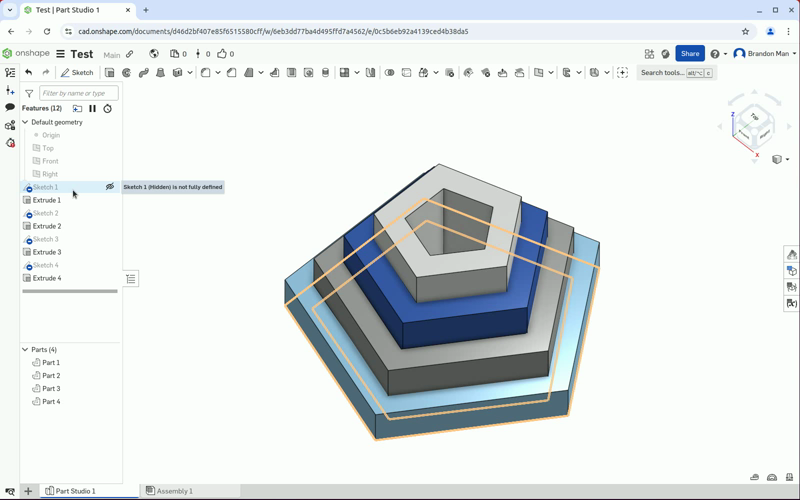
click(73, 189)